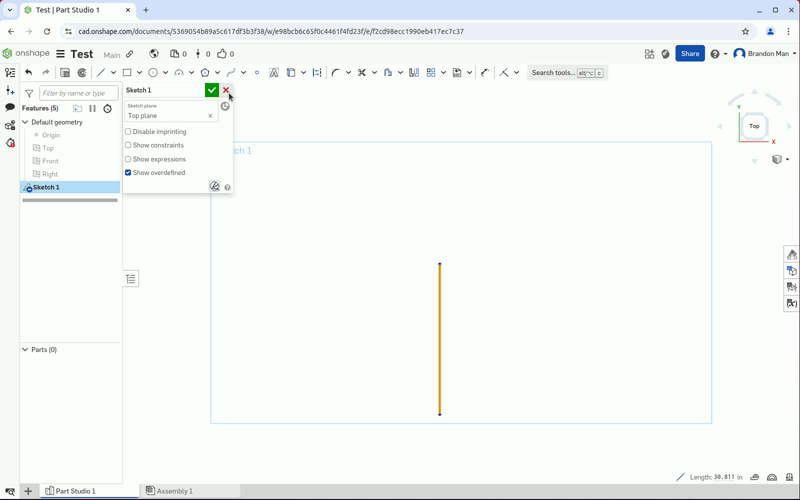
key(shift+h)
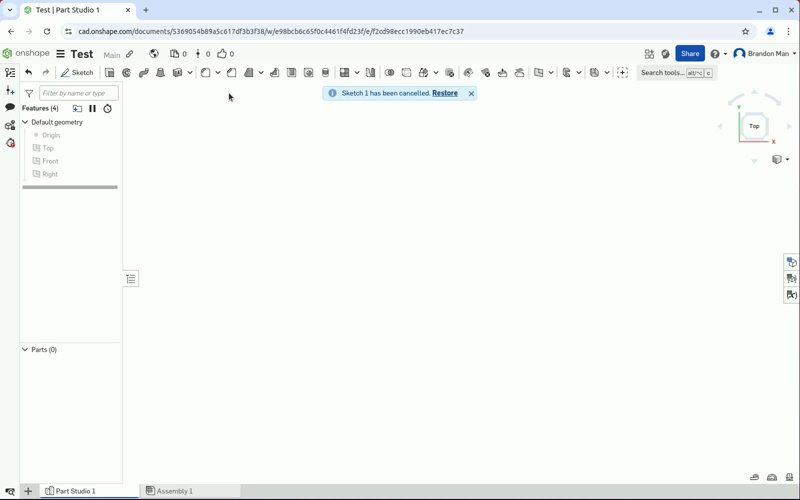
mouse_move(73, 352)
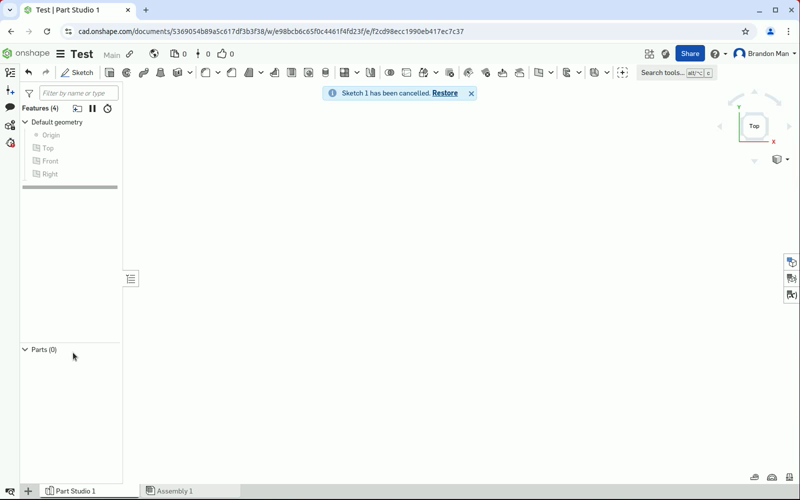
key(y)
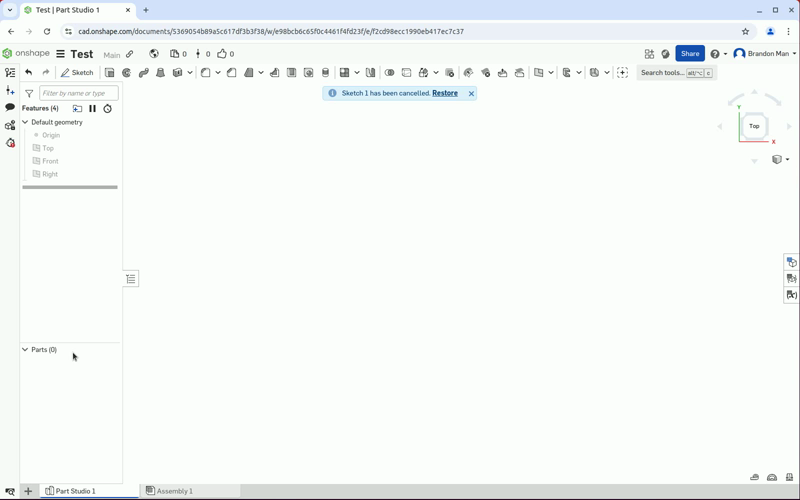
key(shift+p)
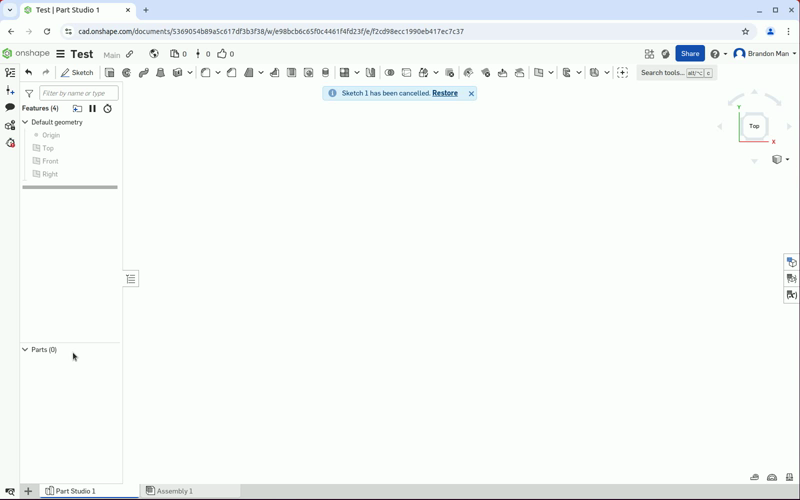
key(space)
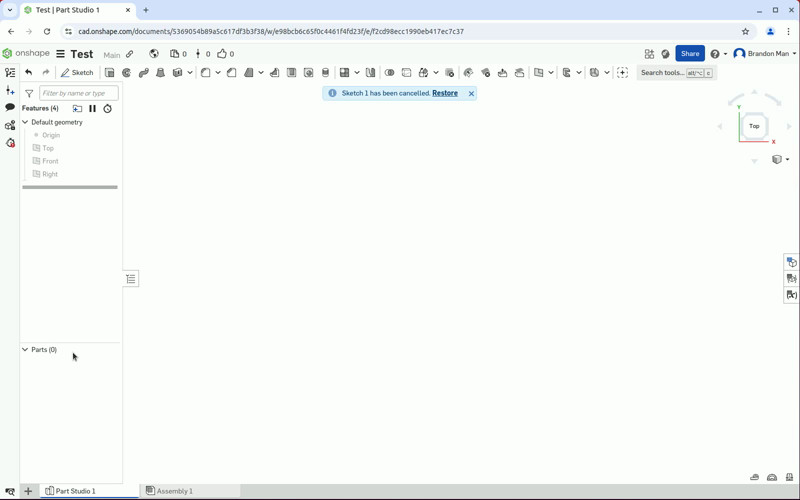
key_down(shift)
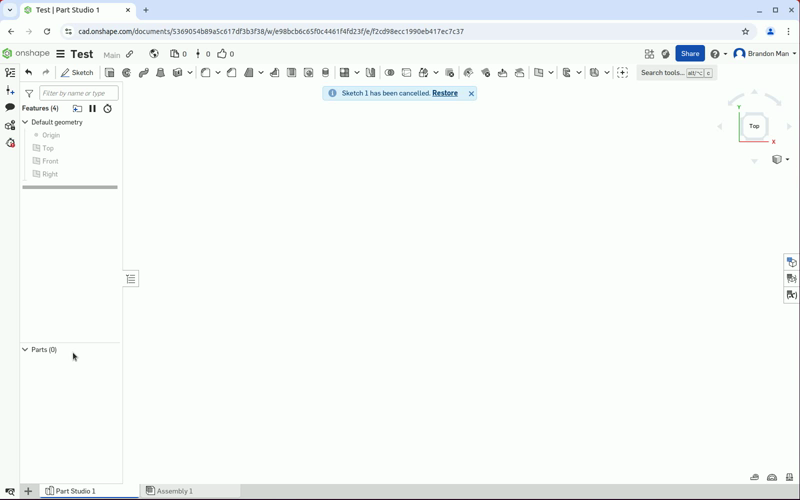
key(up)
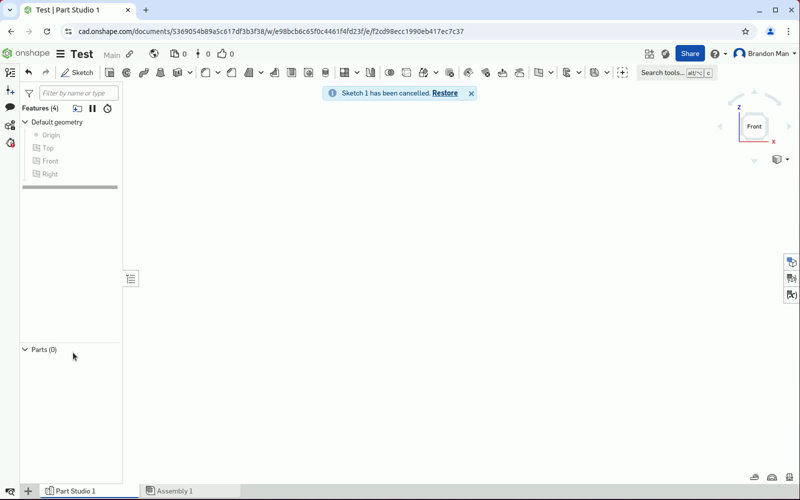
key_up(shift)
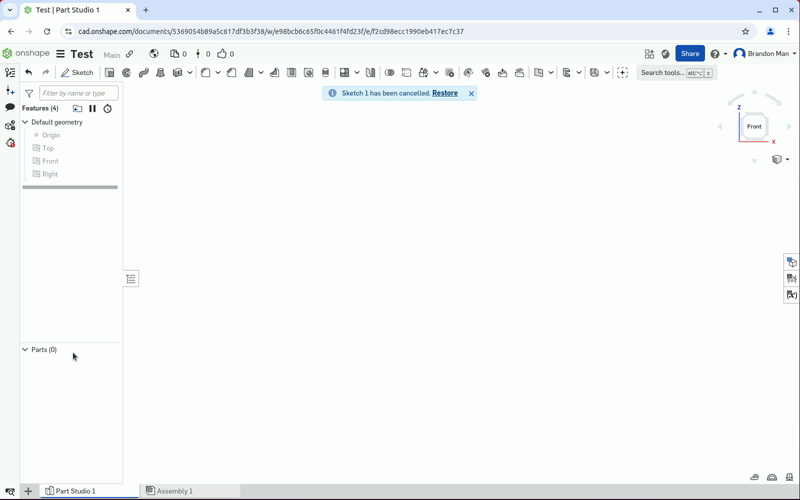
mouse_move(73, 352)
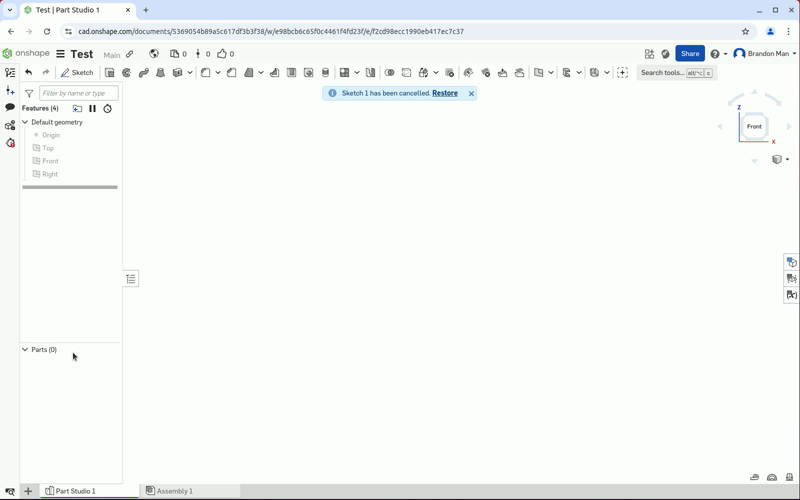
key(shift+y)
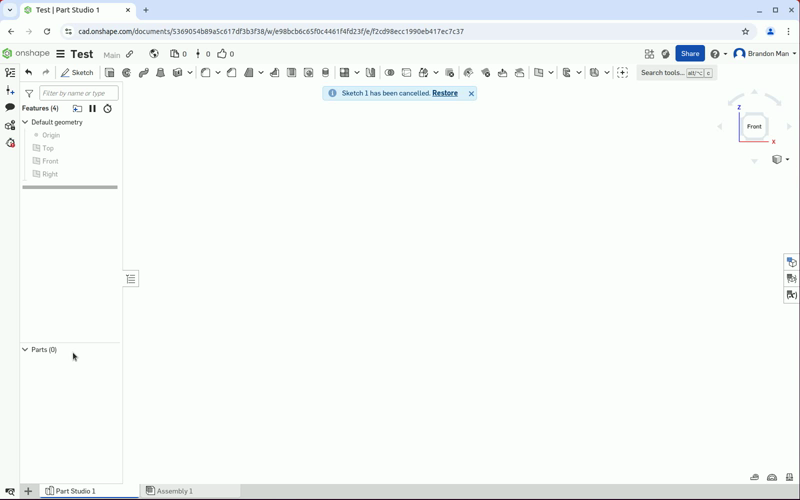
key(shift+s)
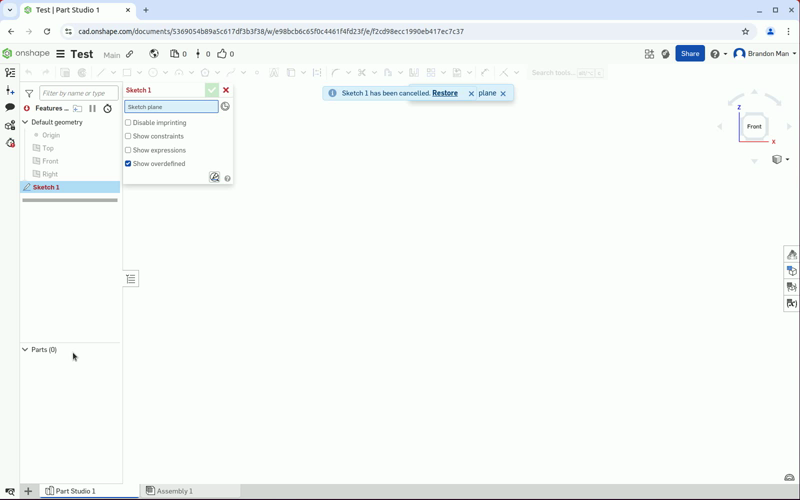
mouse_move(73, 163)
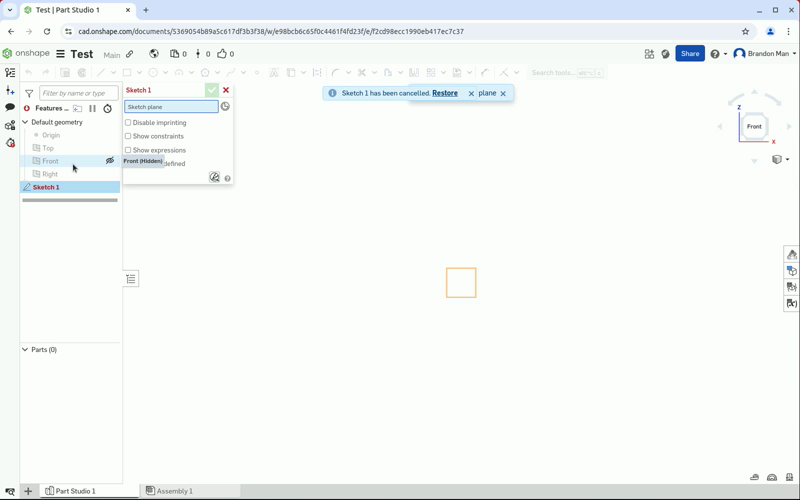
click(73, 163)
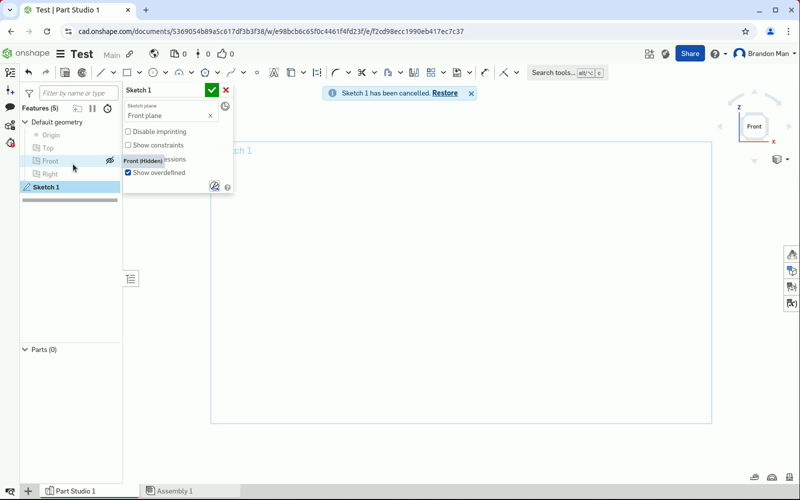
mouse_move(73, 352)
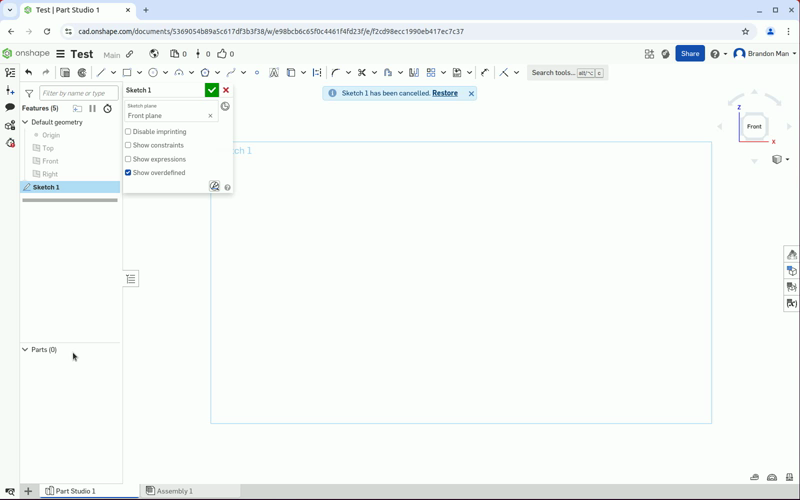
key(y)
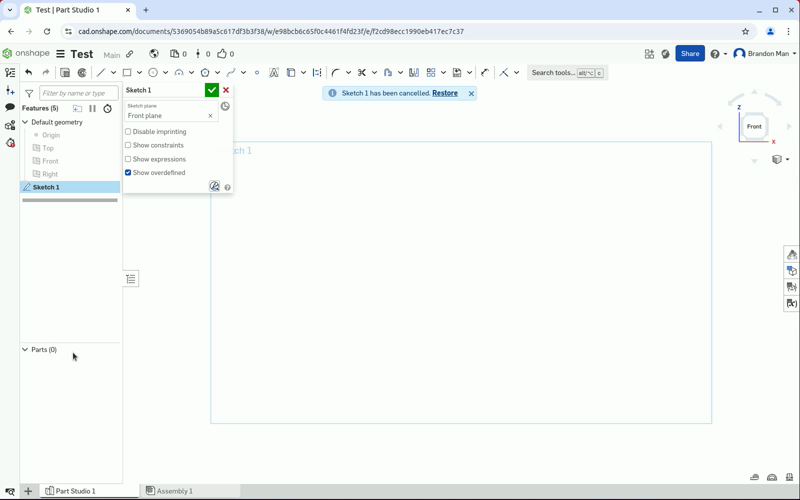
key(c)
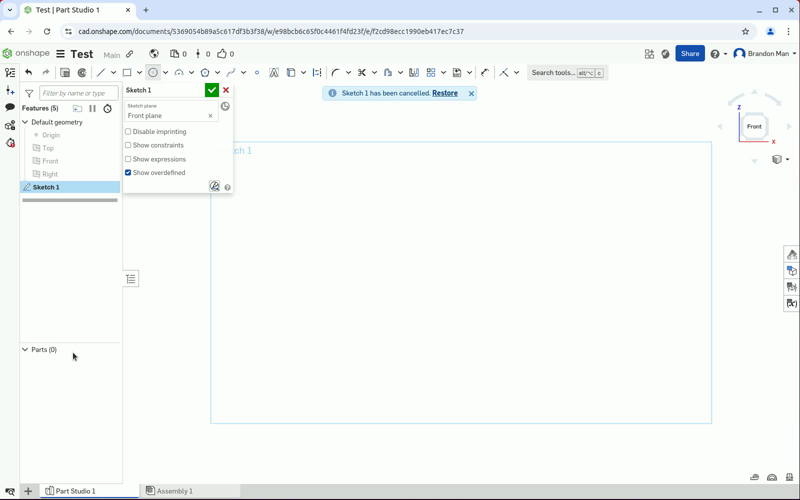
key_down(shift)
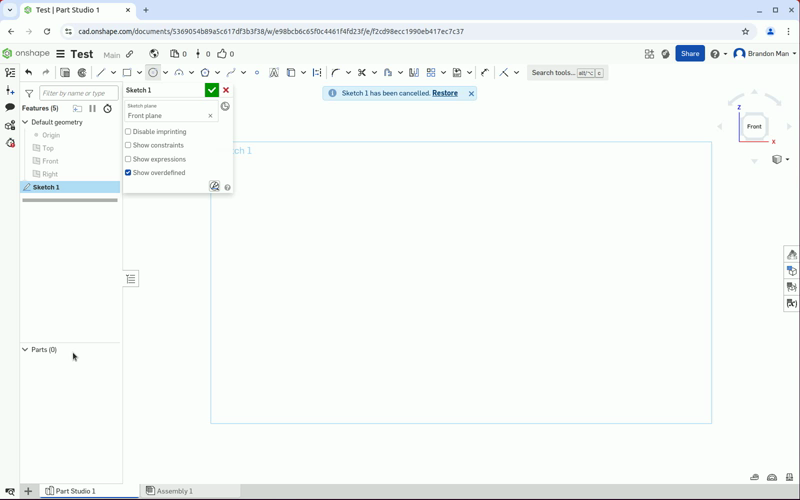
mouse_move(461, 282)
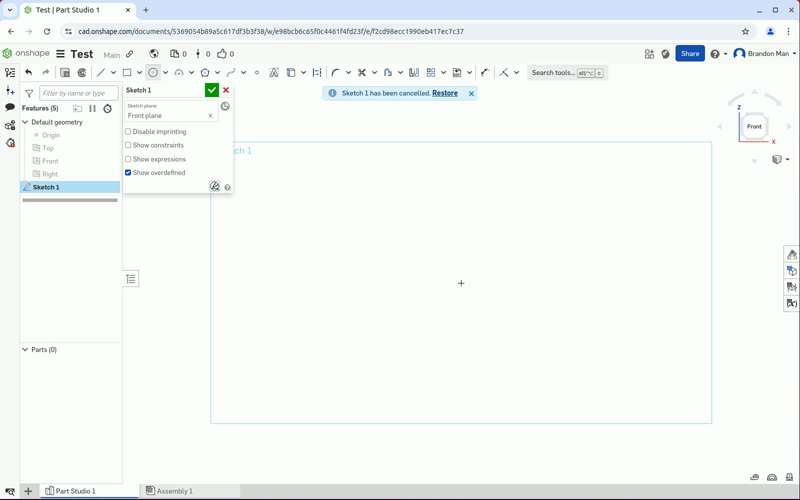
click(461, 282)
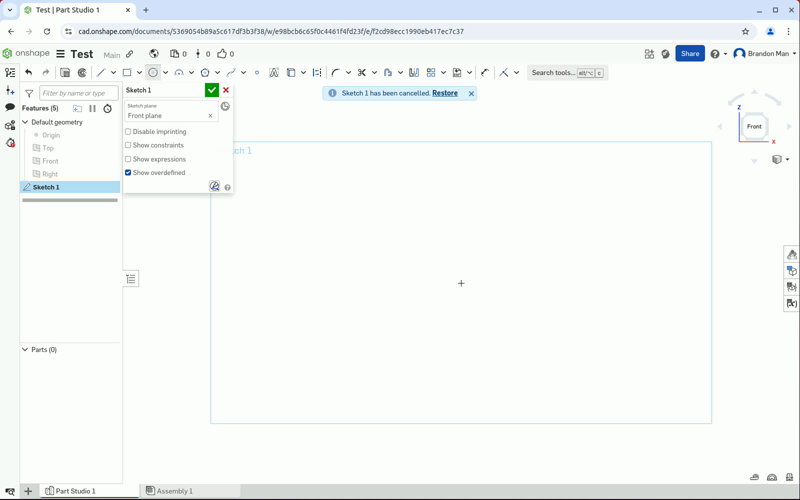
key_up(shift)
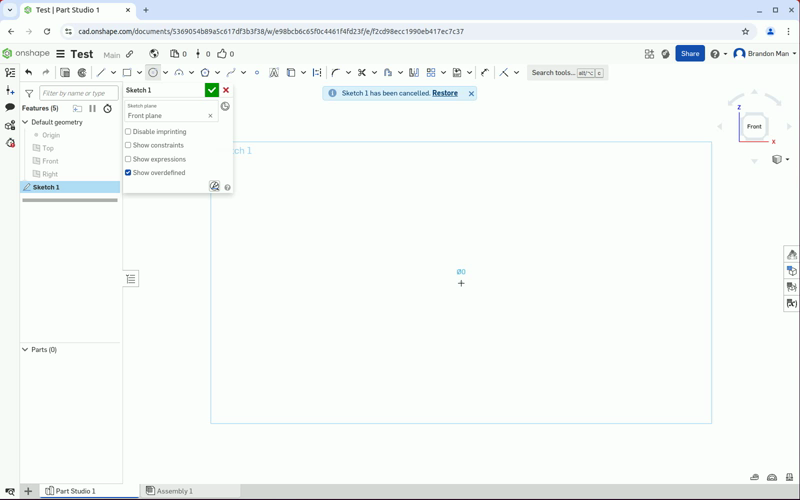
mouse_move(574, 282)
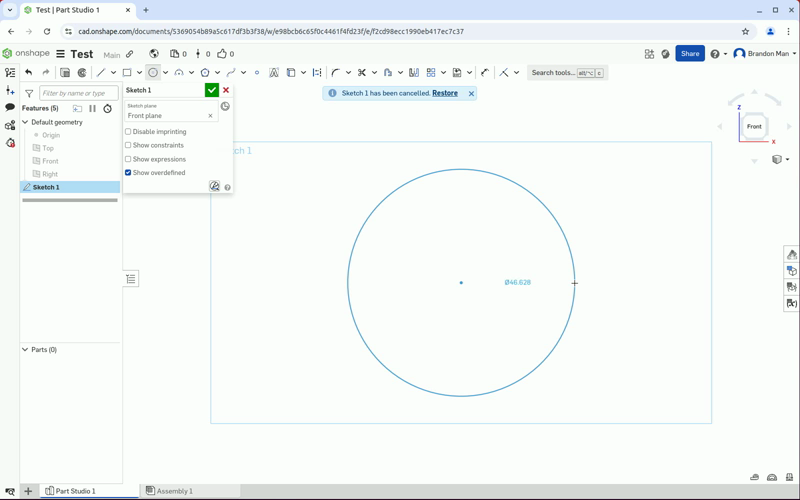
click(574, 282)
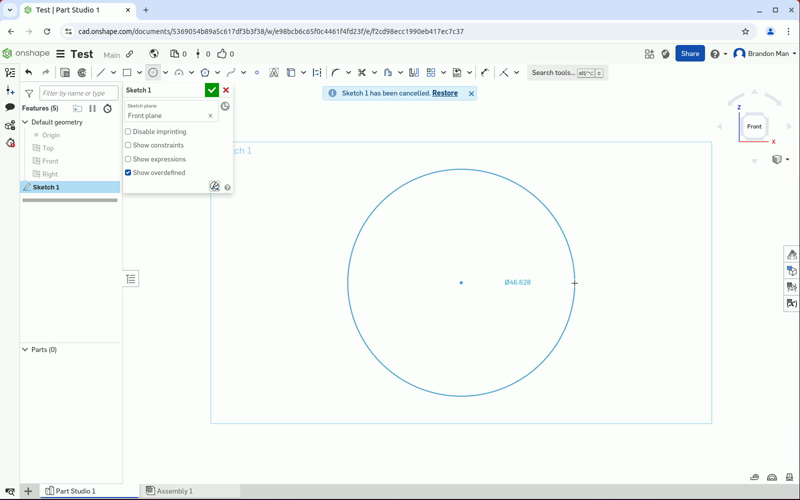
key(esc)
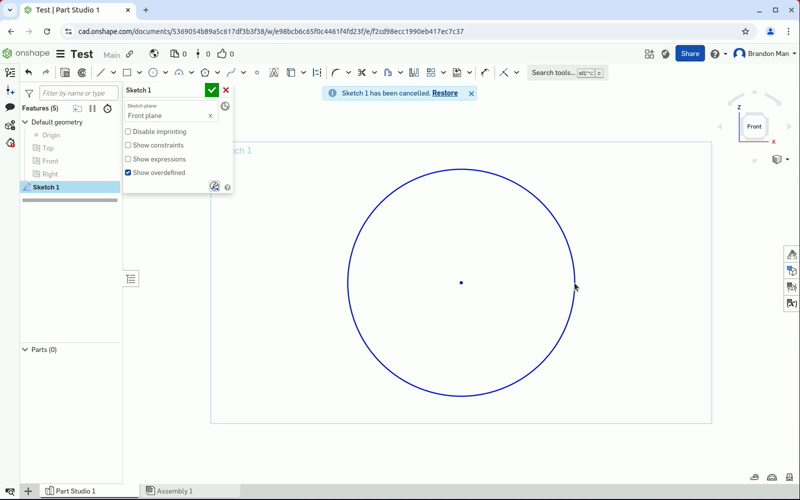
key(c)
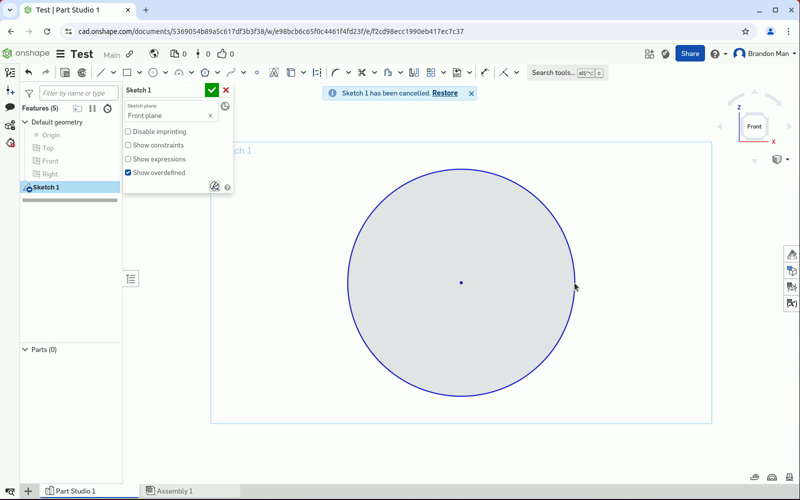
key_down(shift)
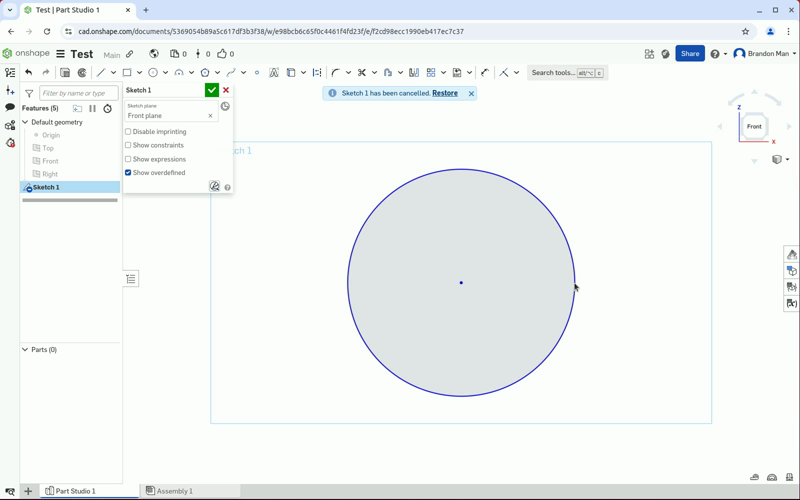
mouse_move(461, 282)
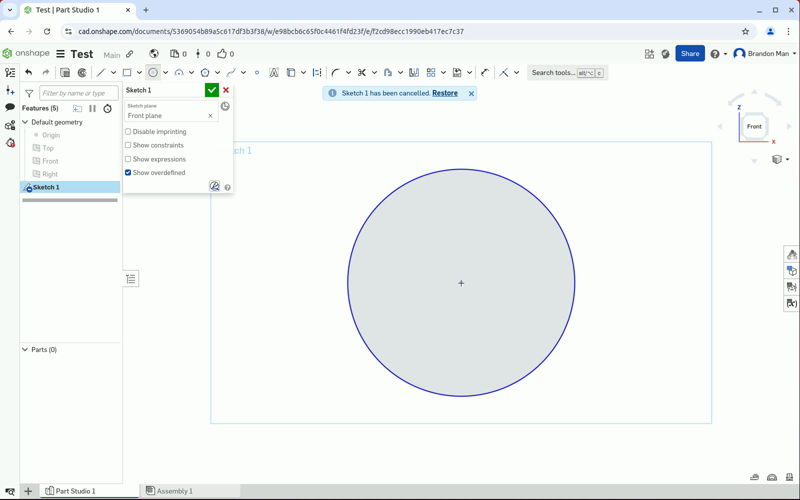
click(461, 282)
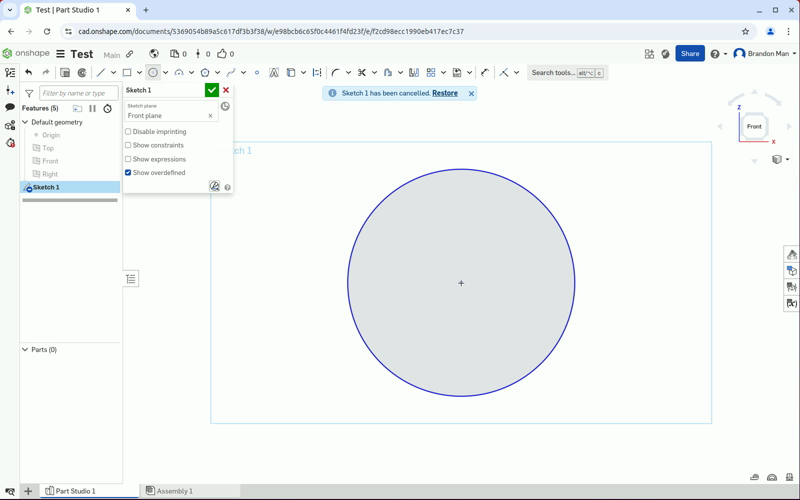
key_up(shift)
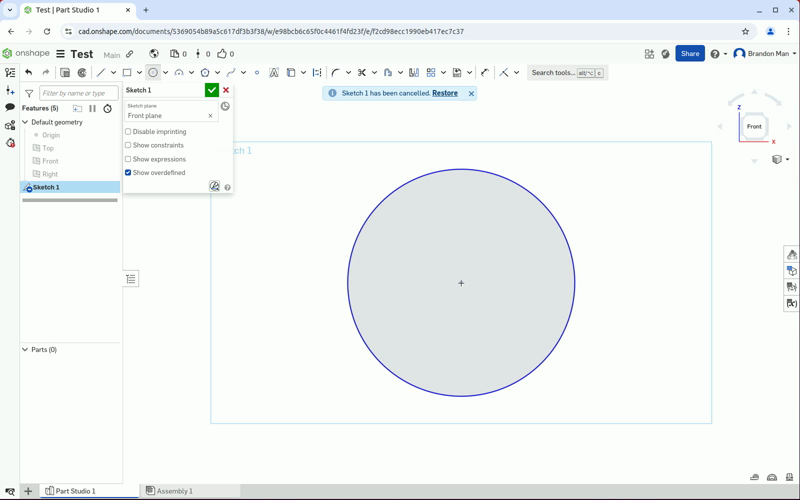
mouse_move(489, 282)
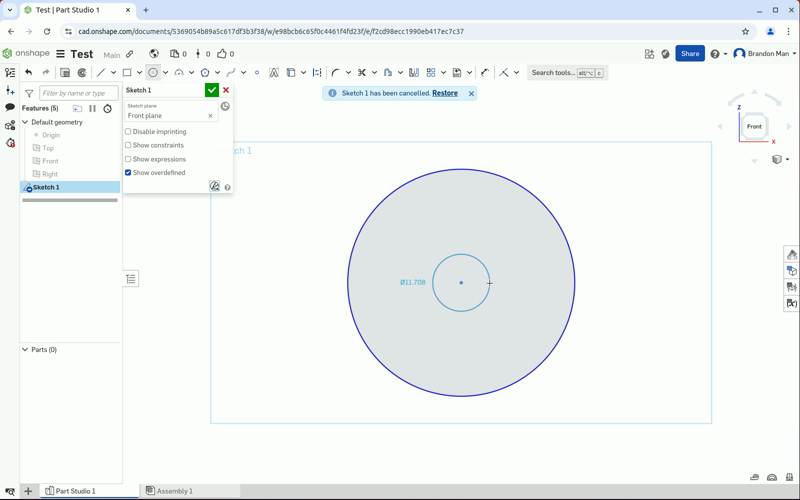
click(489, 282)
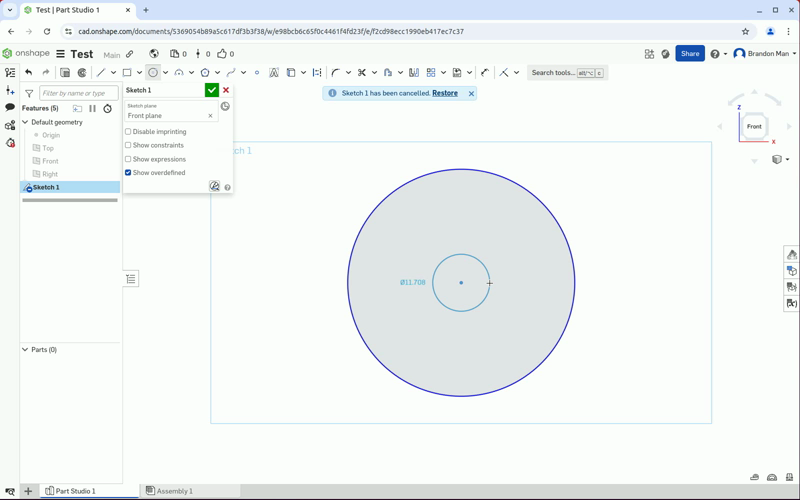
key(esc)
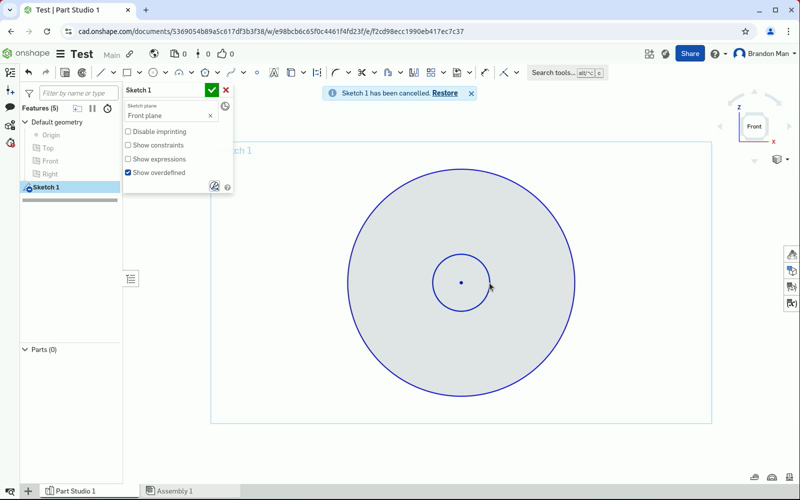
mouse_move(497, 204)
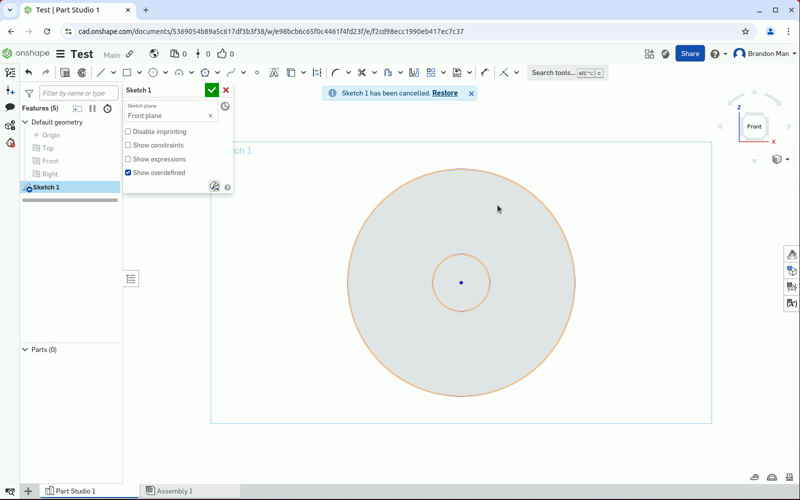
click(497, 204)
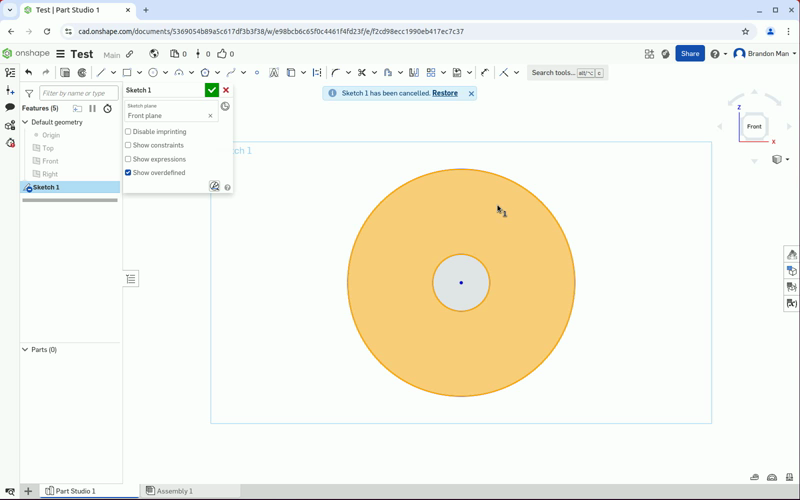
mouse_move(73, 352)
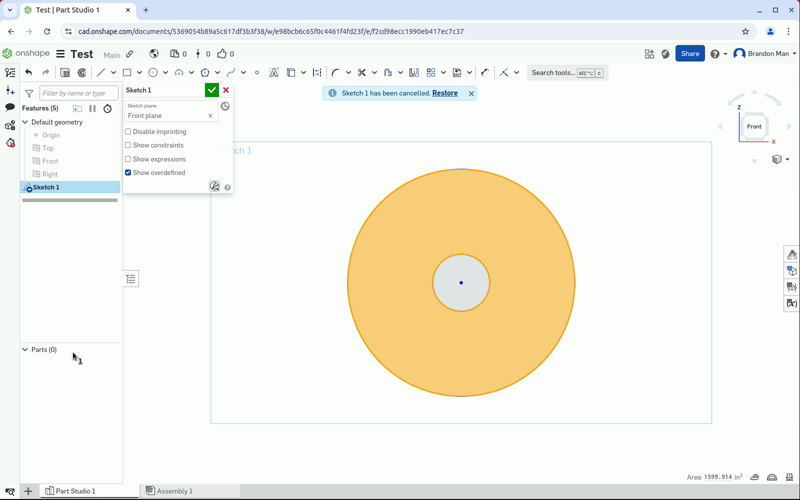
key(shift+y)
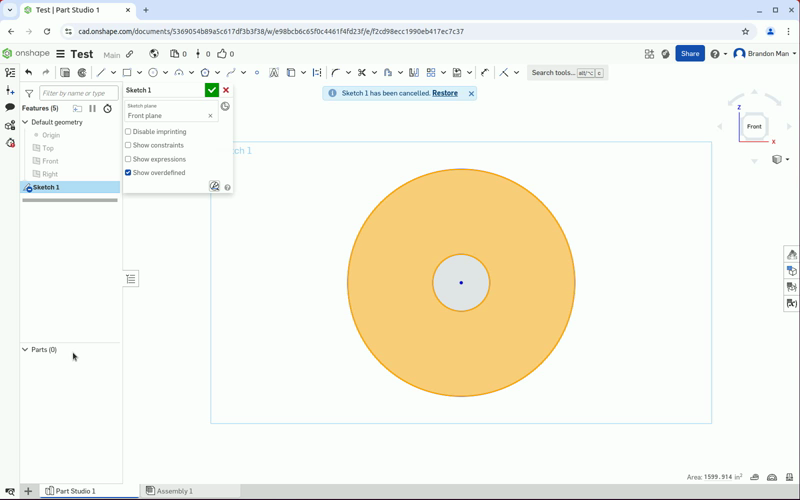
key(shift+e)
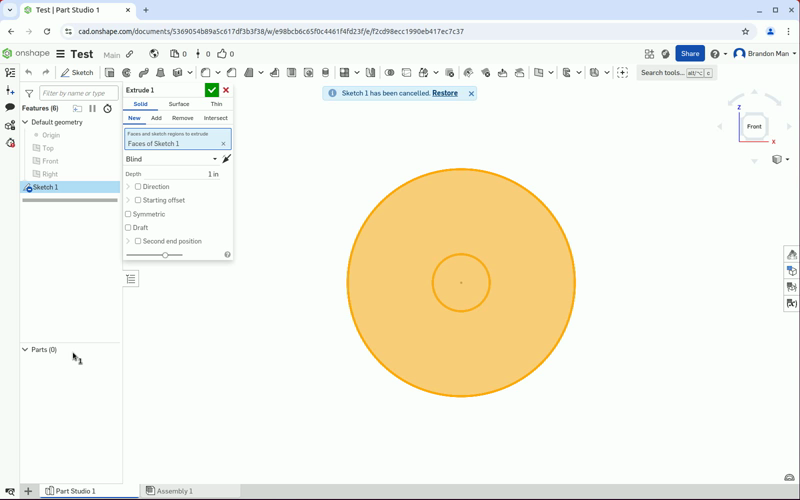
mouse_move(143, 106)
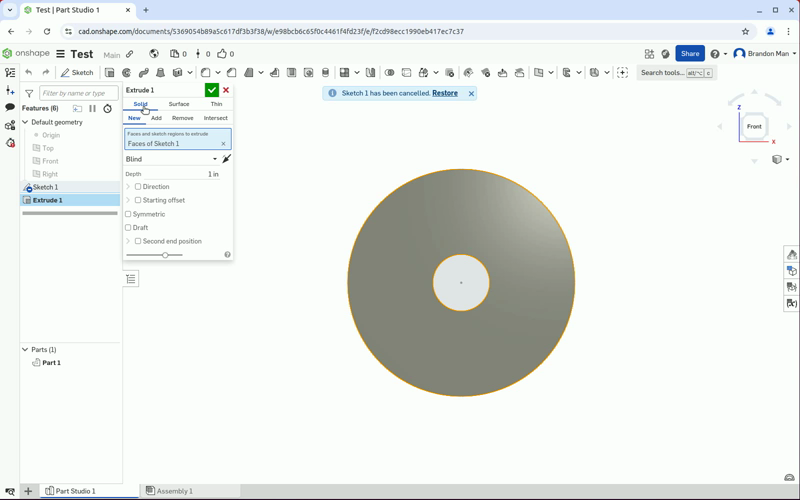
click(143, 106)
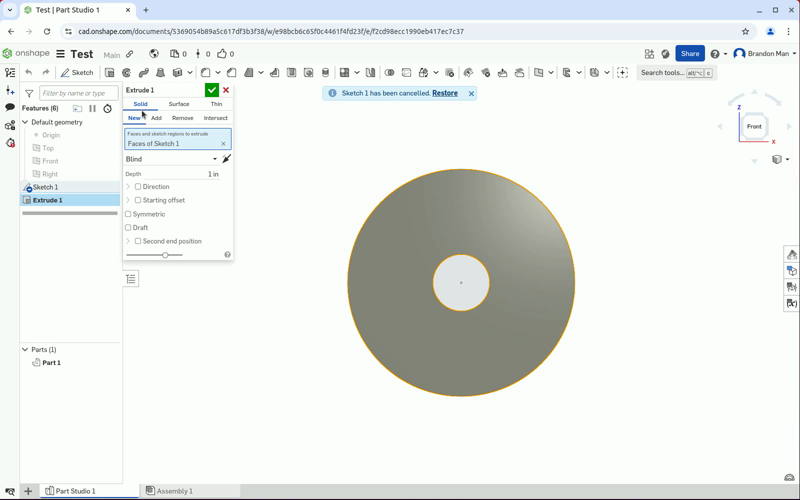
mouse_move(137, 120)
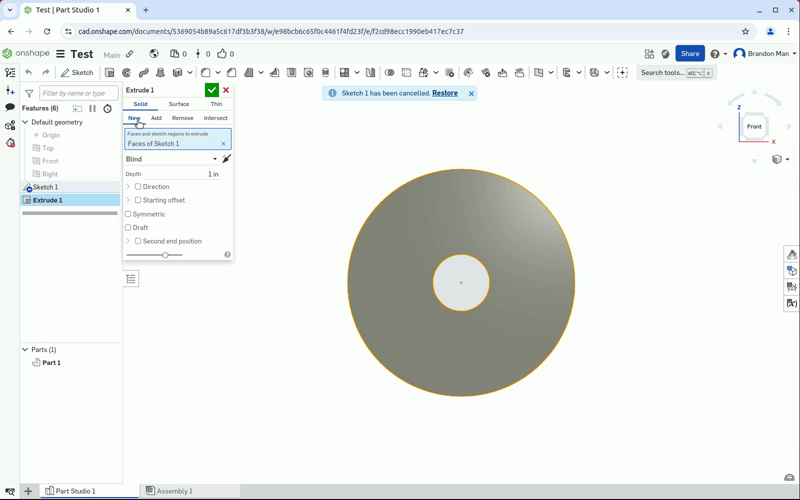
click(137, 120)
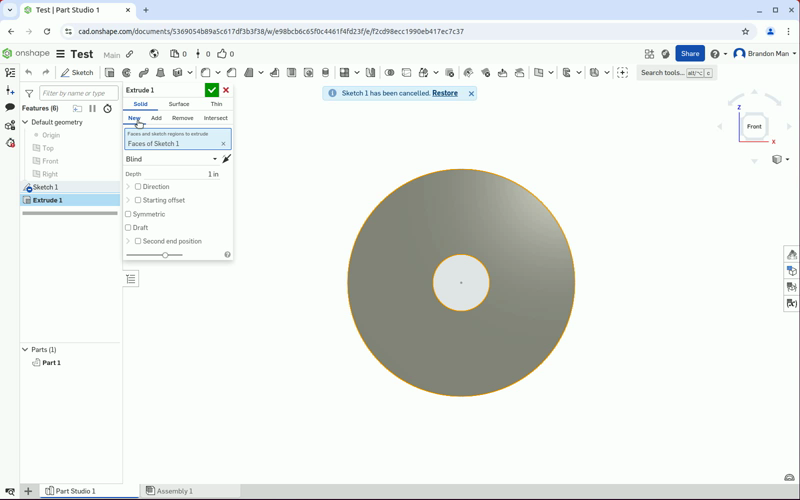
key(tab, 4)
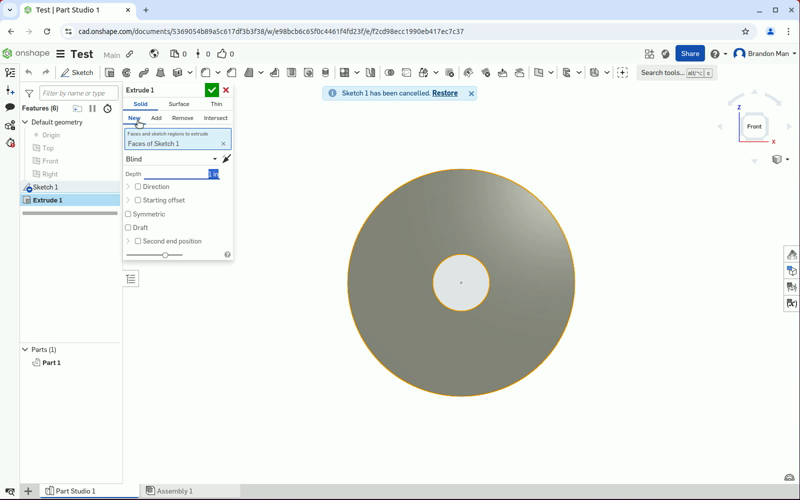
text(18.775)
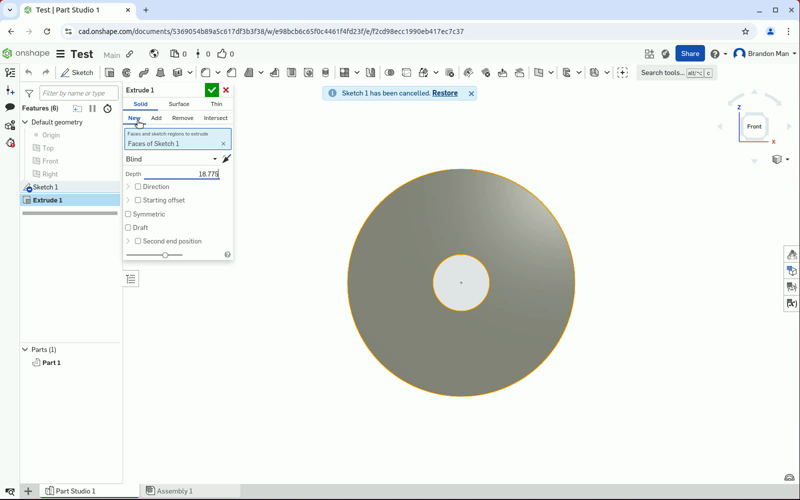
key(enter)
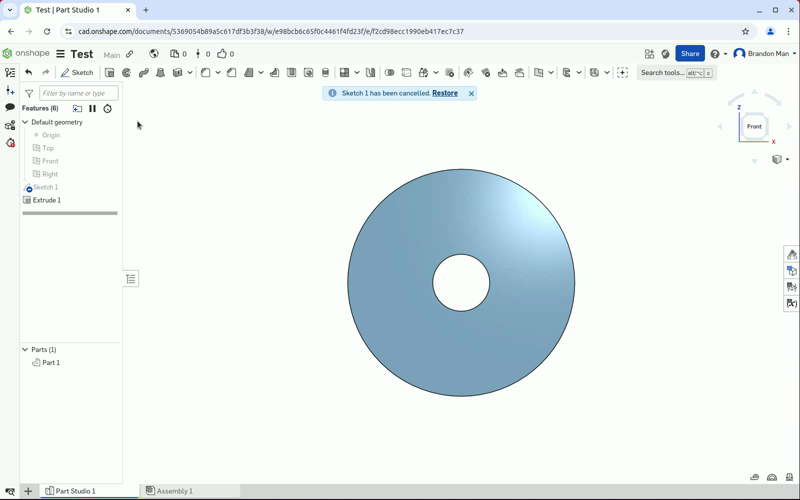
key(shift+h)
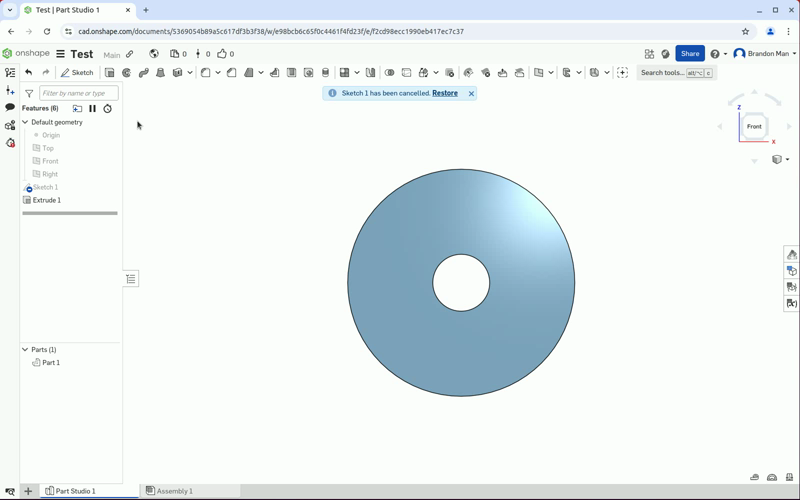
key(shift+h)
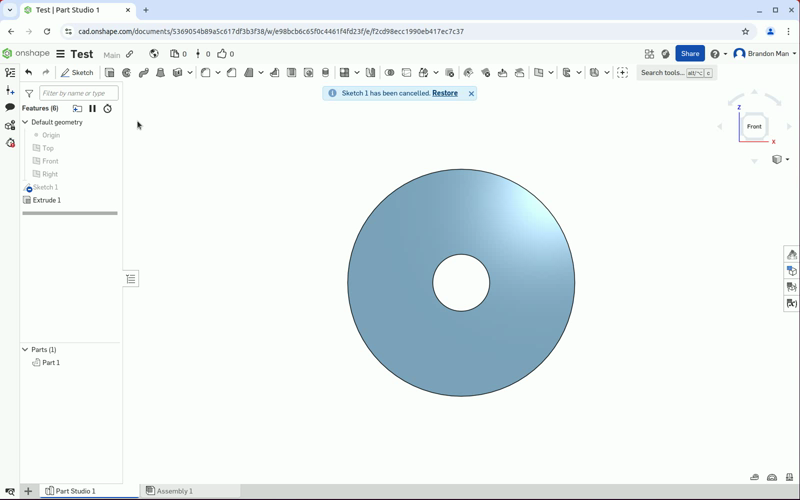
mouse_move(73, 189)
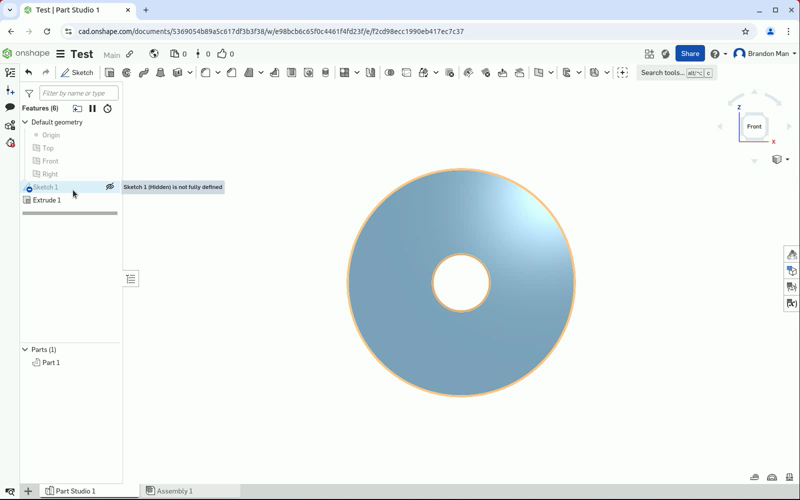
click(73, 189)
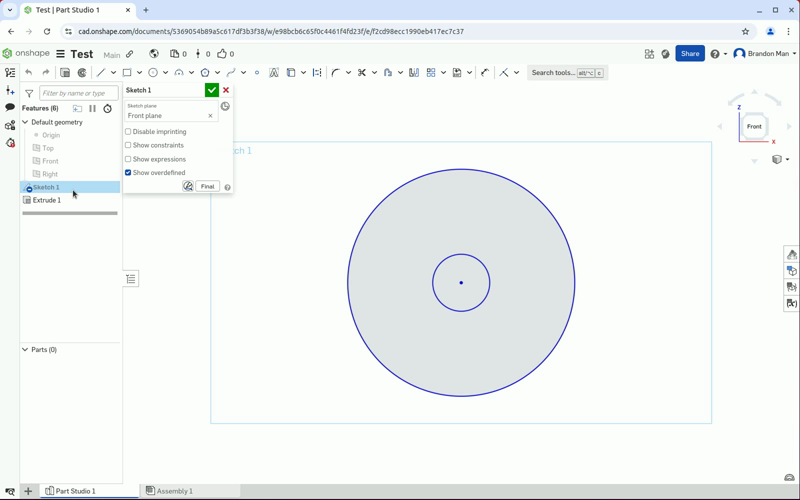
mouse_move(229, 92)
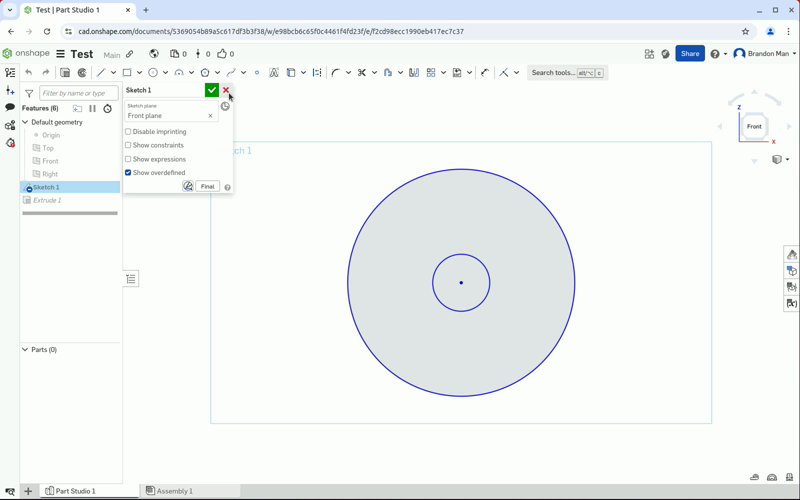
click(229, 92)
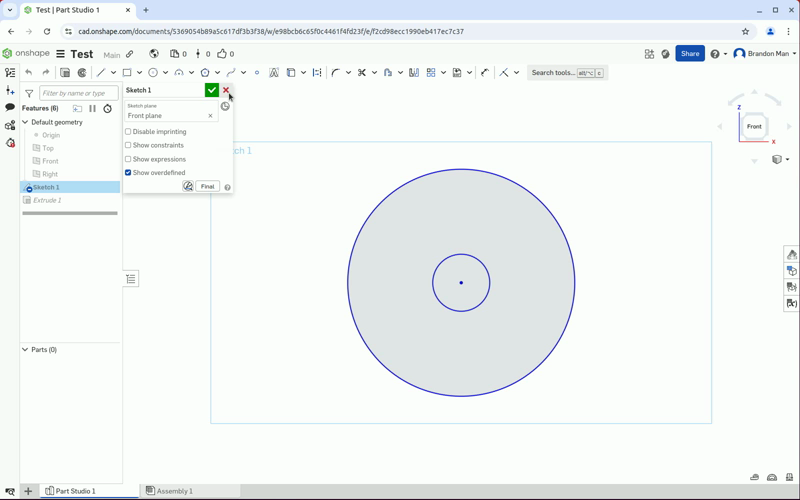
key(shift+s)
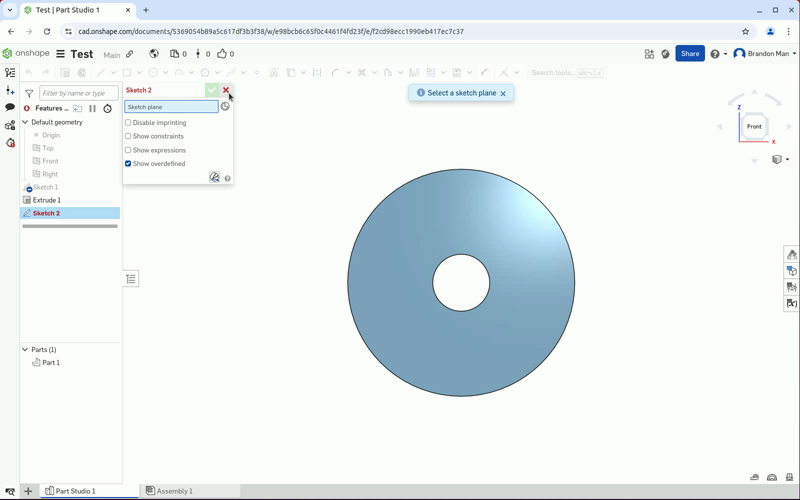
mouse_move(73, 163)
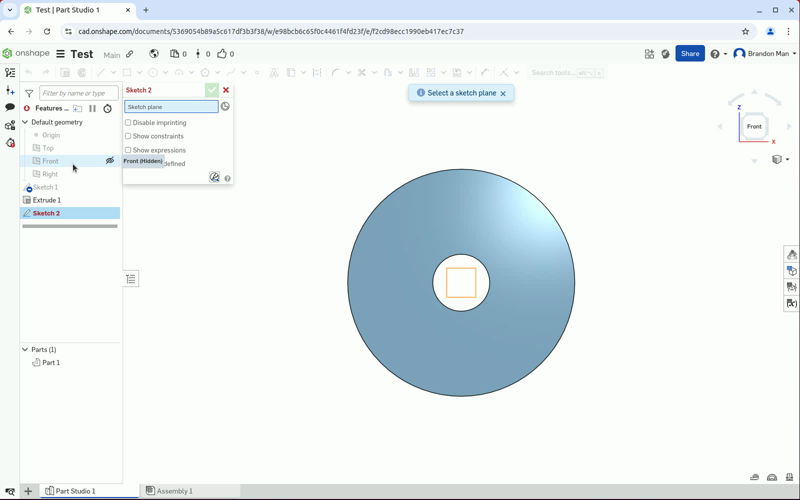
click(73, 163)
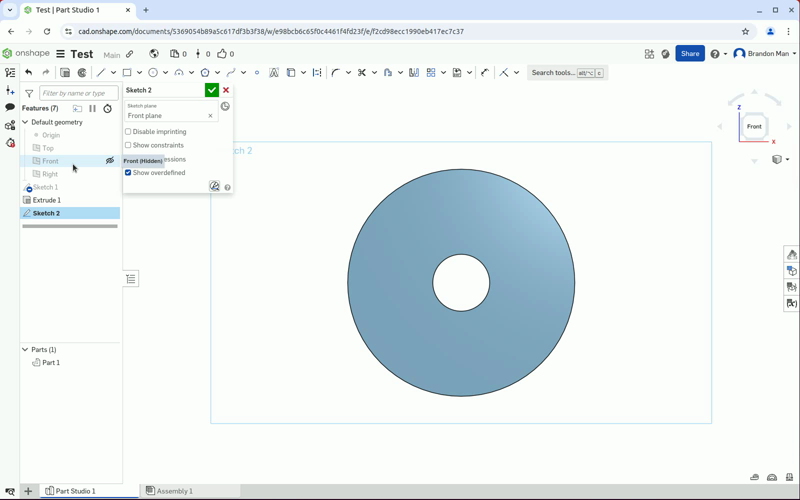
mouse_move(73, 352)
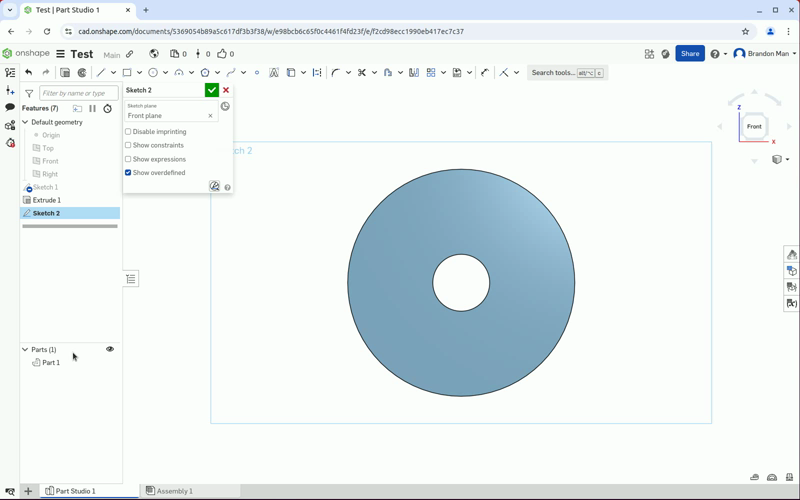
key(y)
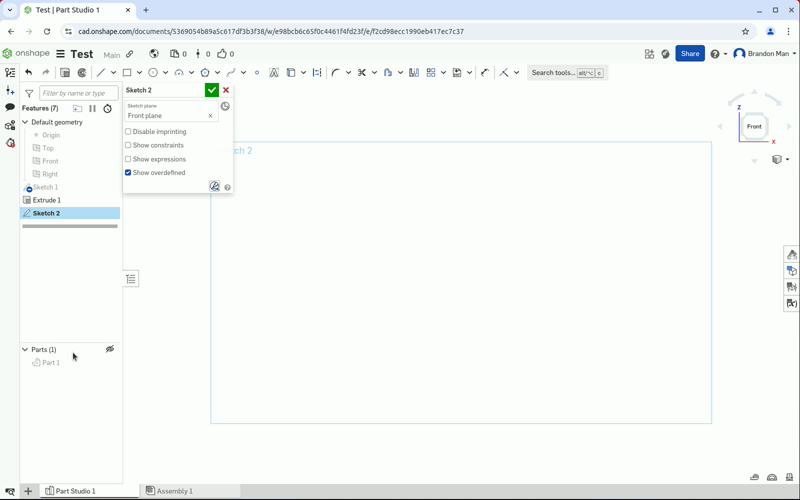
key(l)
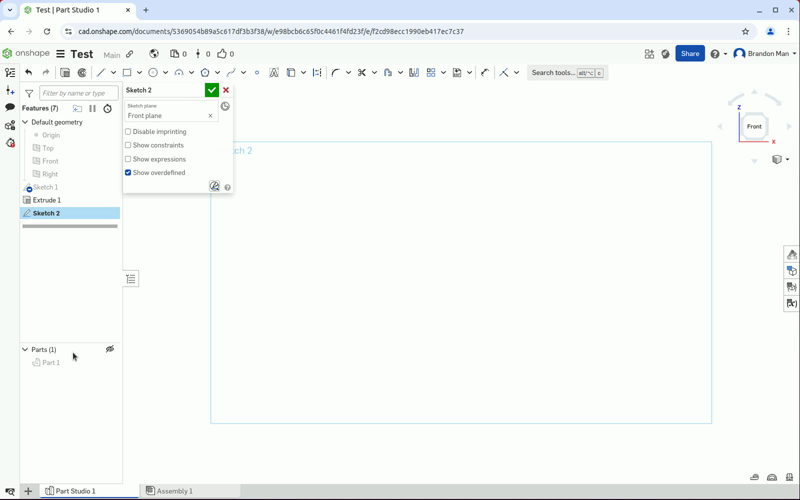
key_down(shift)
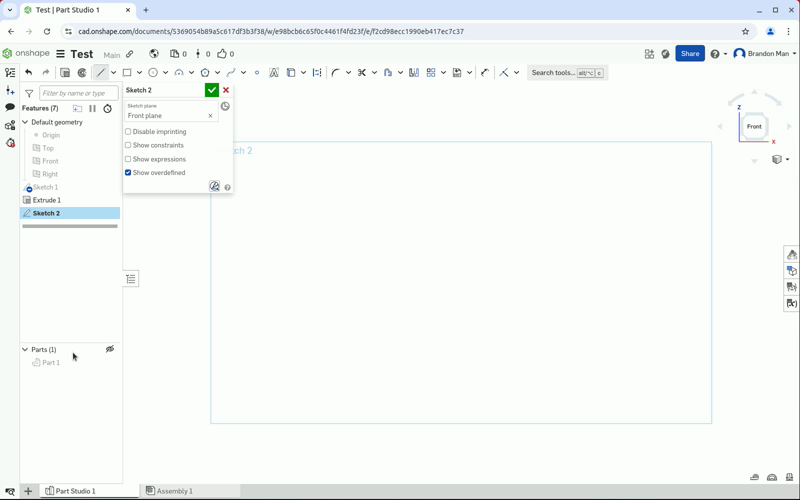
mouse_move(445, 306)
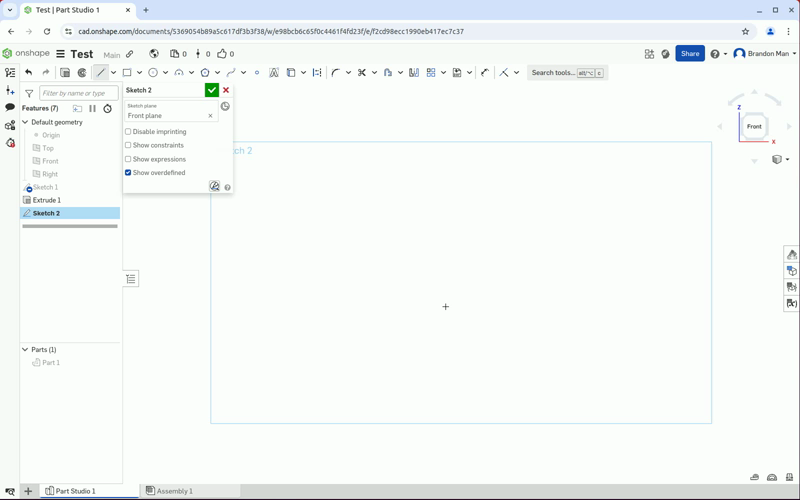
click(445, 306)
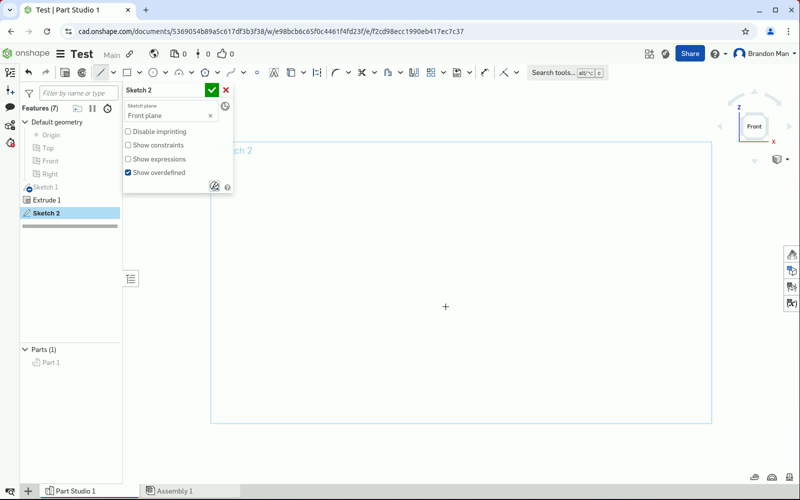
key_up(shift)
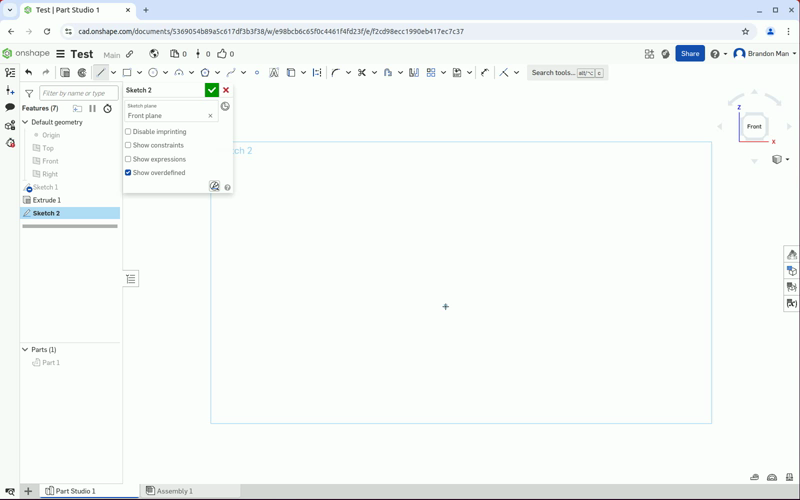
key_down(shift)
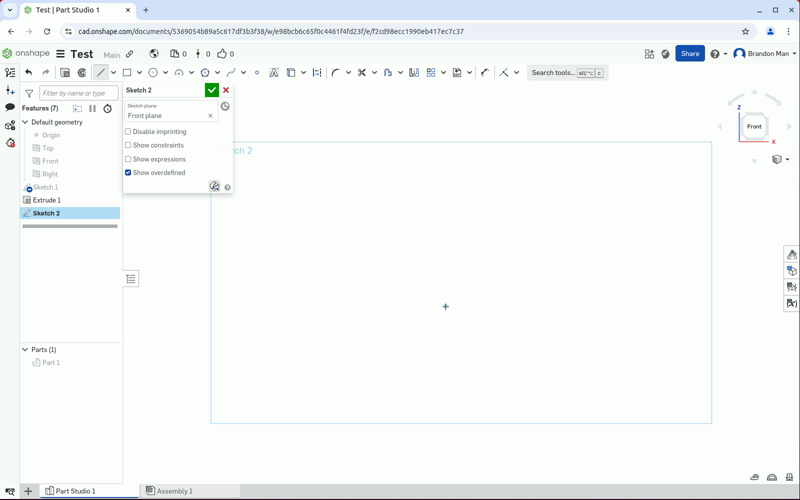
mouse_move(475, 306)
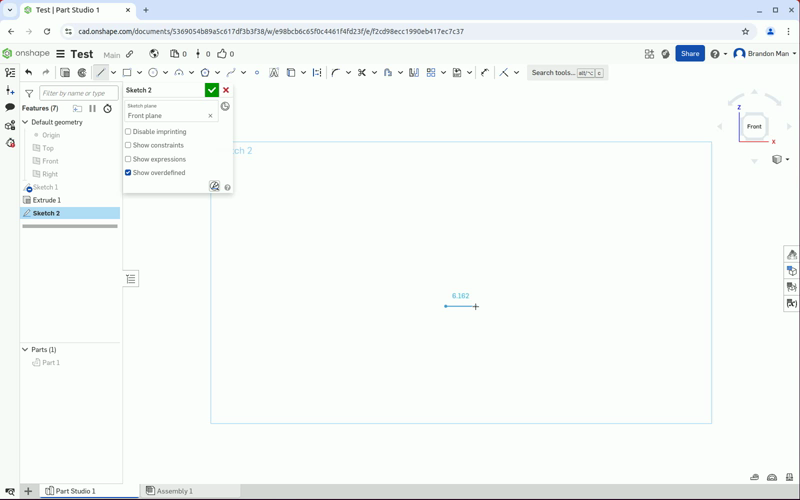
mouse_move(476, 306)
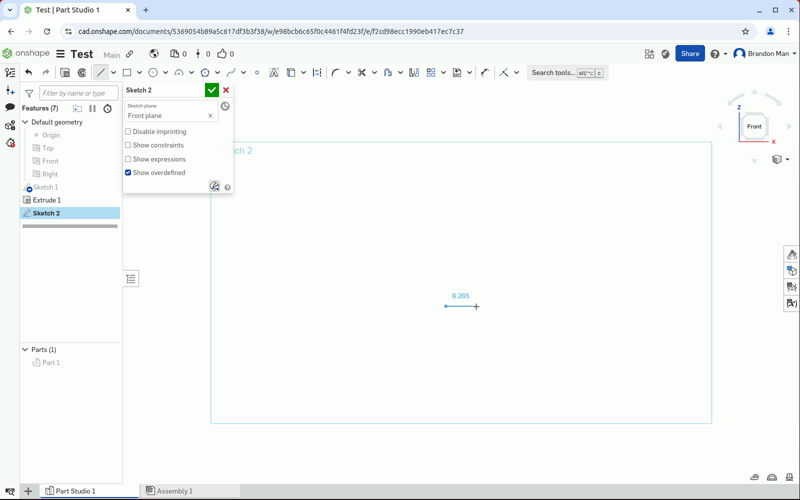
click(476, 306)
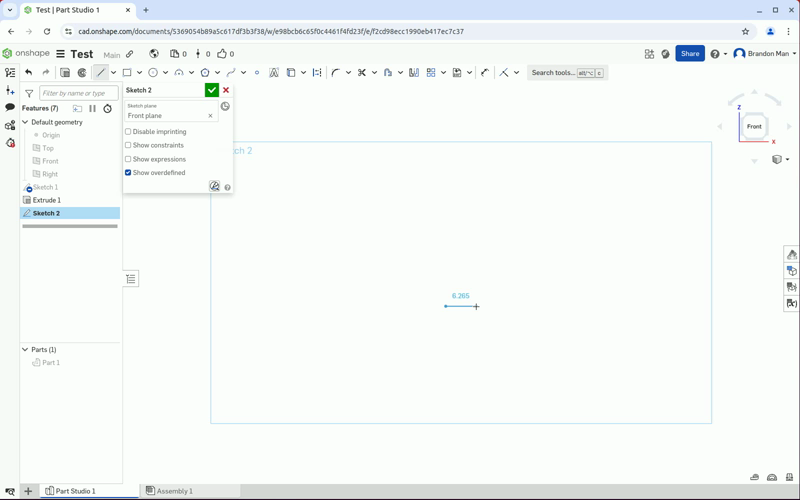
key_up(shift)
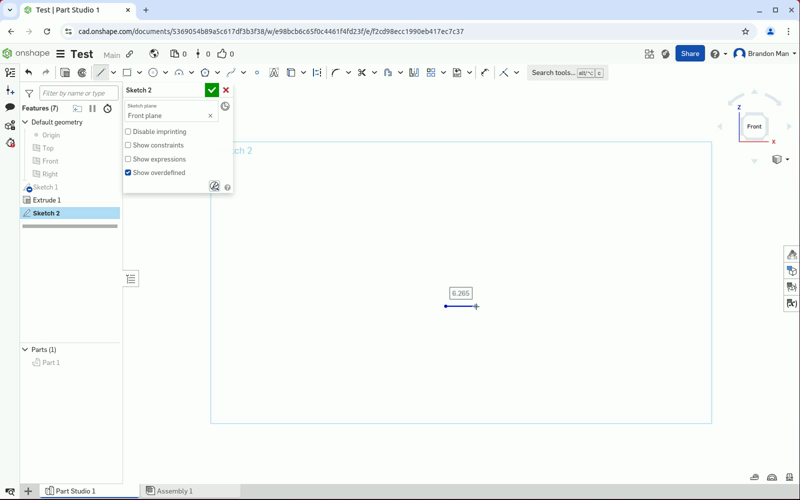
key(esc)
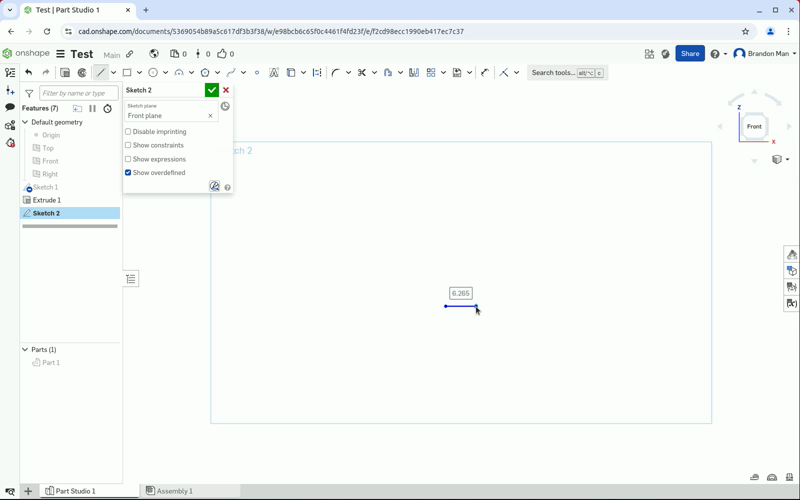
key(a)
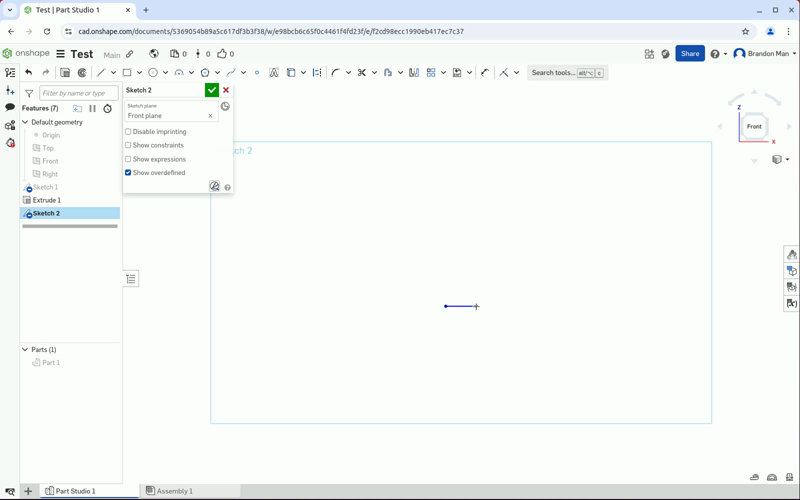
mouse_move(476, 306)
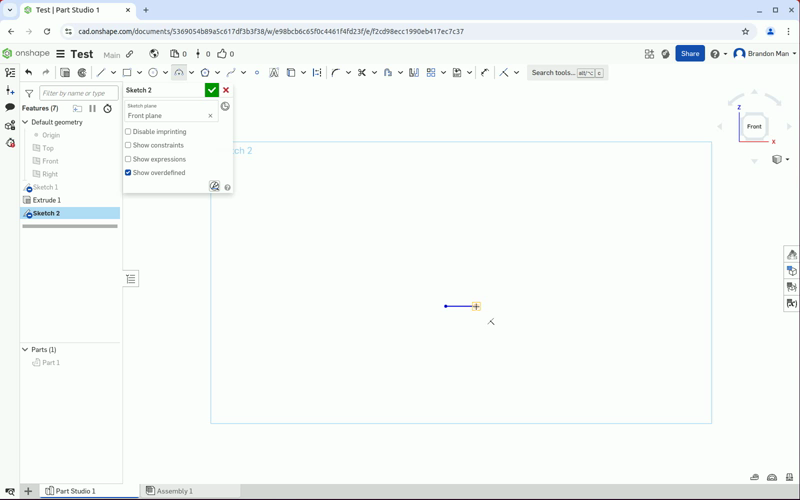
click(476, 306)
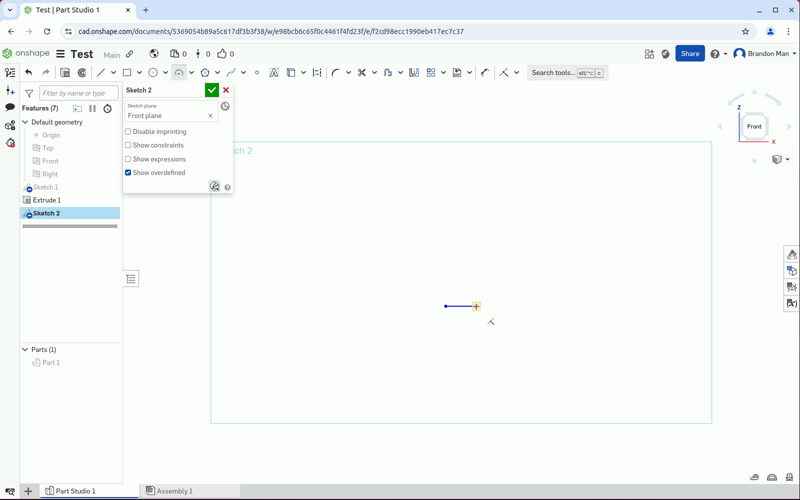
mouse_move(445, 306)
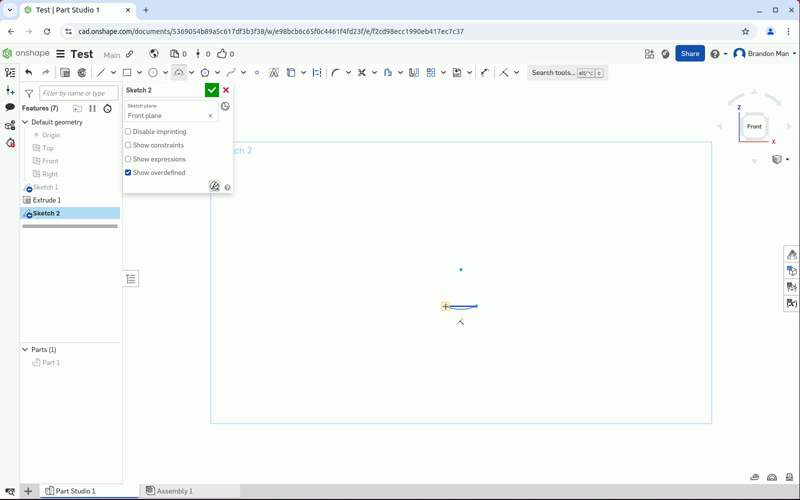
click(445, 306)
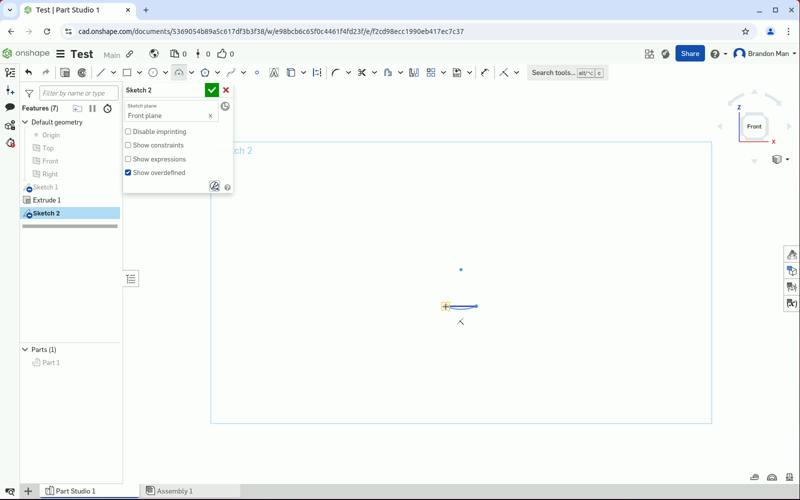
key_down(shift)
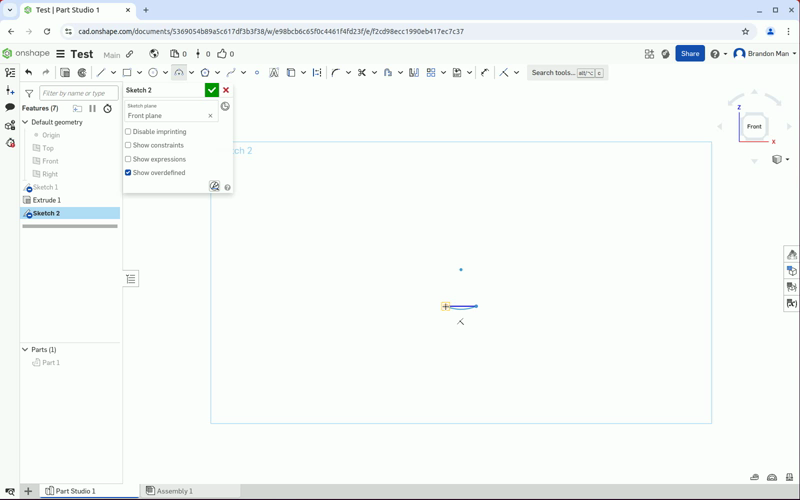
mouse_move(460, 255)
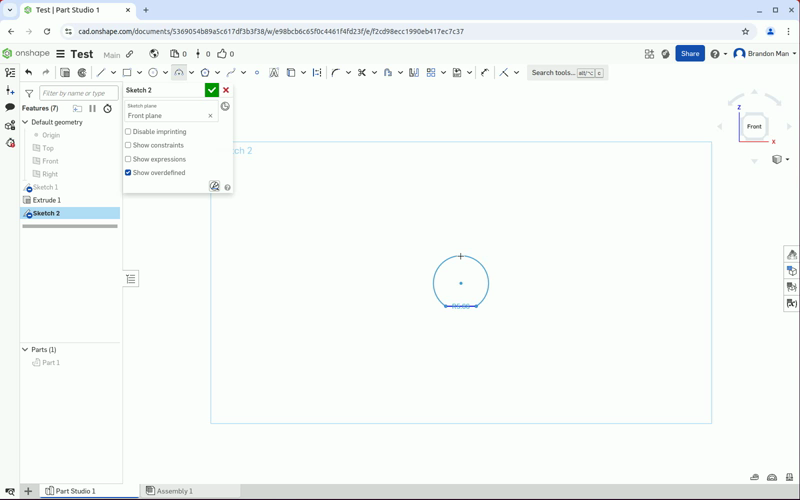
click(460, 255)
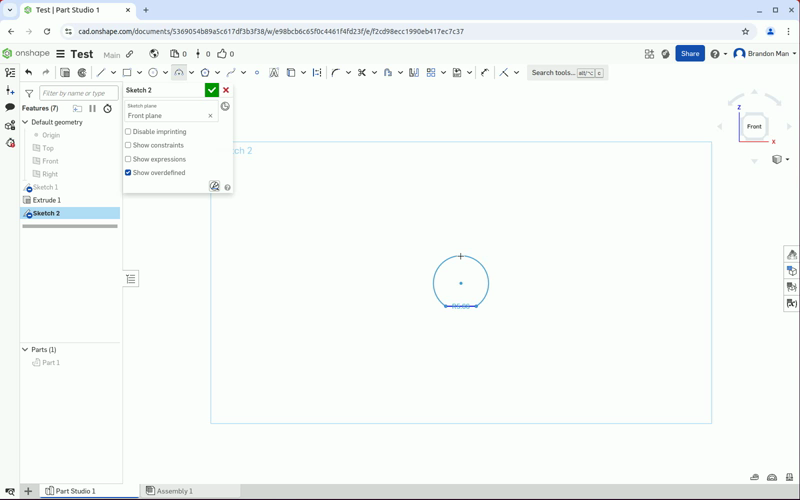
key_up(shift)
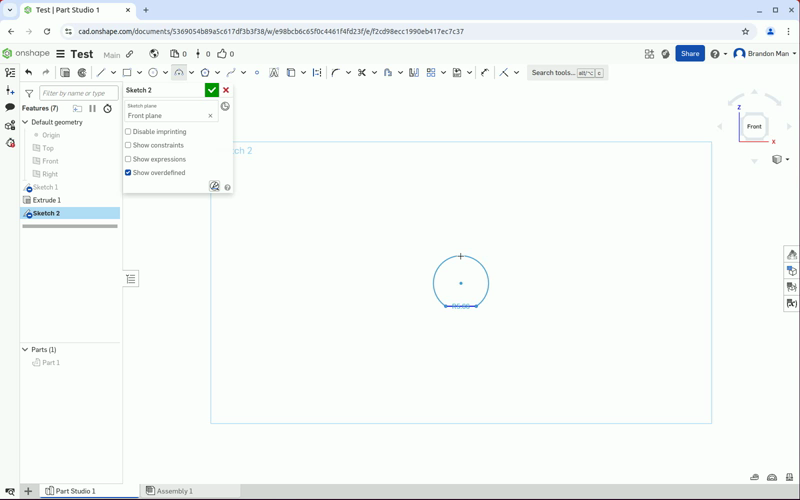
key(esc)
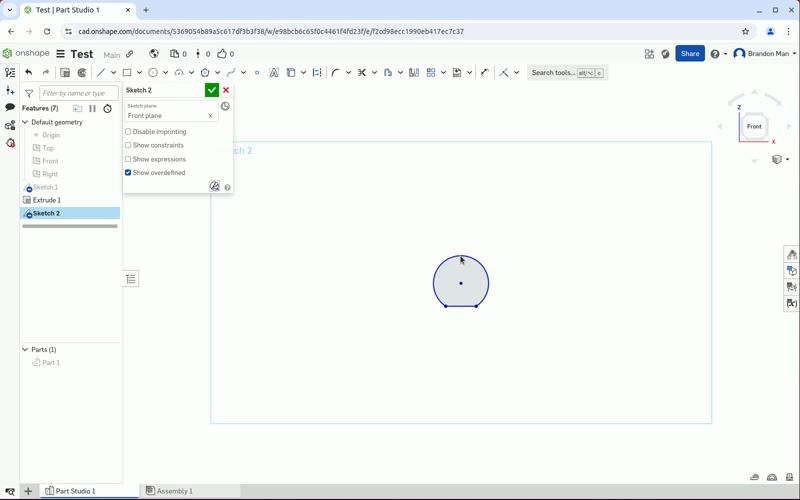
mouse_move(480, 295)
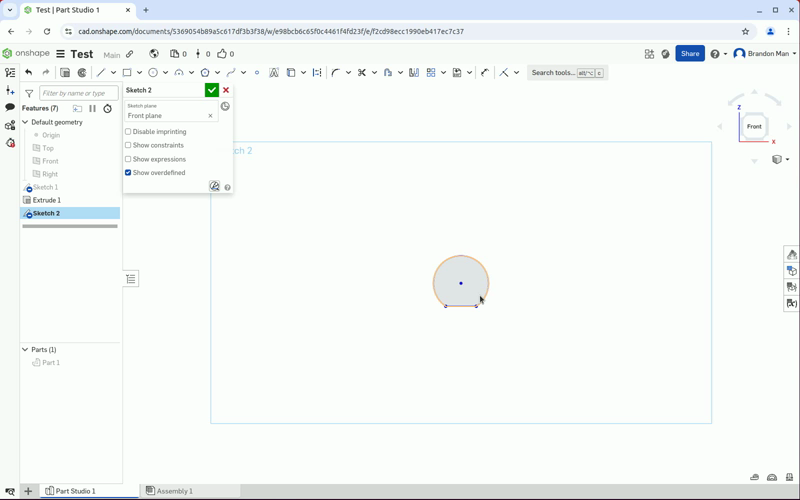
click(480, 295)
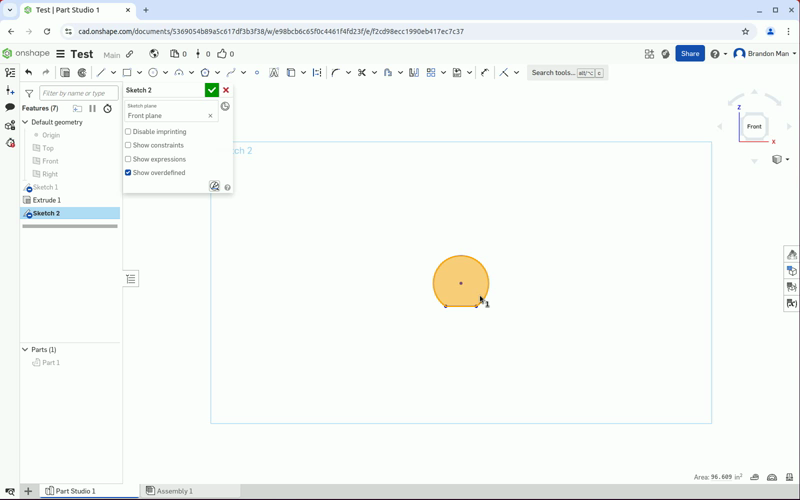
mouse_move(73, 352)
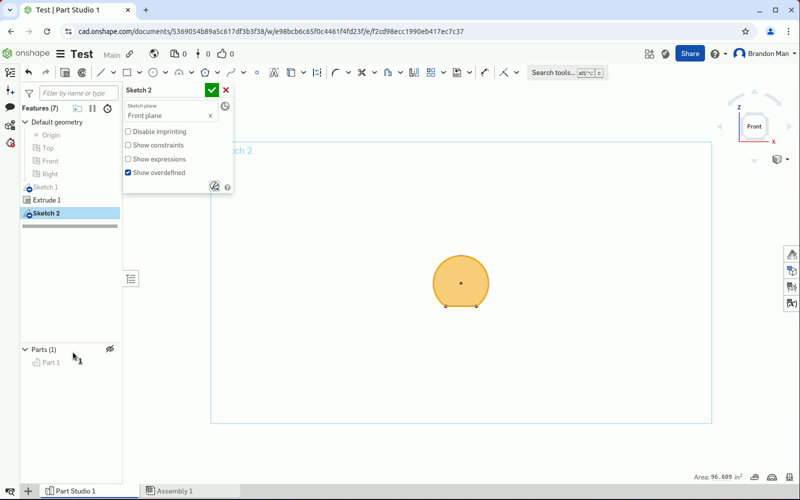
key(shift+y)
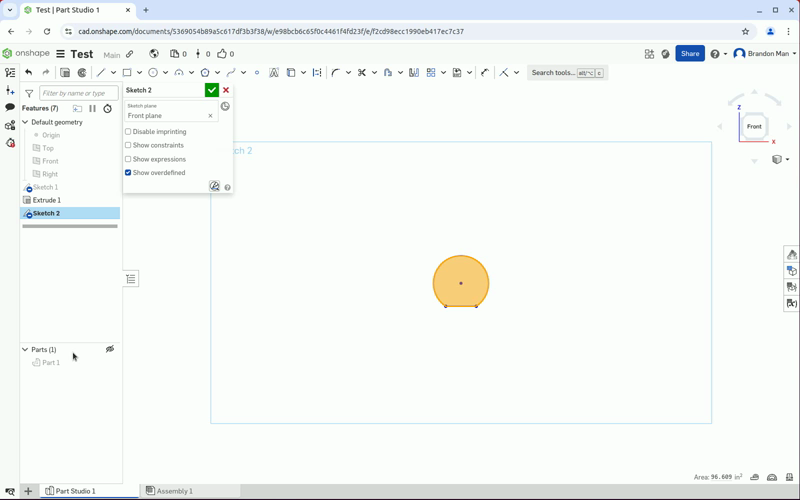
key(shift+e)
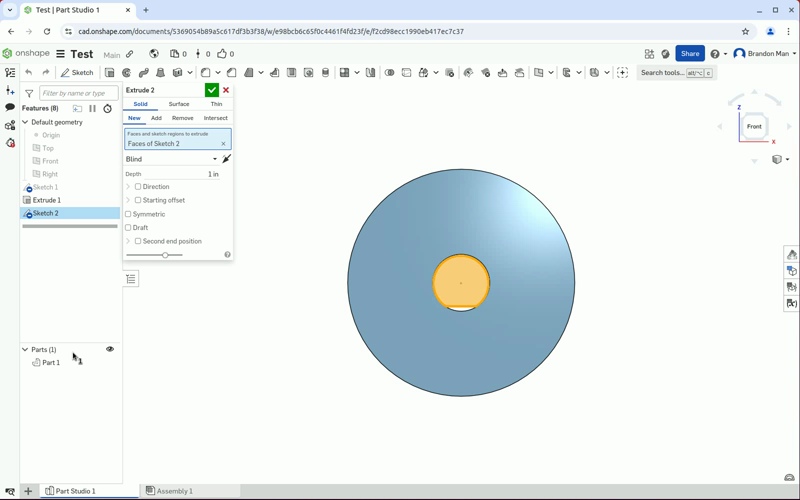
mouse_move(143, 106)
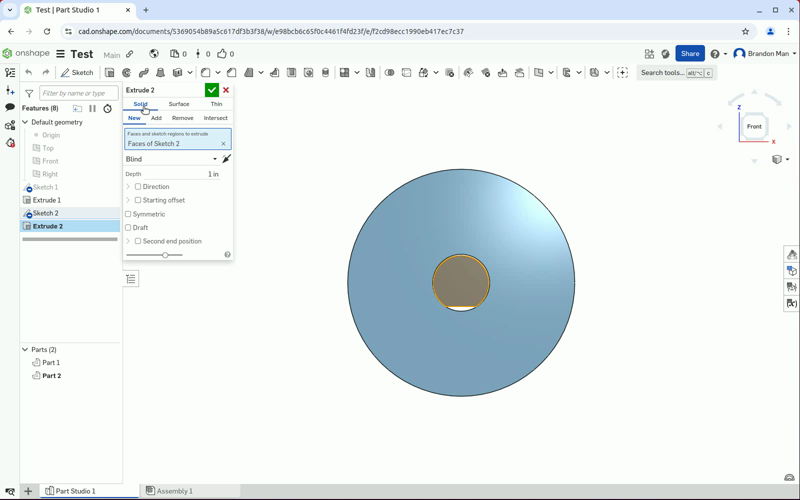
click(143, 106)
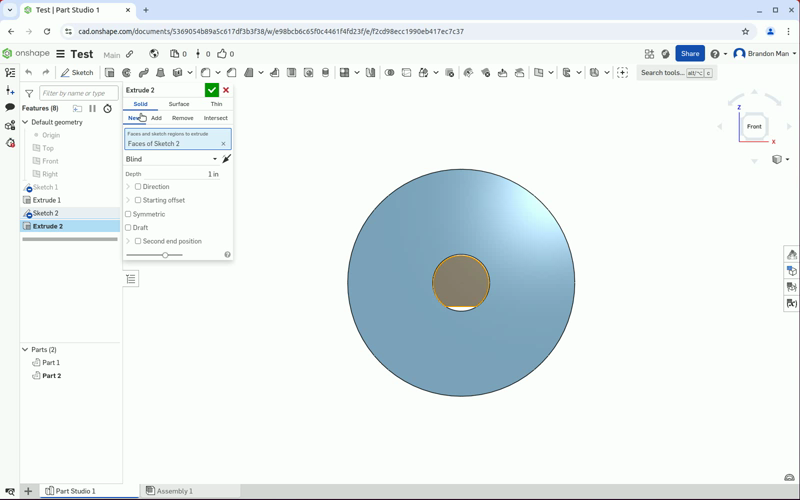
mouse_move(137, 120)
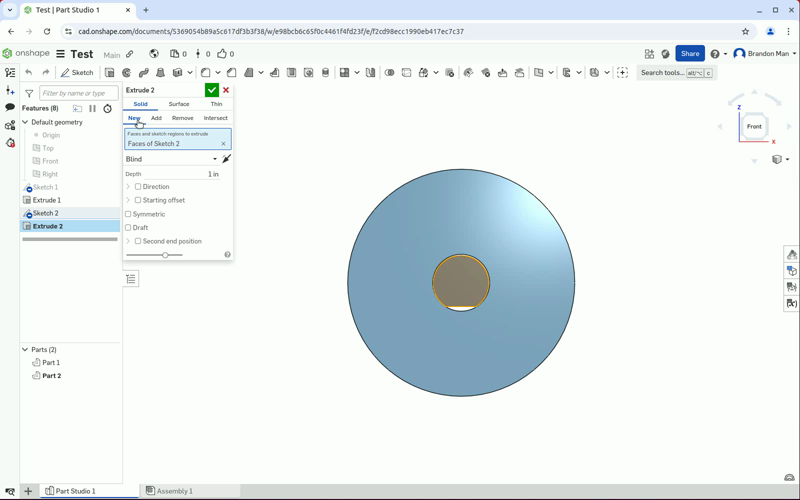
click(137, 120)
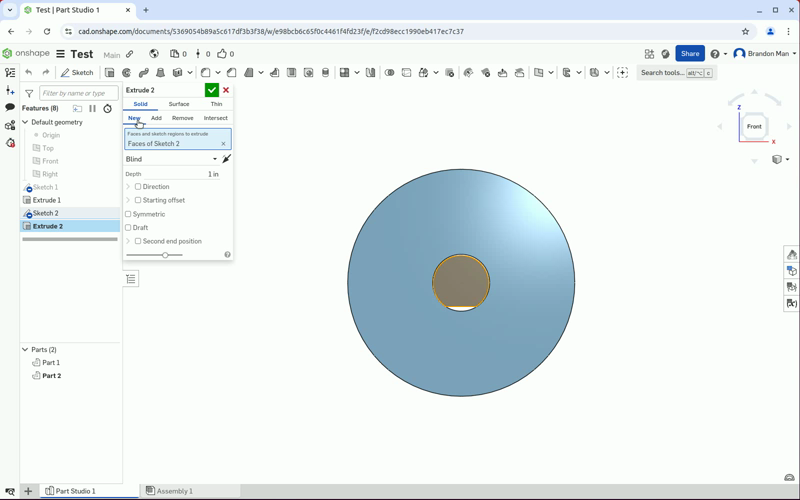
key(tab, 4)
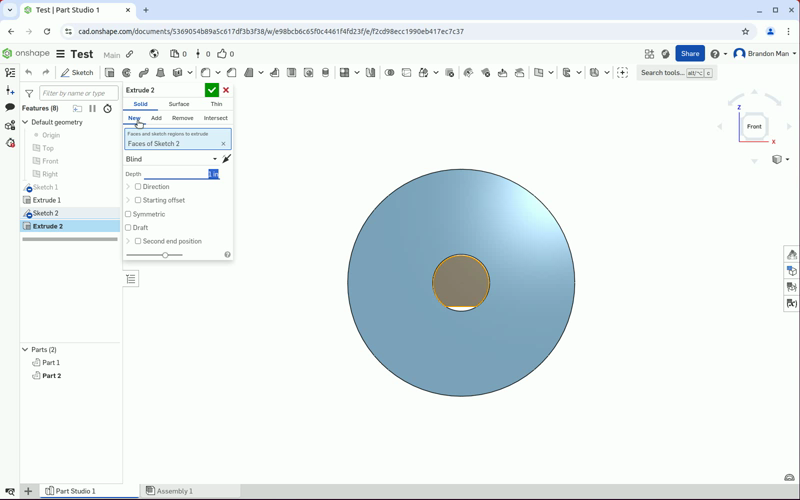
text(18.775)
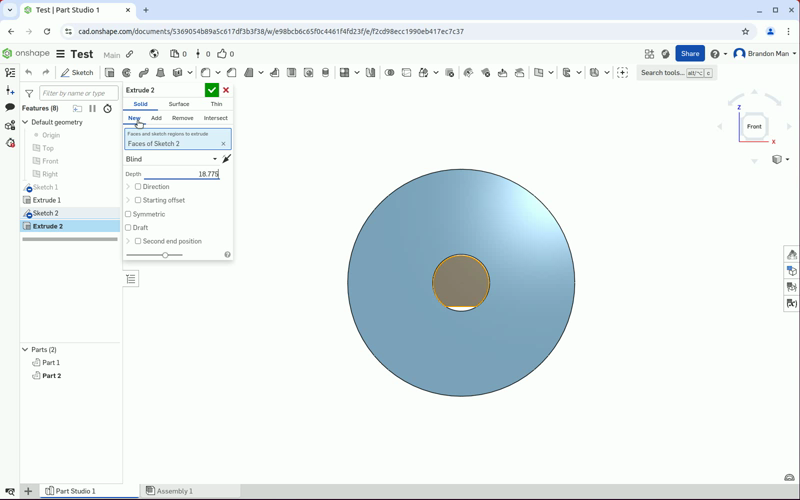
key(enter)
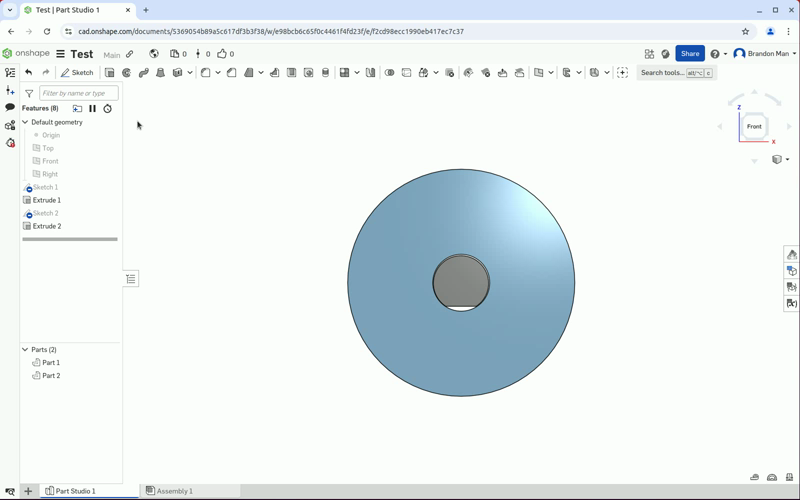
key(shift+h)
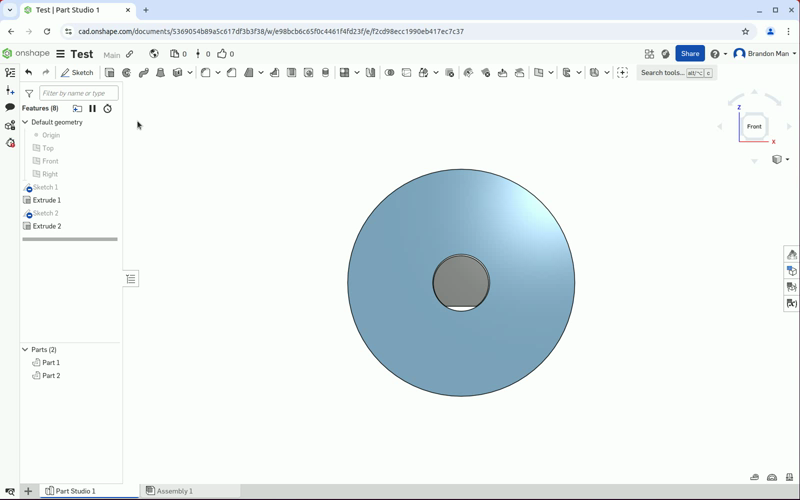
key(shift+h)
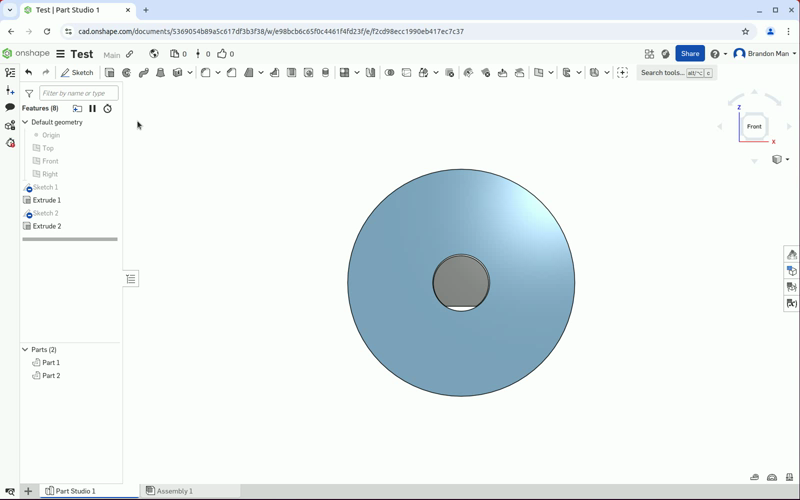
mouse_move(73, 189)
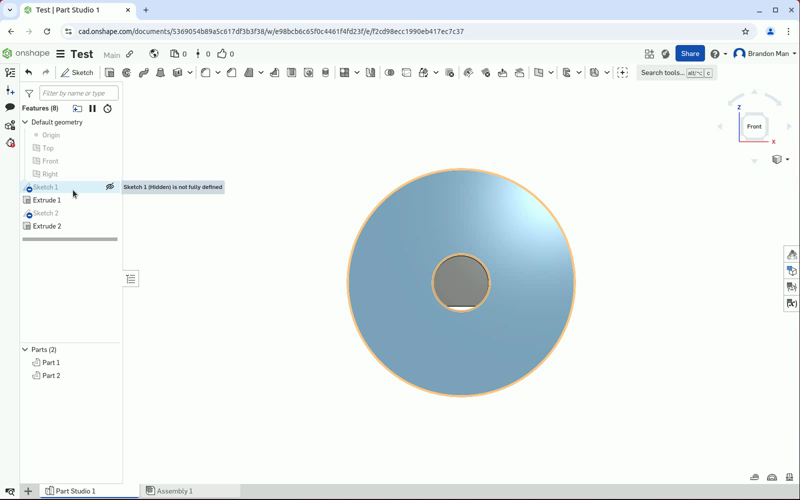
click(73, 189)
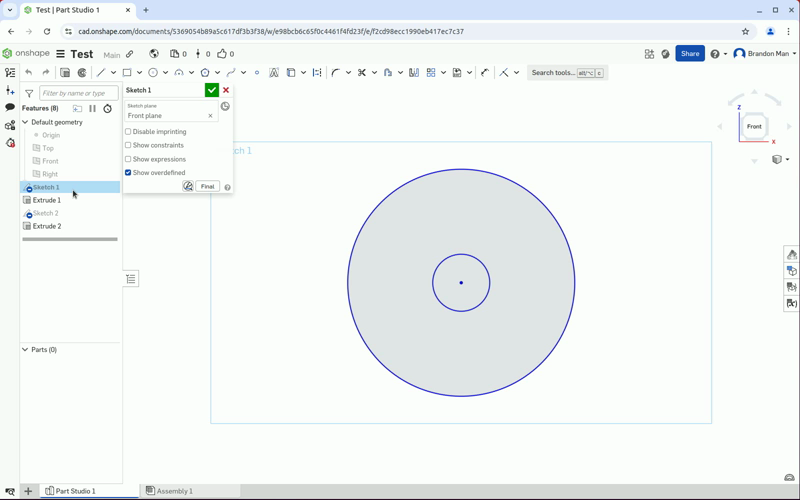
mouse_move(229, 92)
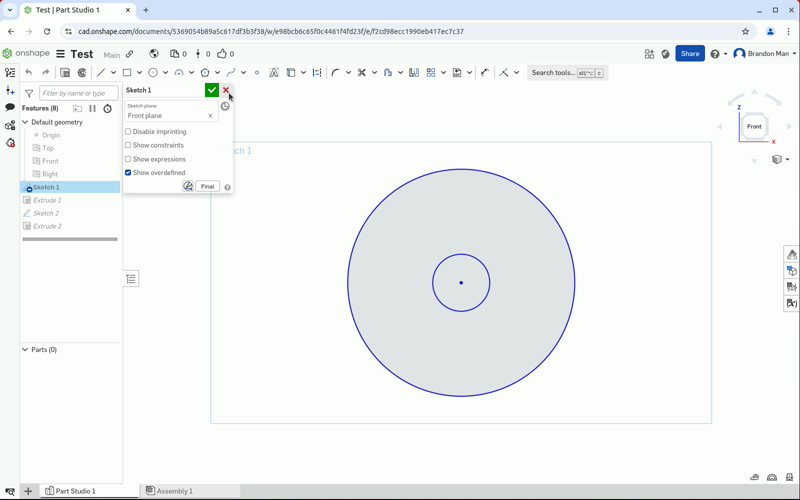
click(229, 92)
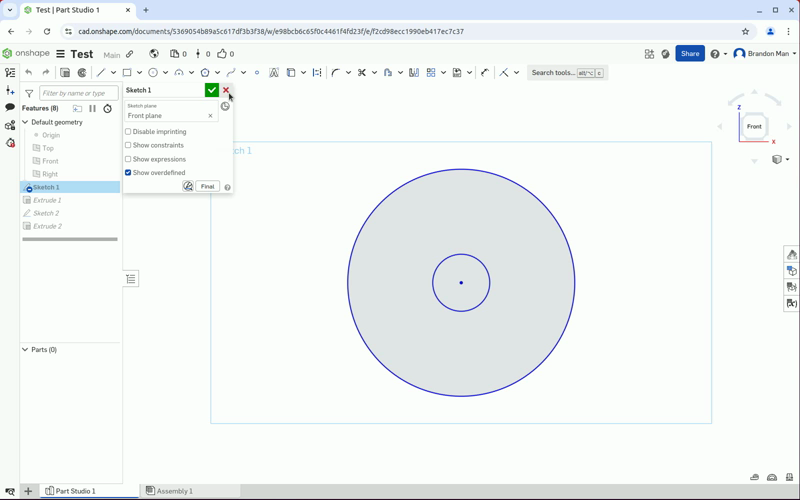
key(shift+s)
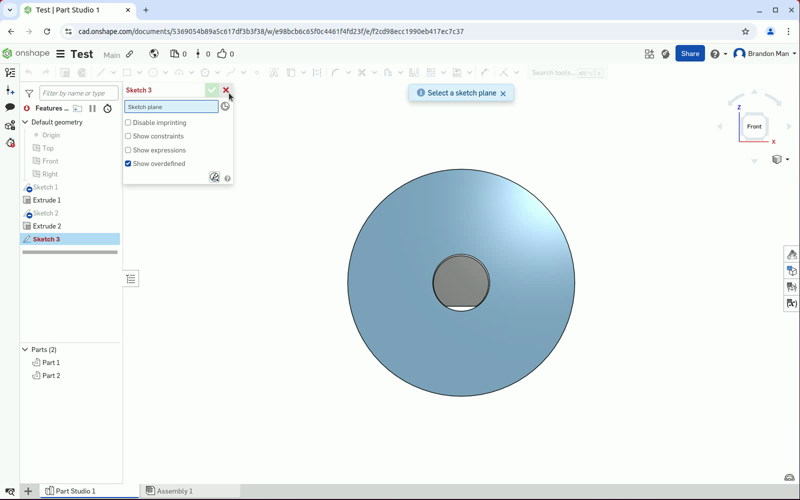
mouse_move(73, 163)
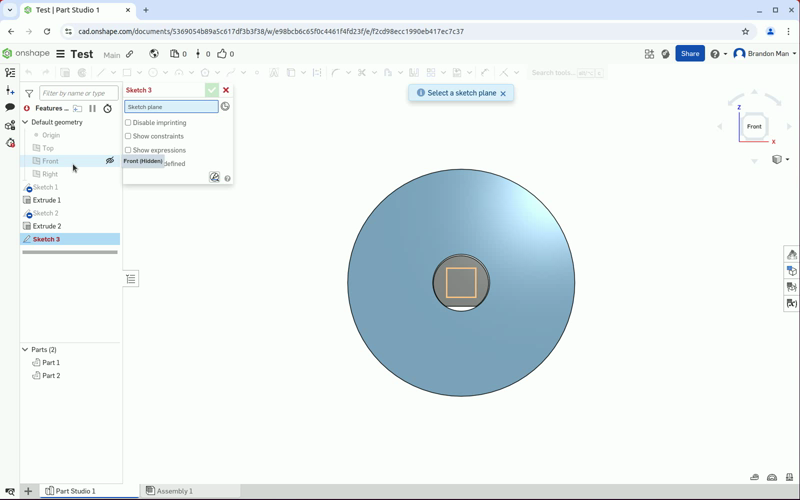
click(73, 163)
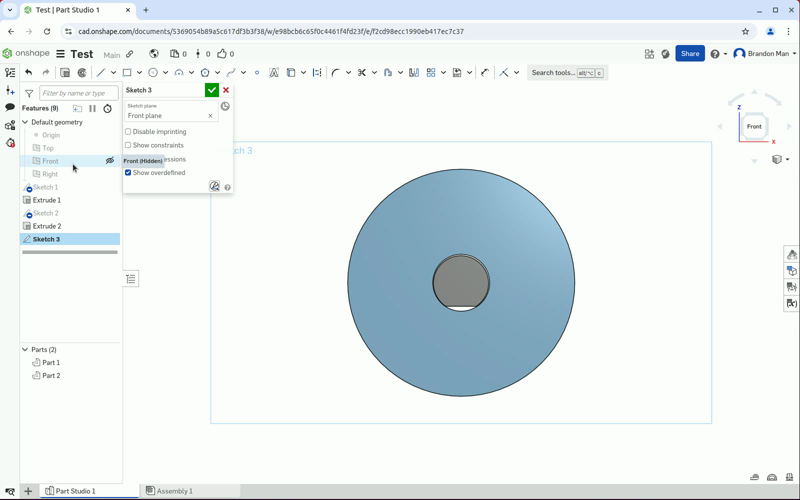
mouse_move(73, 352)
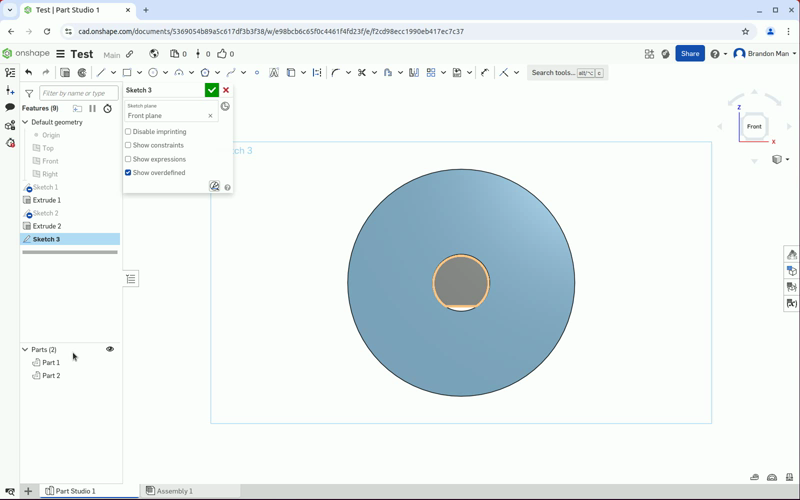
key(y)
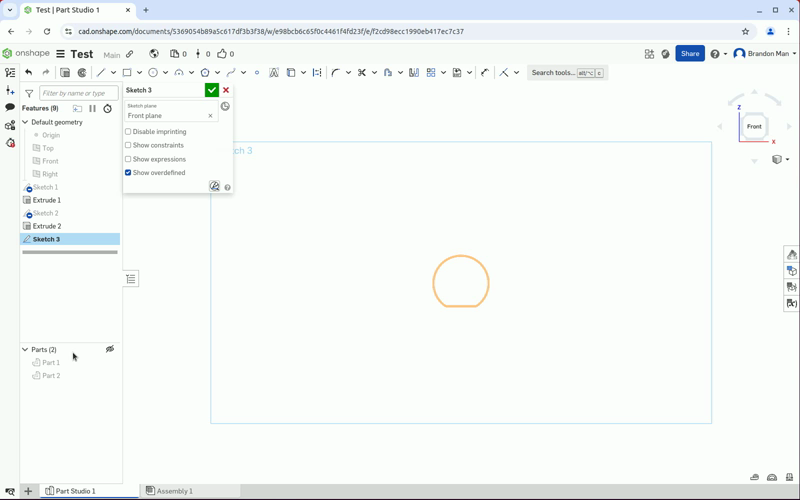
key(a)
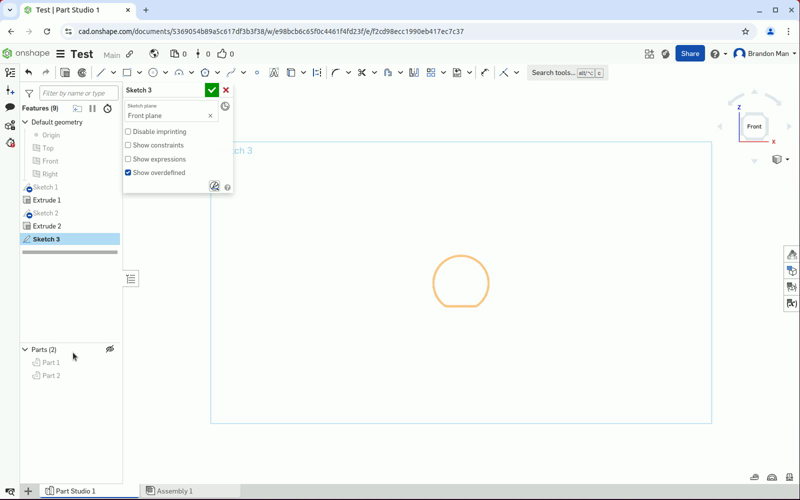
key_down(shift)
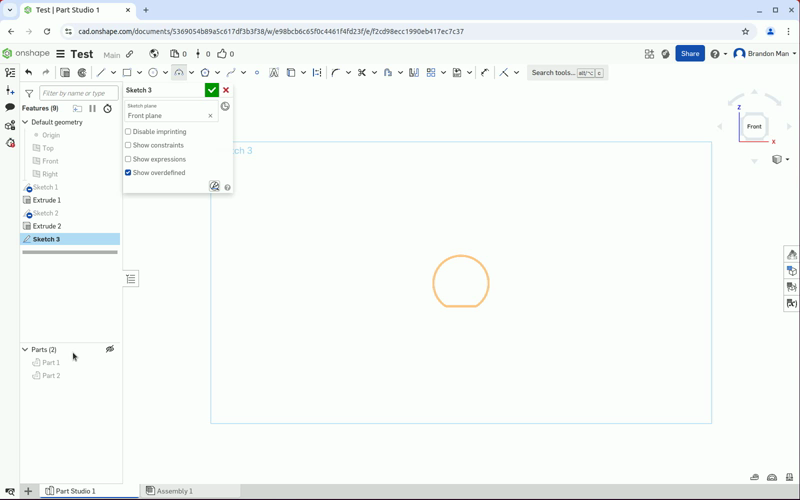
mouse_move(445, 306)
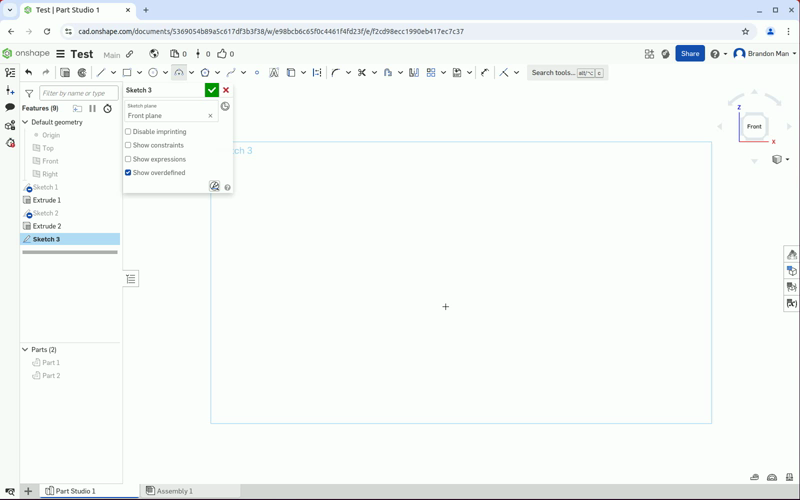
click(445, 306)
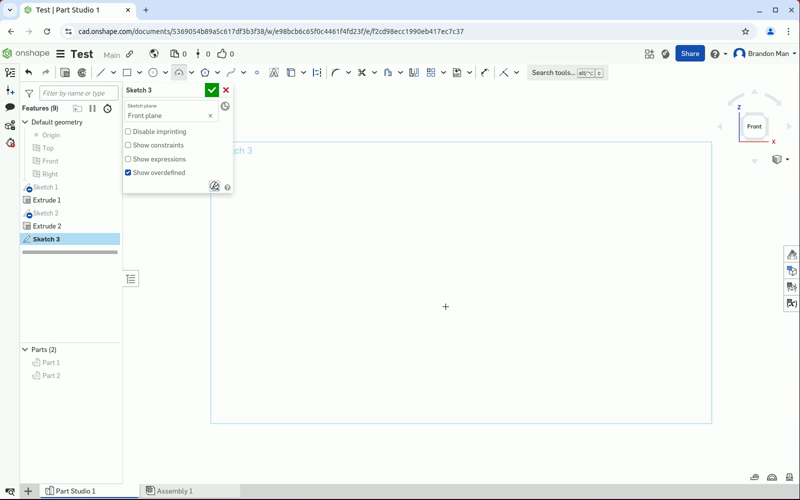
key_up(shift)
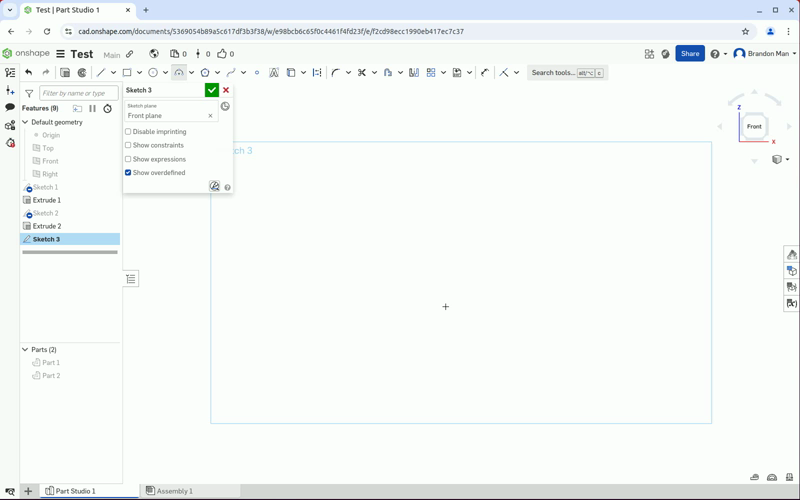
key_down(shift)
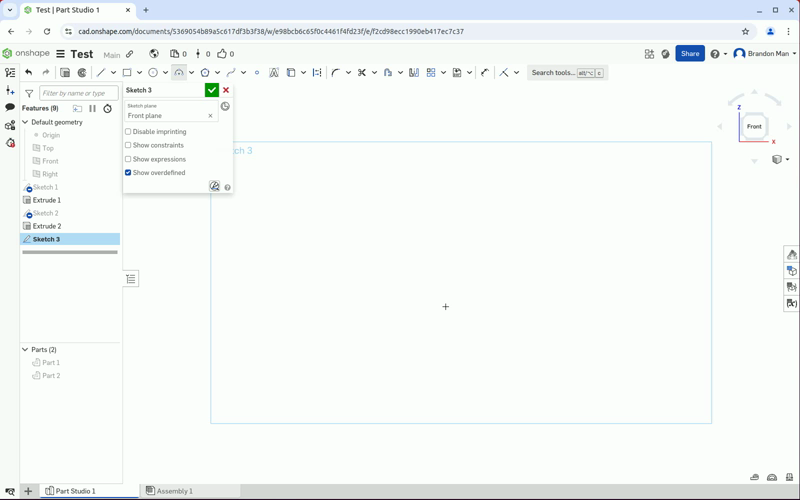
mouse_move(476, 306)
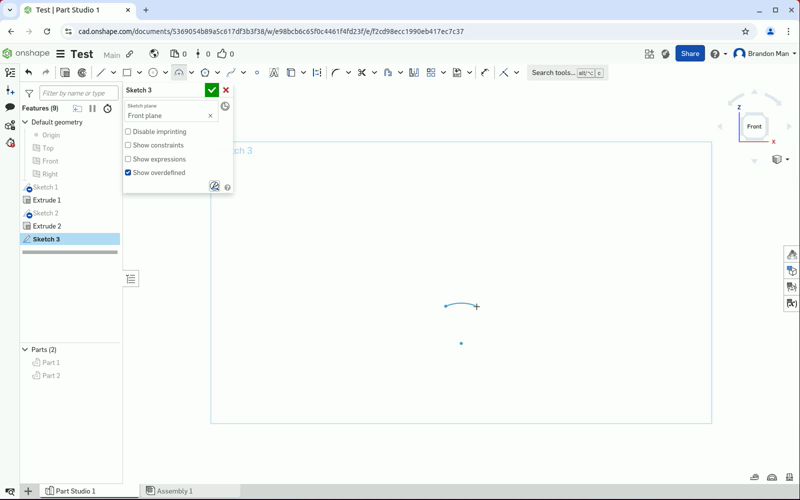
click(476, 306)
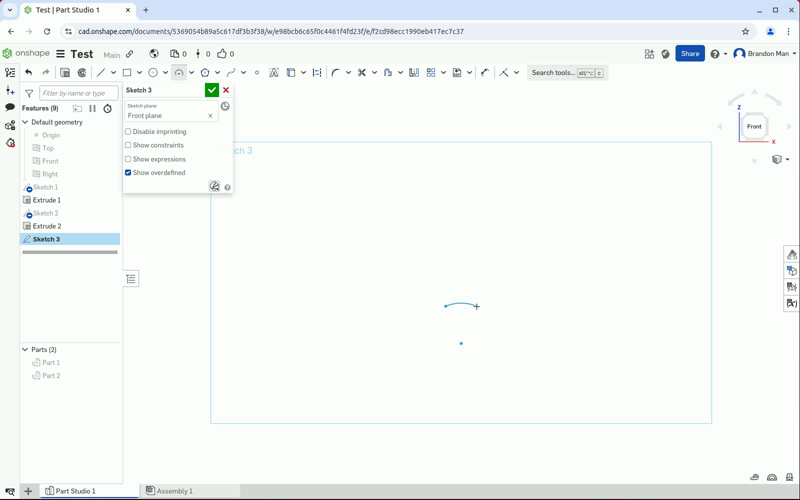
mouse_move(461, 311)
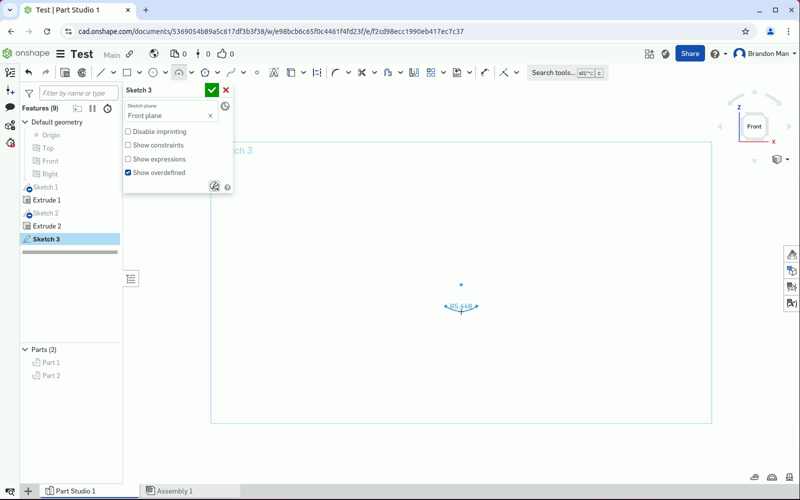
click(461, 311)
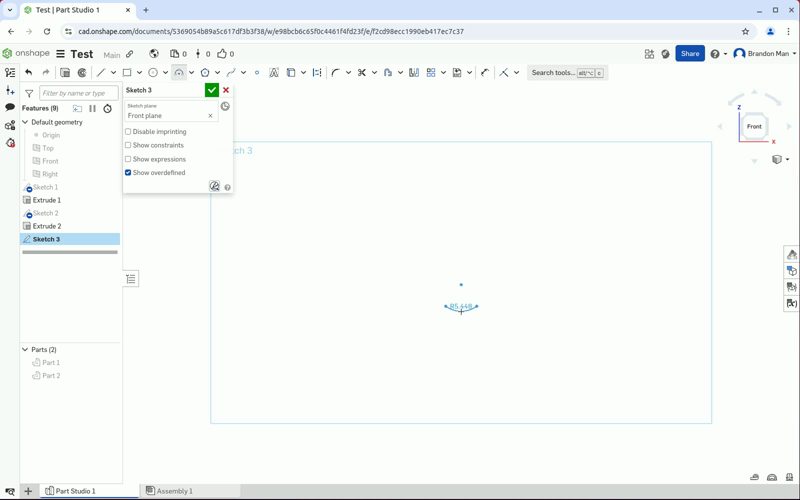
key_up(shift)
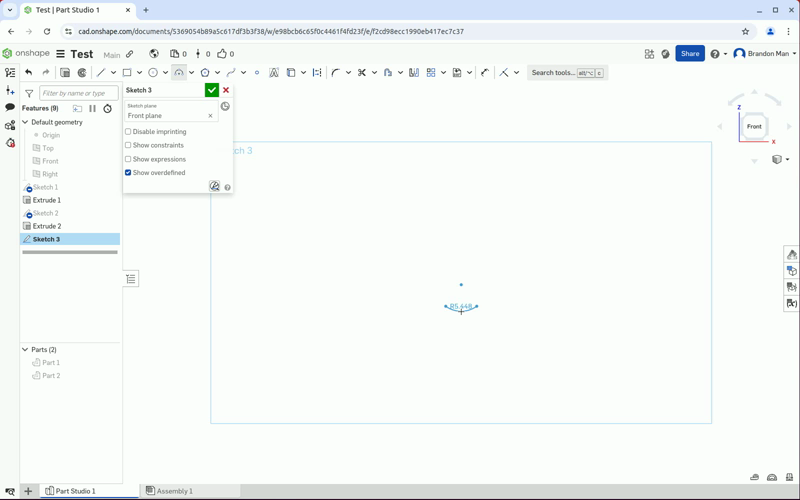
key(esc)
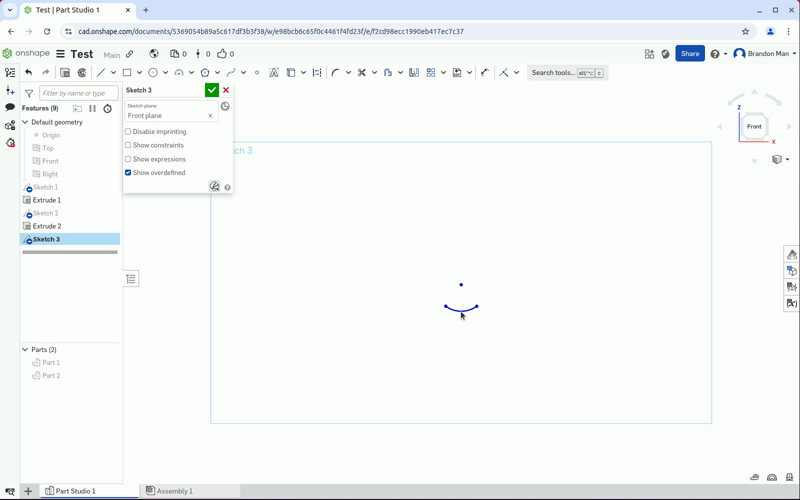
key(l)
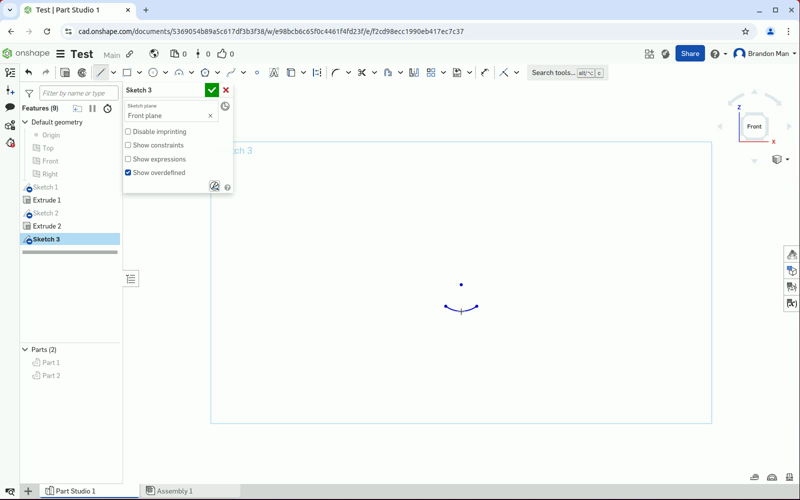
mouse_move(476, 306)
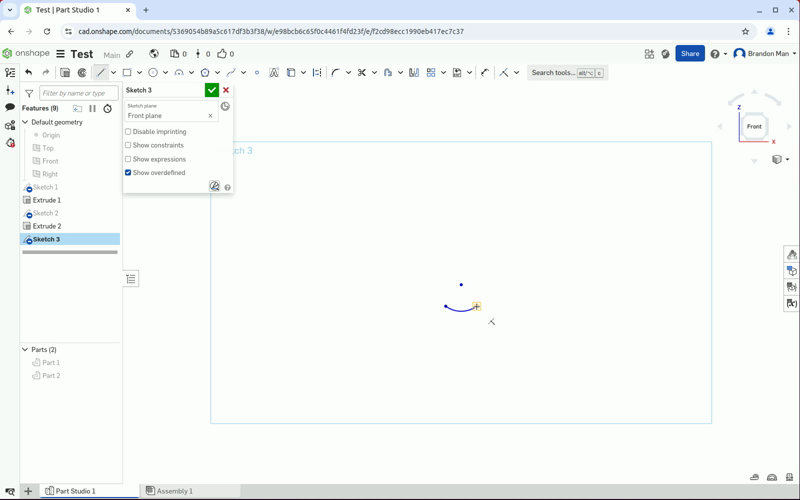
click(476, 306)
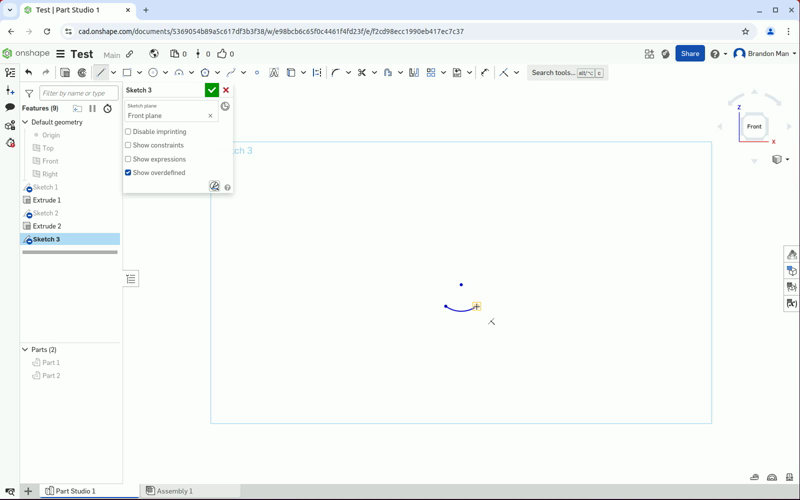
mouse_move(506, 306)
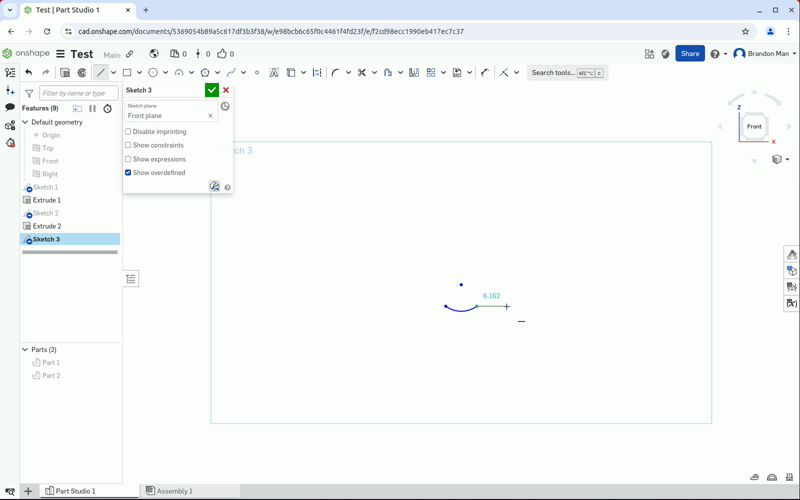
key_down(shift)
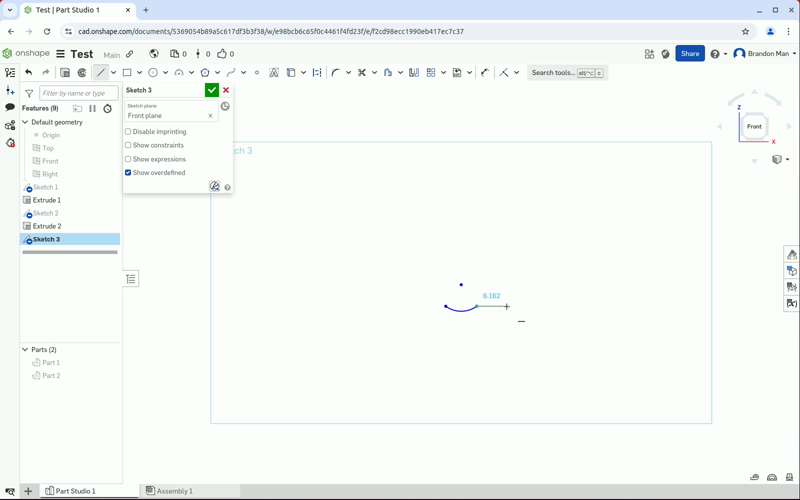
mouse_move(445, 306)
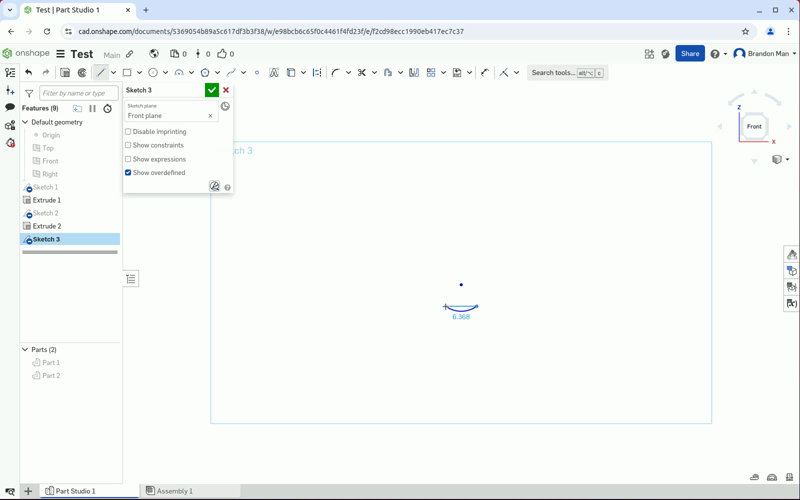
key_up(shift)
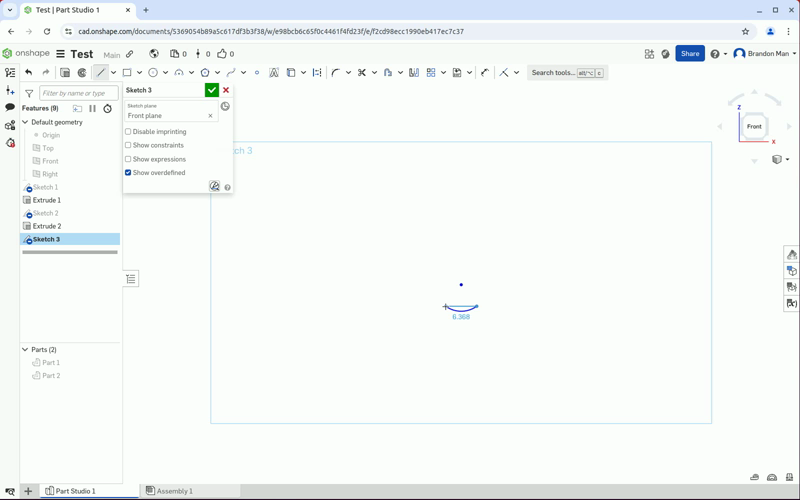
click(445, 306)
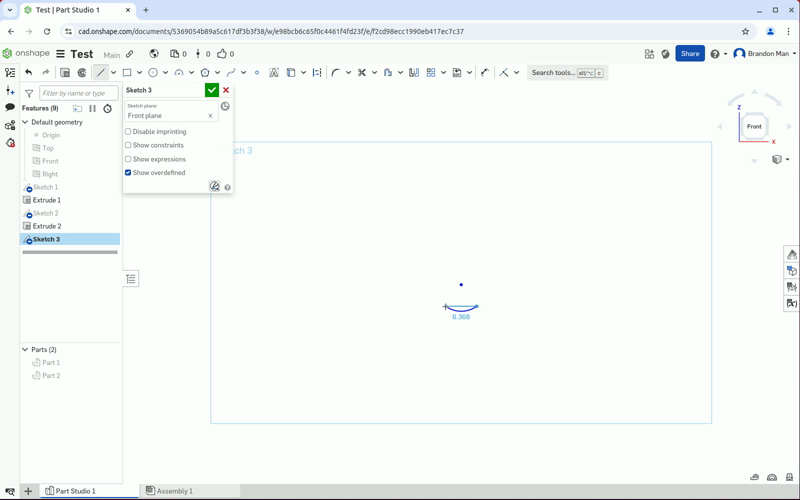
key(esc)
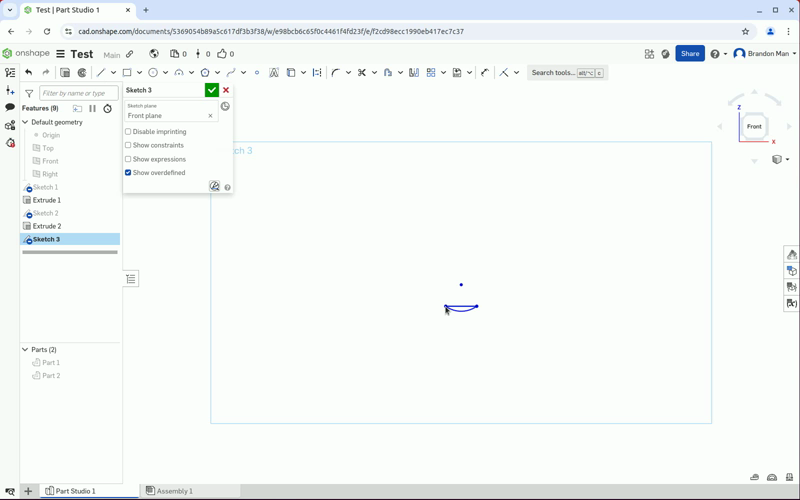
mouse_move(463, 307)
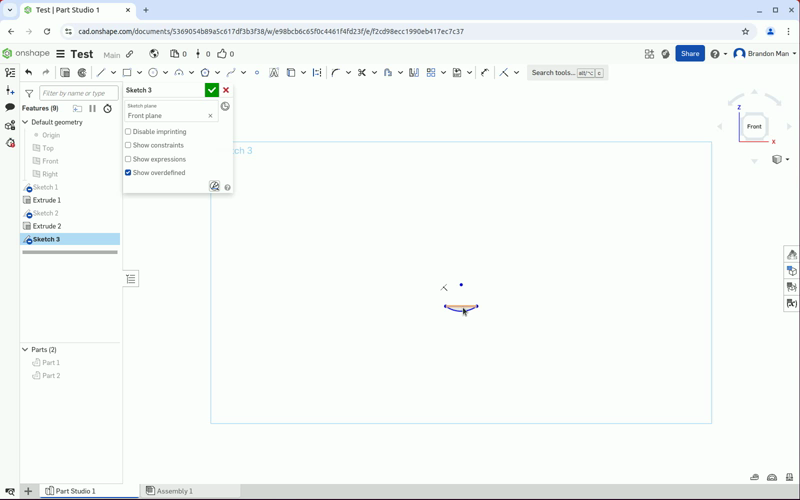
scroll(6)
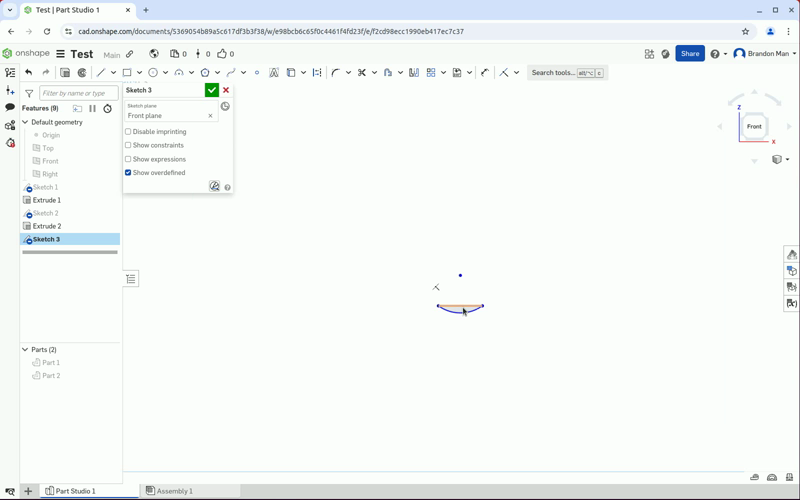
scroll(6)
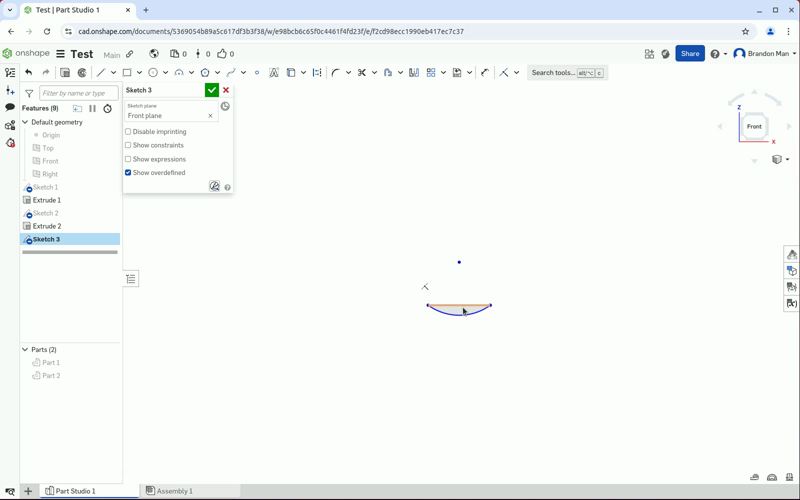
scroll(6)
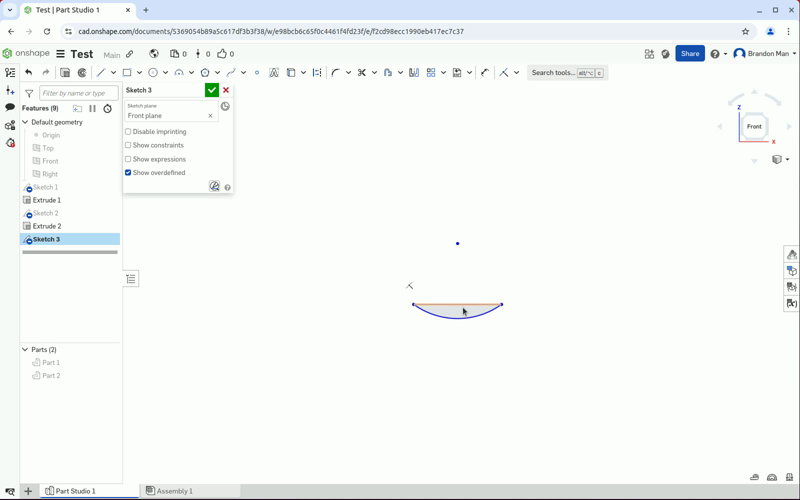
scroll(6)
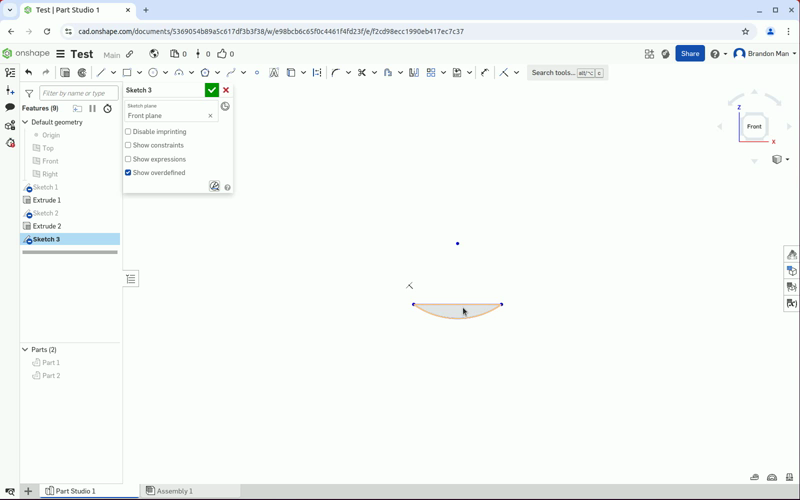
scroll(6)
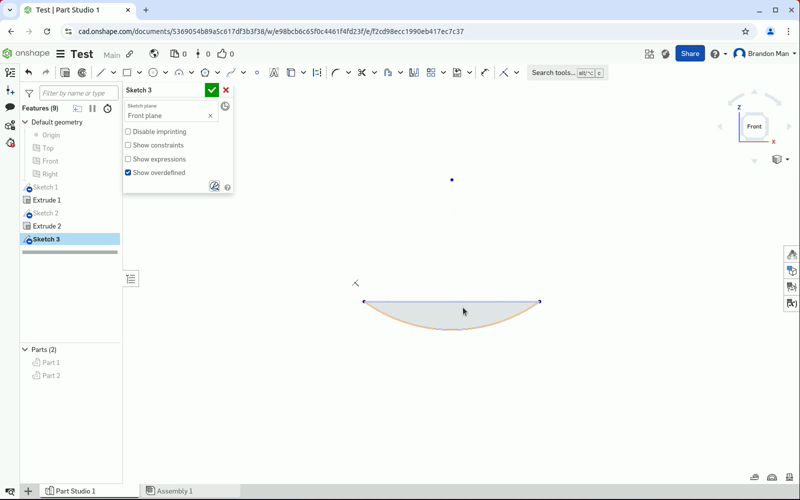
scroll(6)
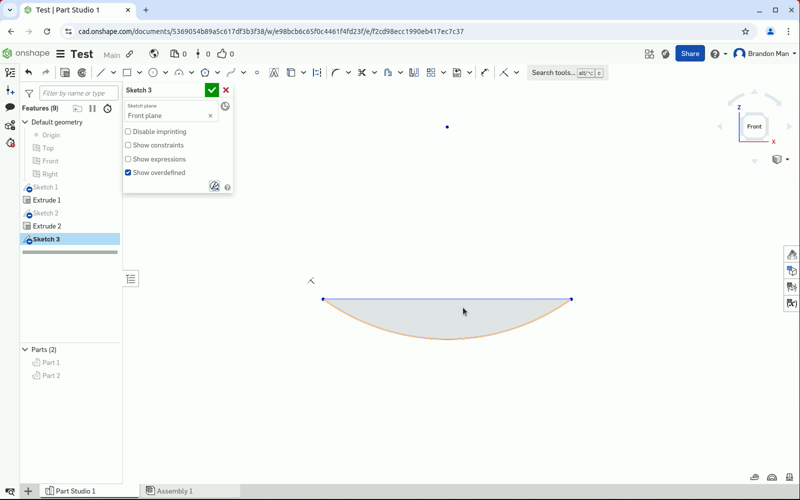
scroll(6)
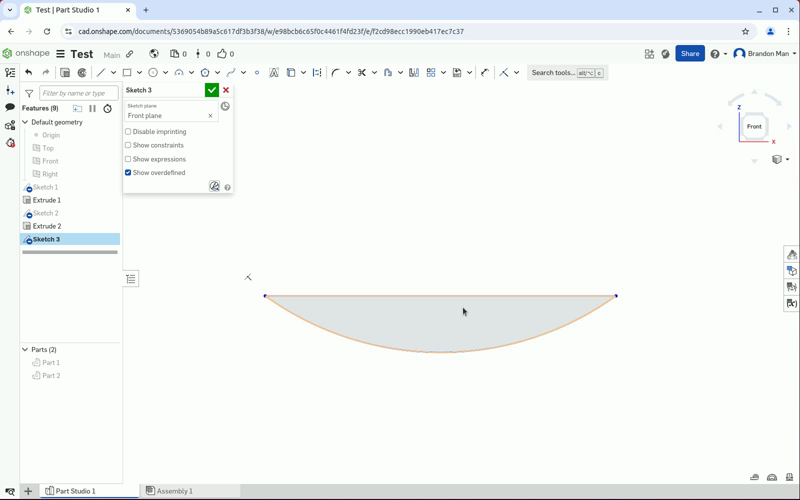
click(463, 307)
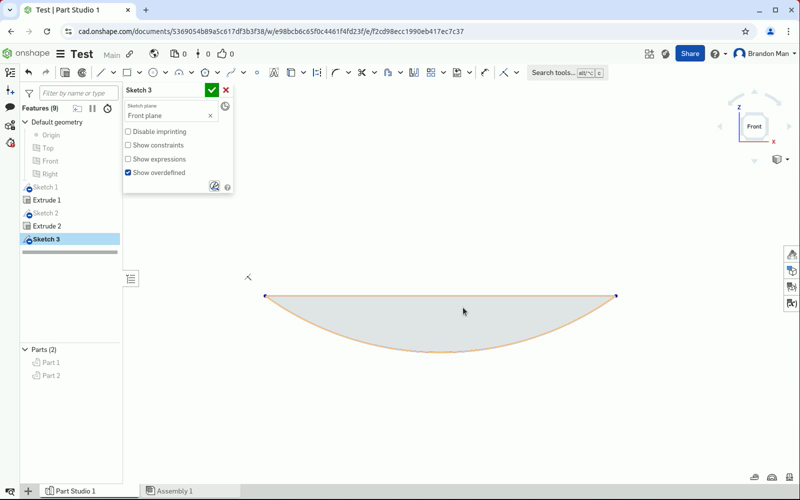
scroll(-6)
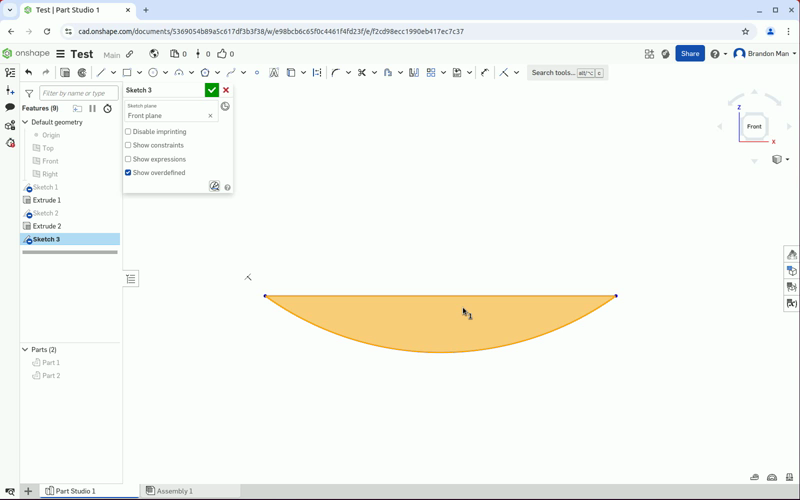
scroll(-6)
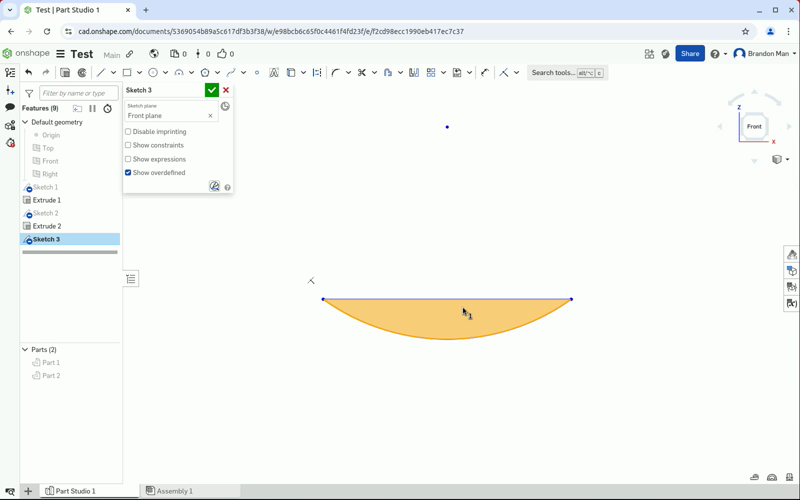
scroll(-6)
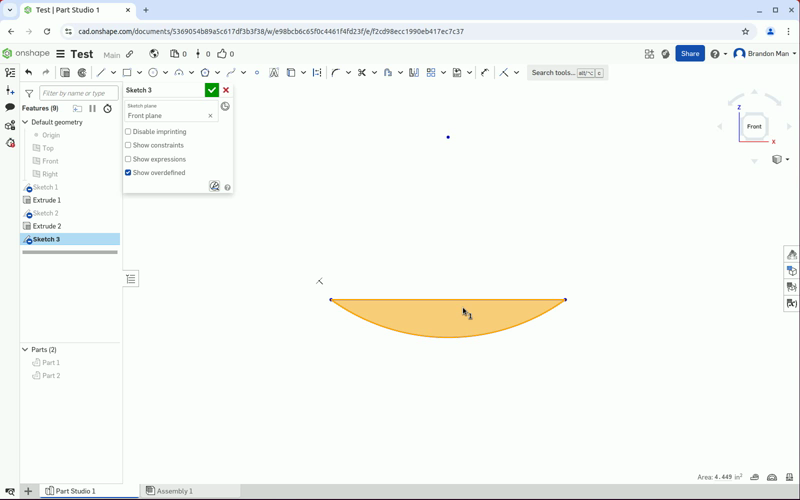
scroll(-6)
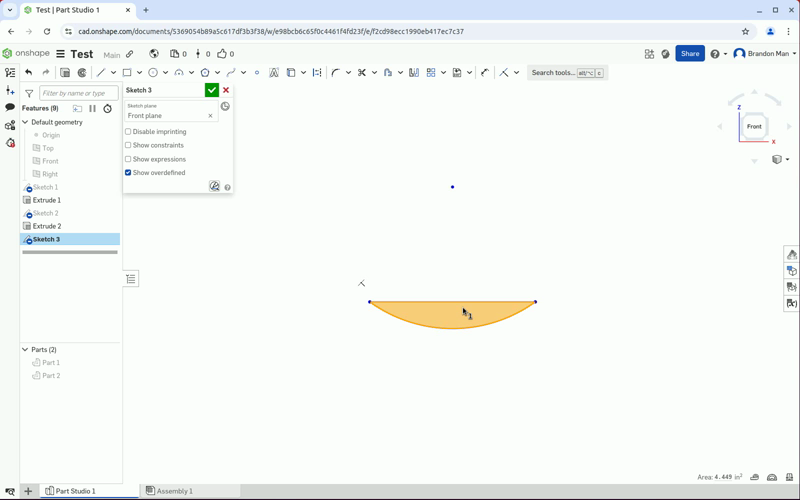
scroll(-6)
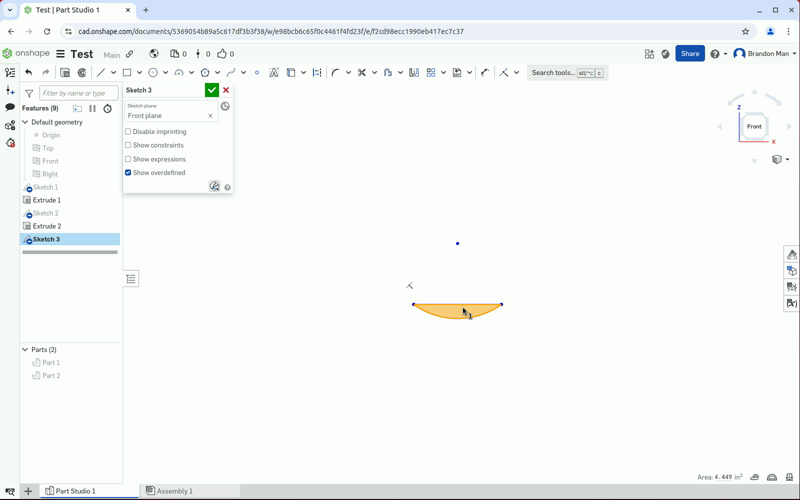
scroll(-6)
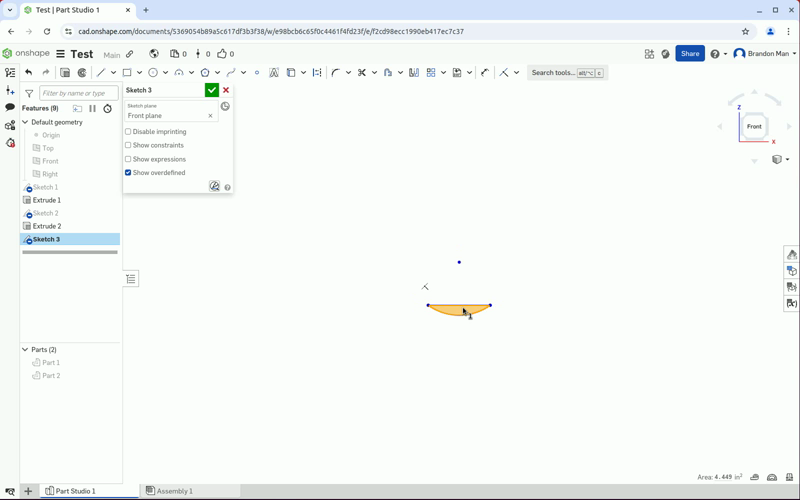
scroll(-6)
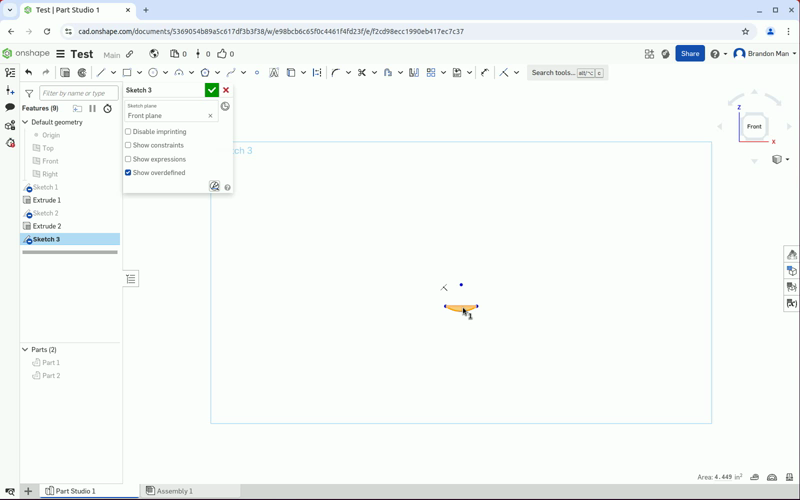
mouse_move(73, 352)
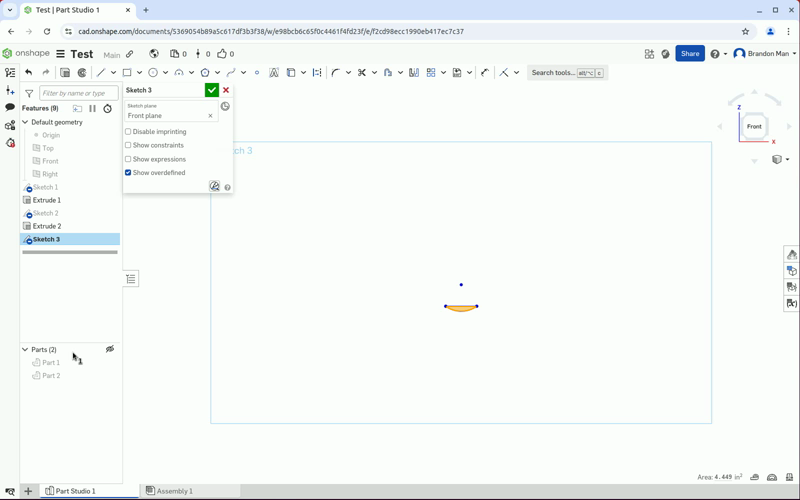
key(shift+y)
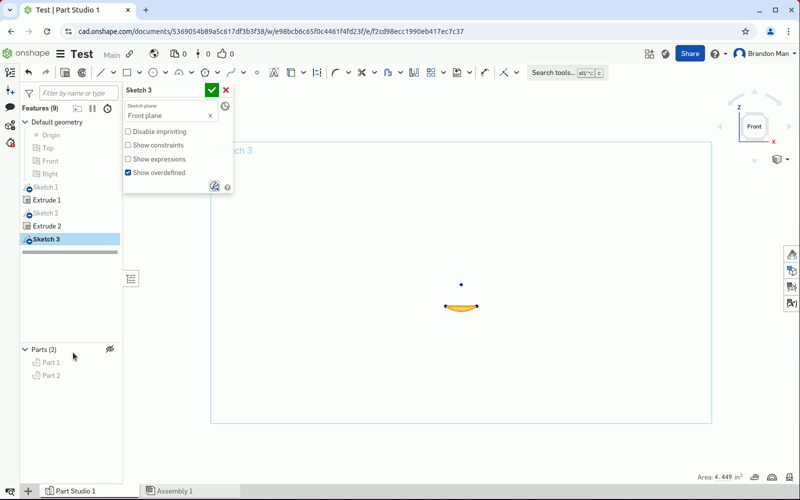
key(shift+e)
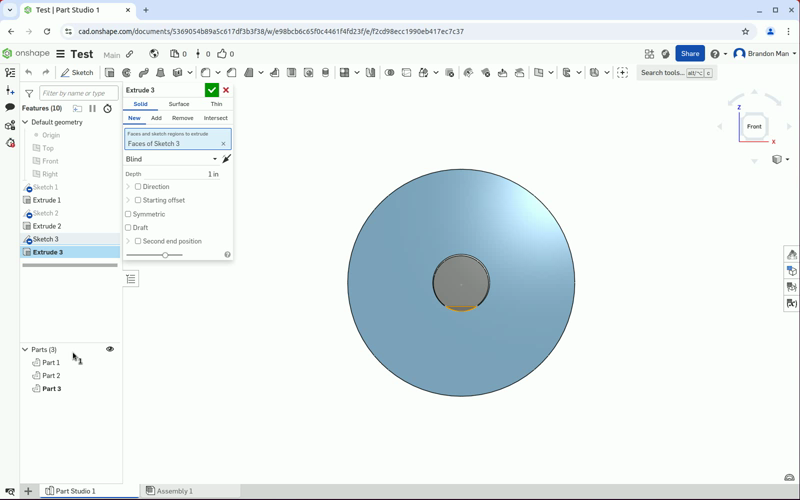
mouse_move(143, 106)
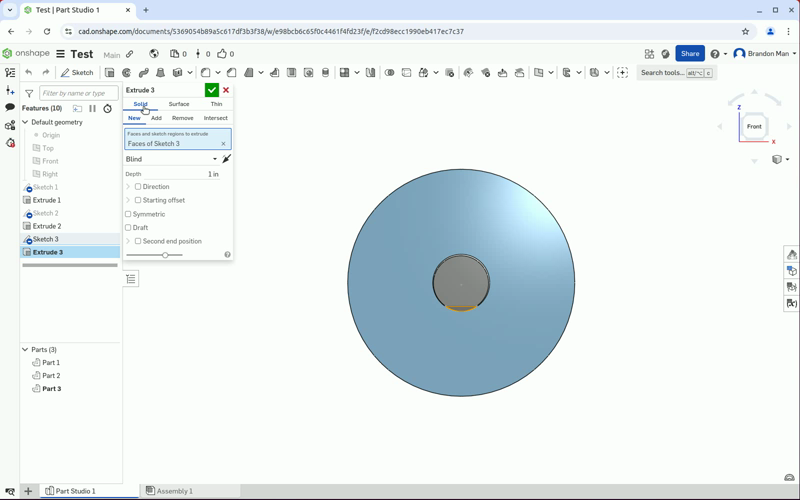
click(143, 106)
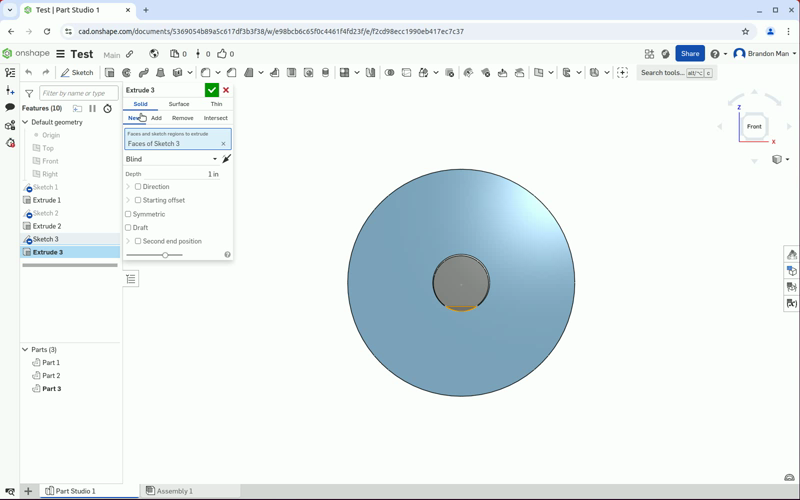
mouse_move(137, 120)
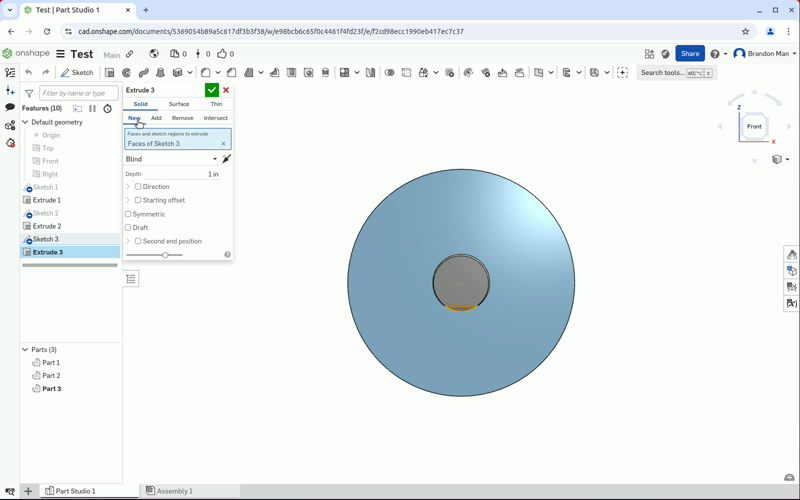
click(137, 120)
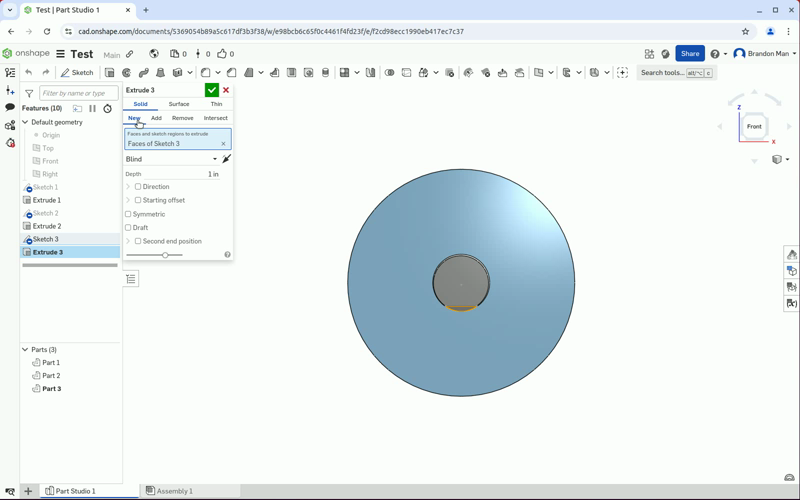
key(tab, 4)
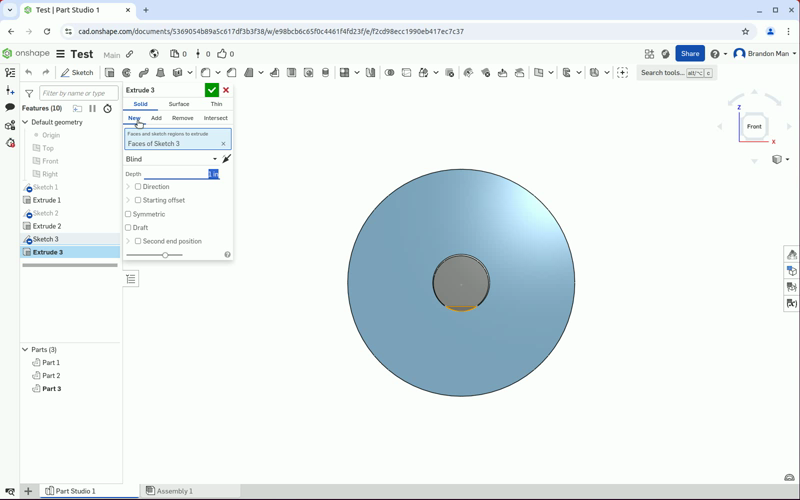
text(18.775)
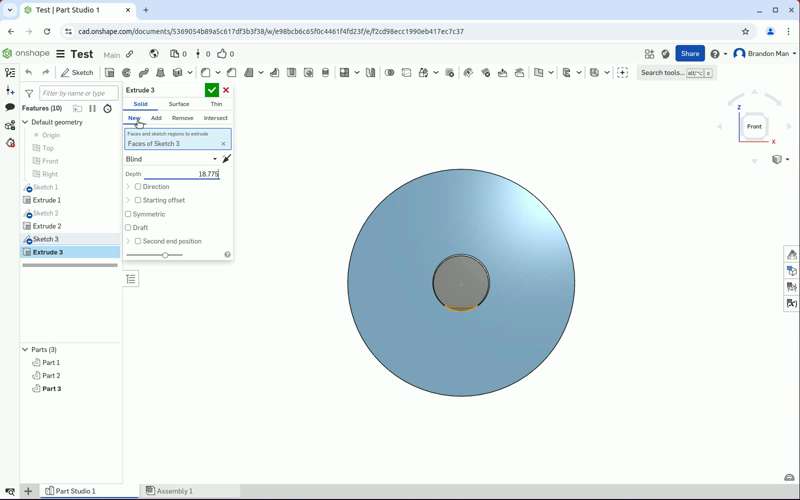
key(enter)
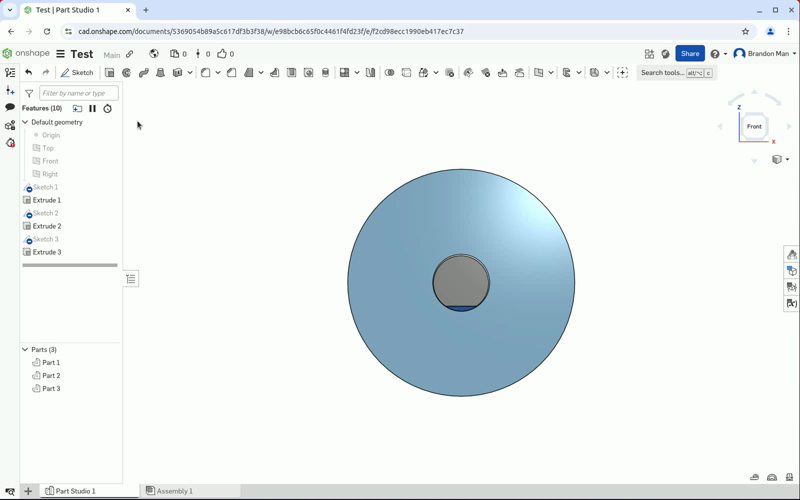
key(shift+h)
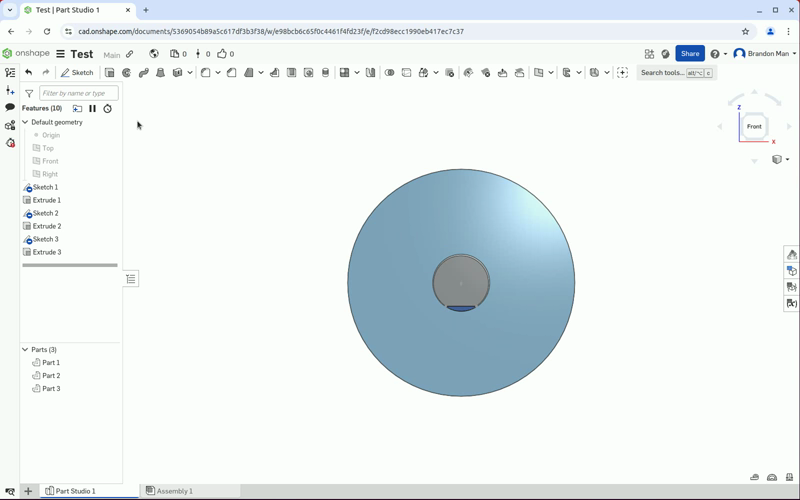
key(shift+h)
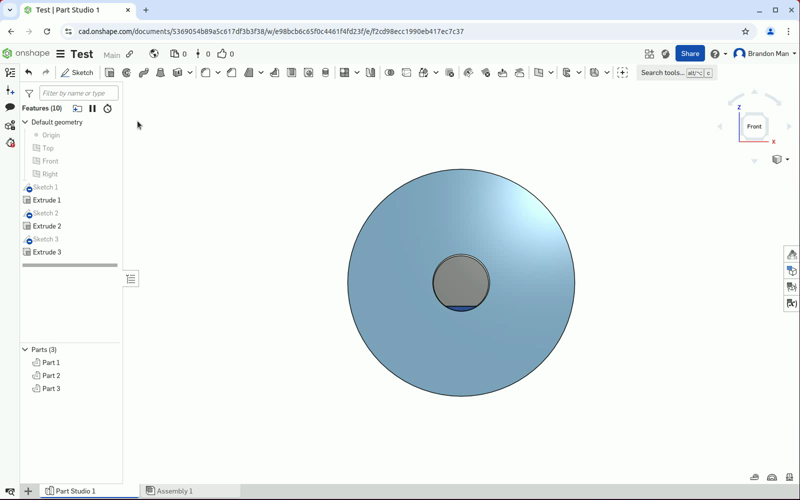
mouse_move(73, 189)
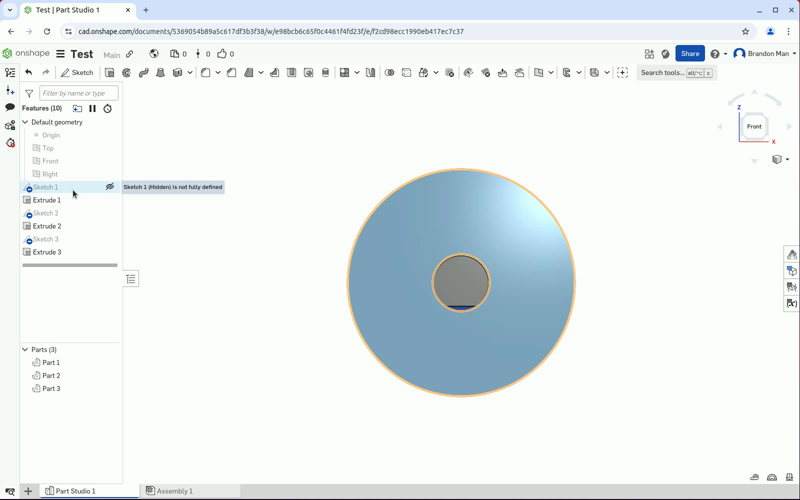
click(73, 189)
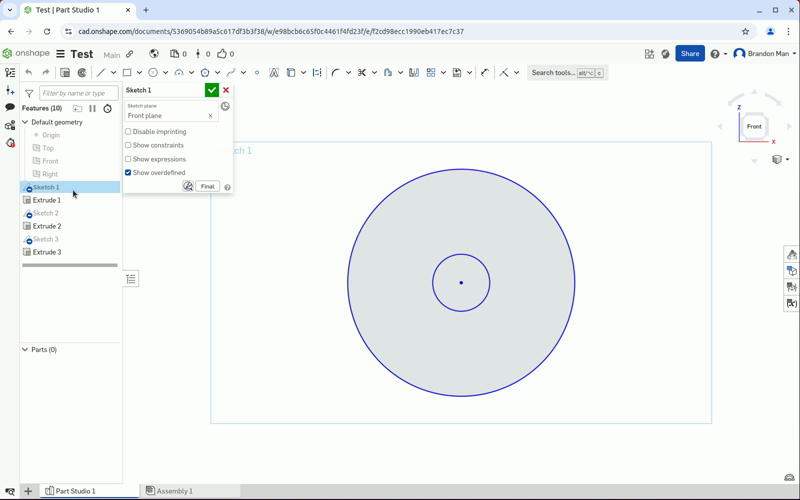
mouse_move(229, 92)
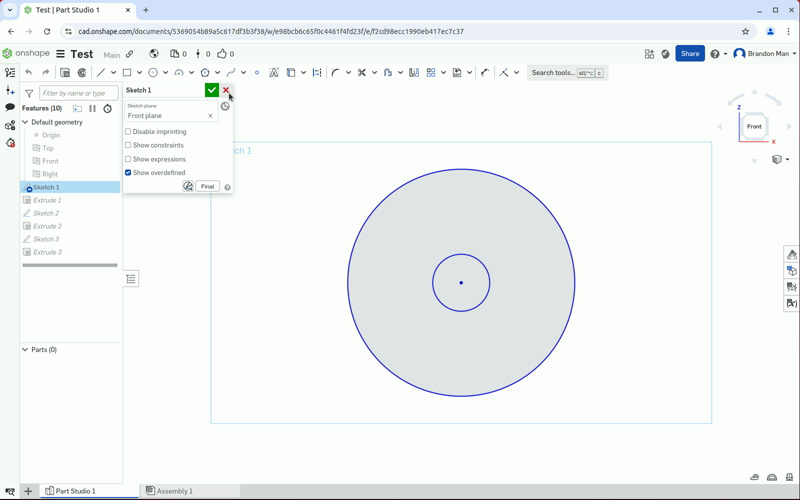
click(229, 92)
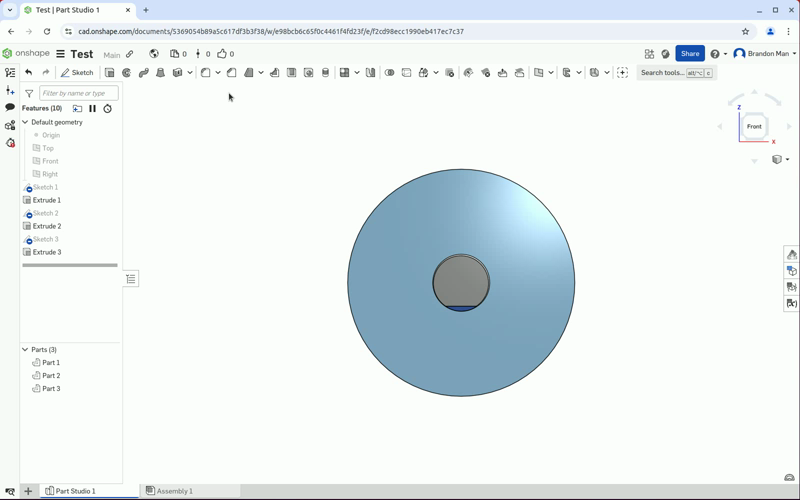
mouse_move(541, 75)
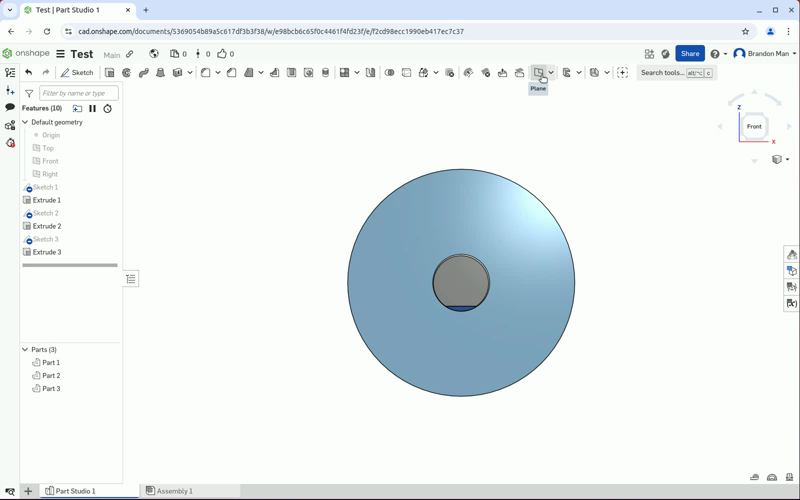
click(541, 75)
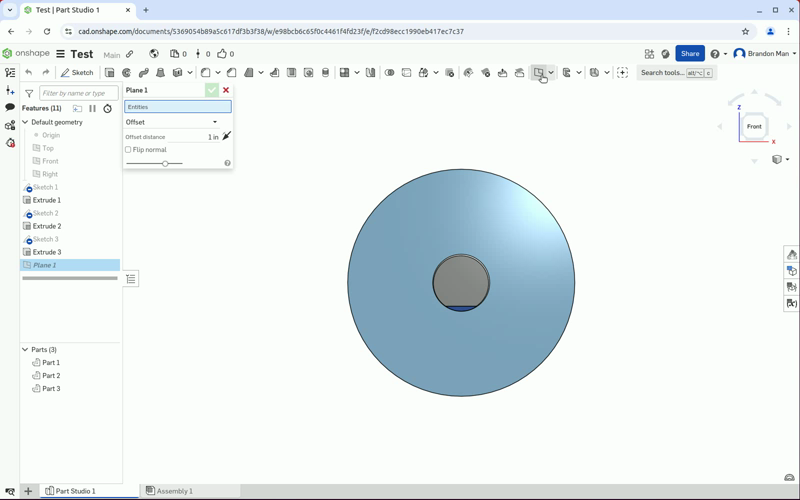
mouse_move(73, 163)
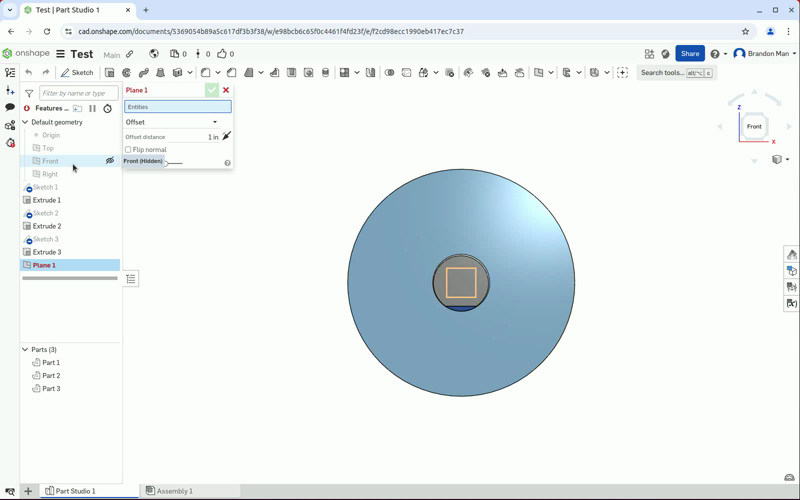
click(73, 163)
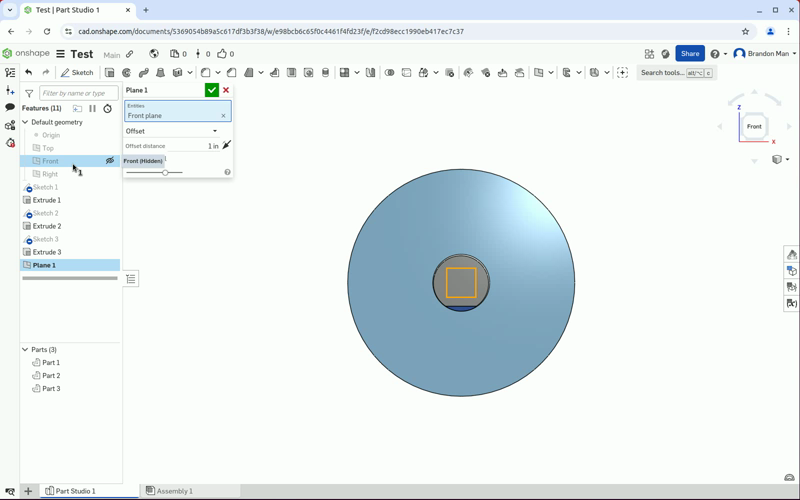
key(tab, 2)
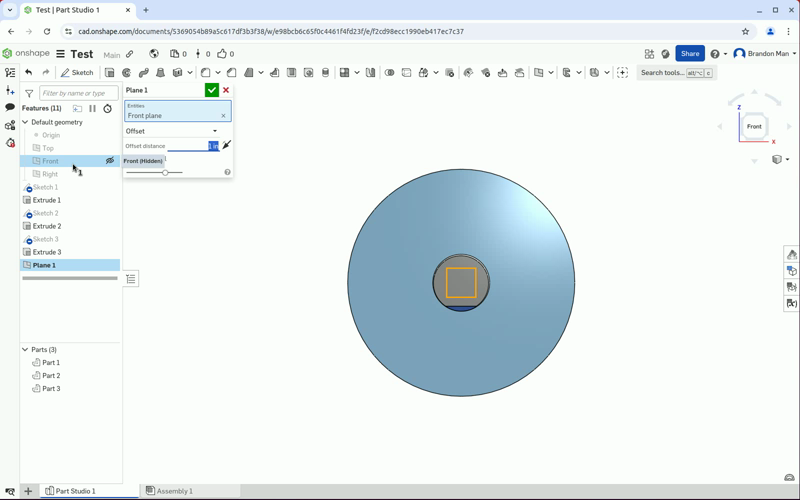
text(18.764)
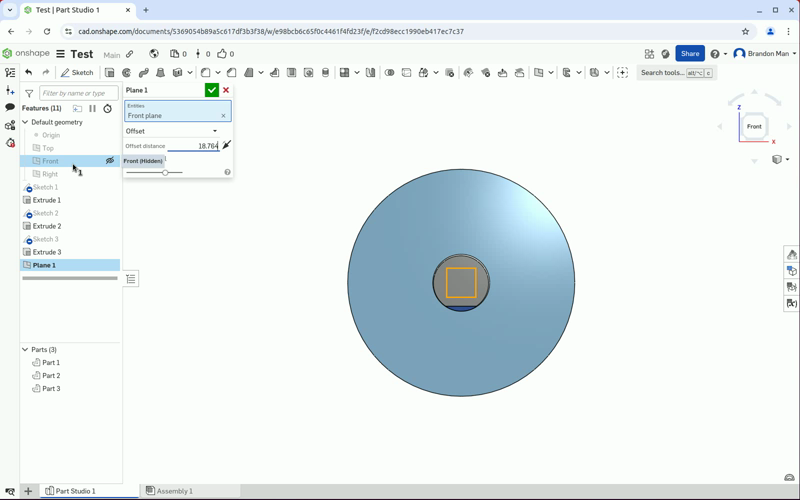
key(enter, 2)
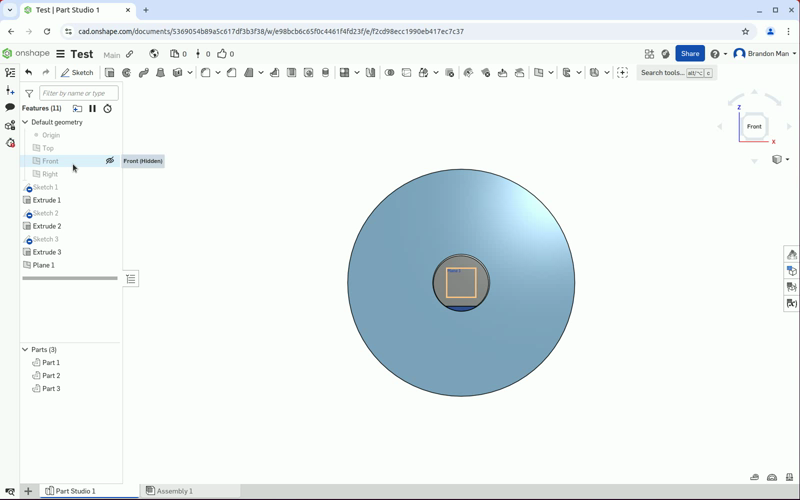
key(shift+s)
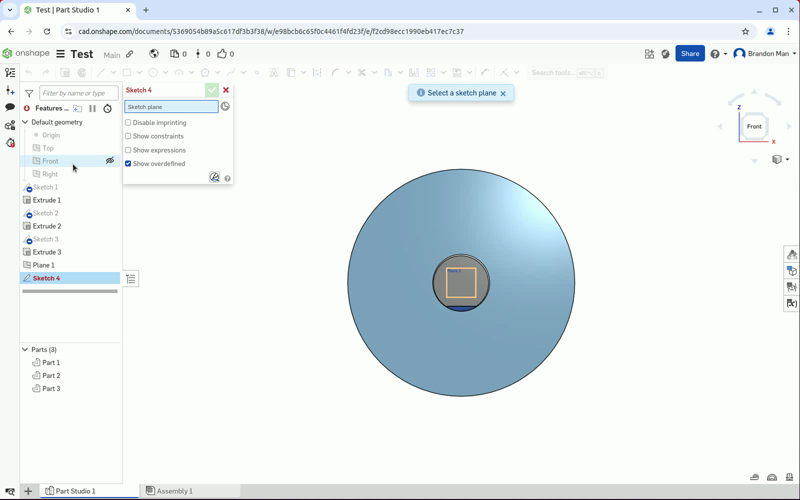
mouse_move(73, 267)
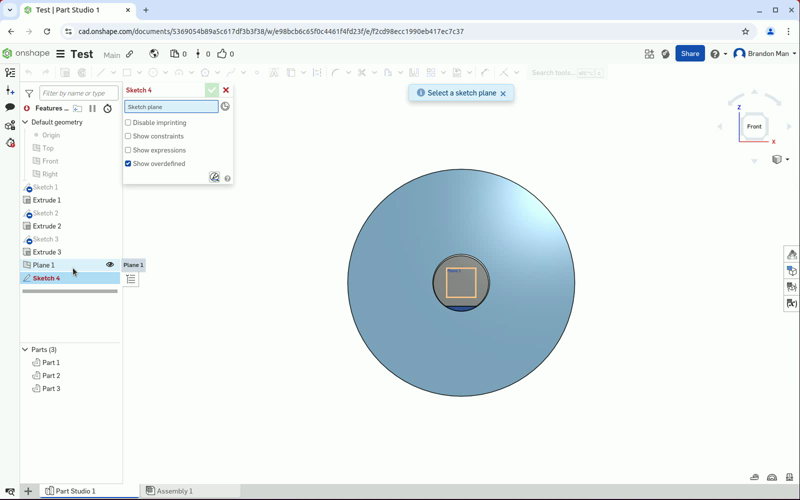
click(73, 267)
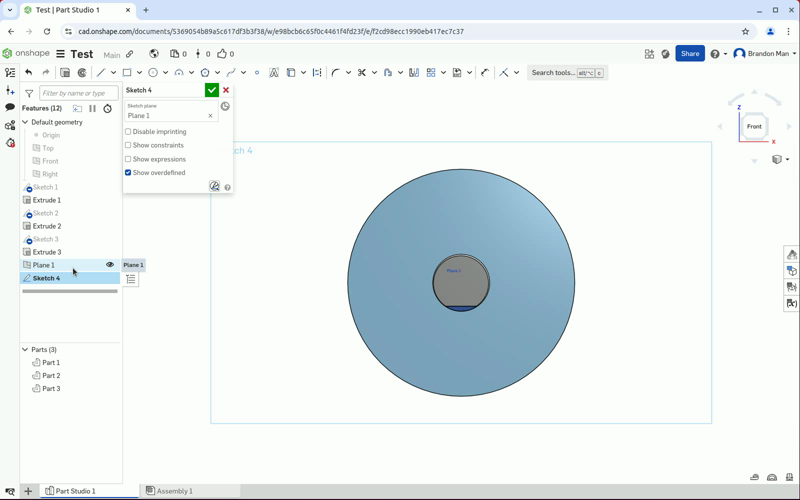
mouse_move(73, 352)
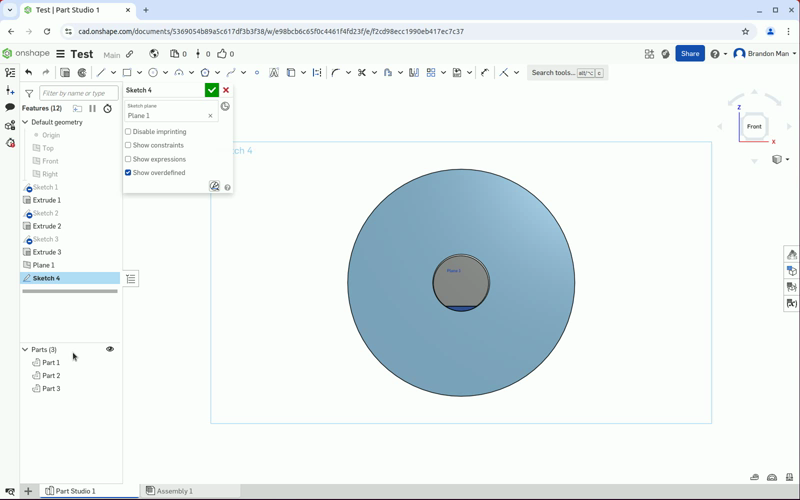
key(y)
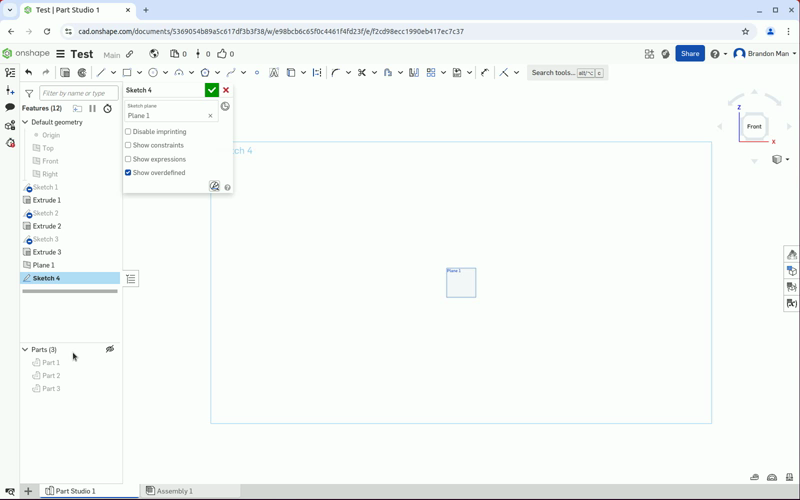
key(c)
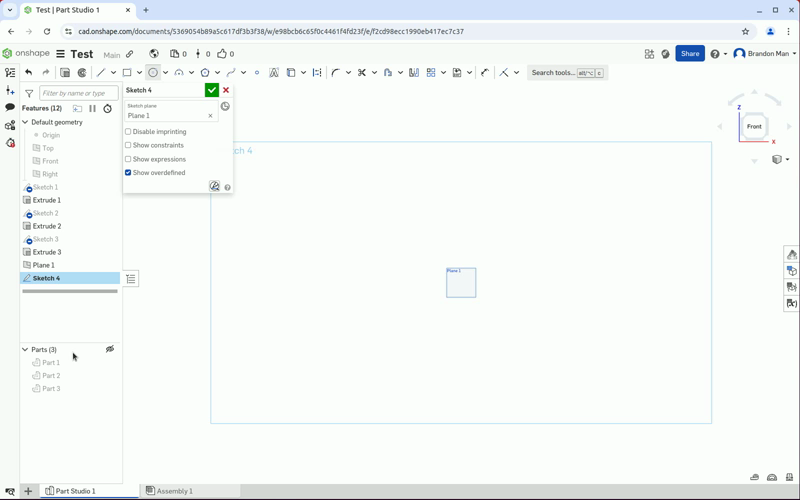
key_down(shift)
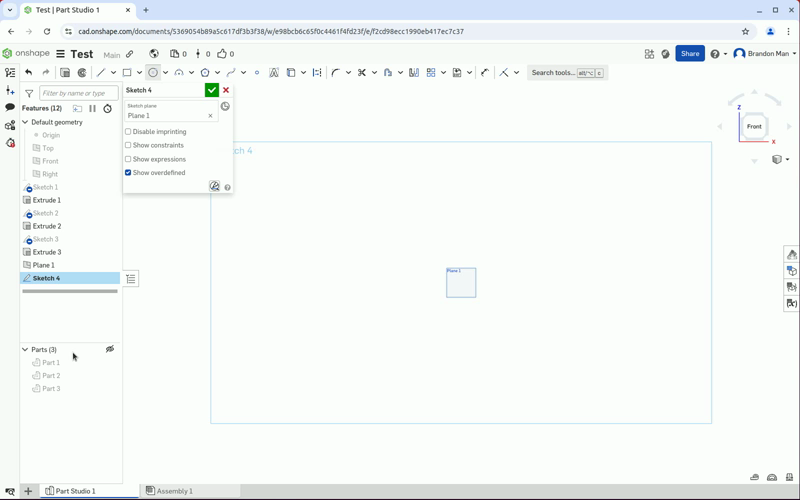
mouse_move(460, 282)
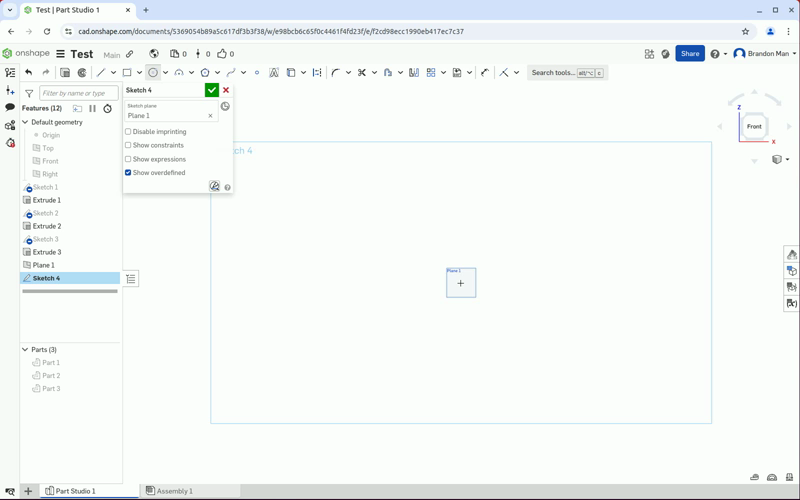
click(460, 282)
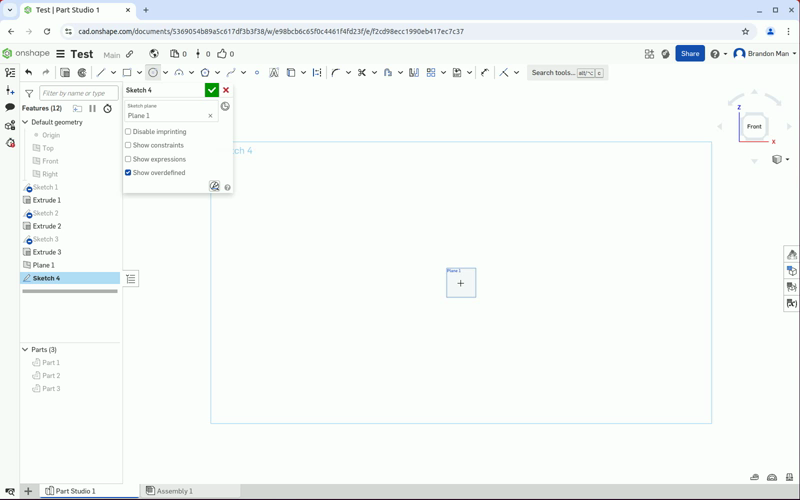
key_up(shift)
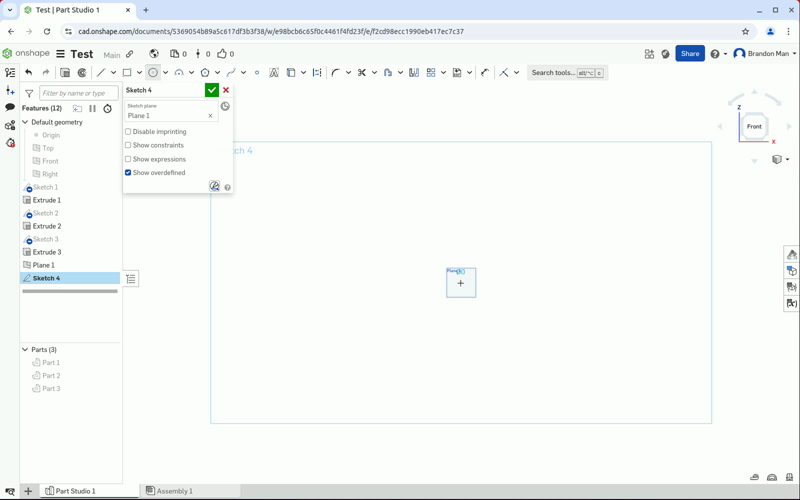
mouse_move(565, 282)
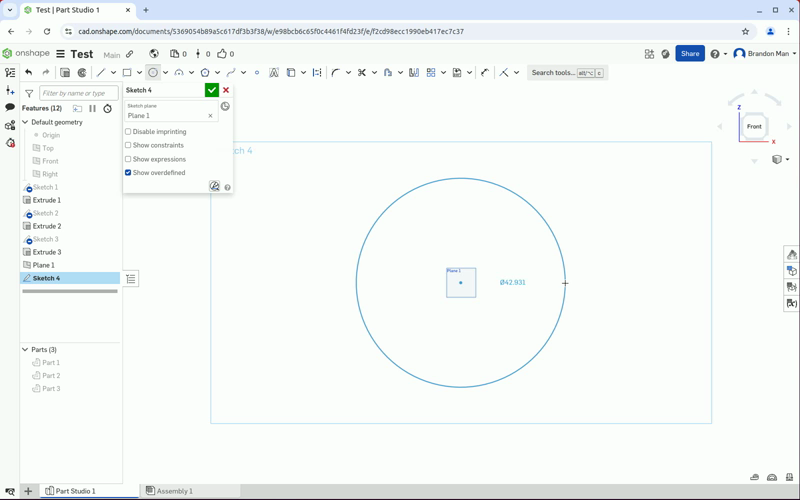
click(565, 282)
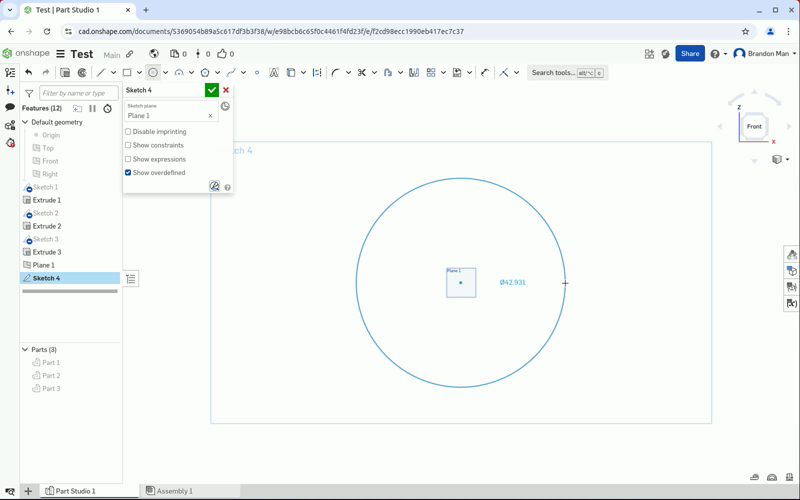
key(esc)
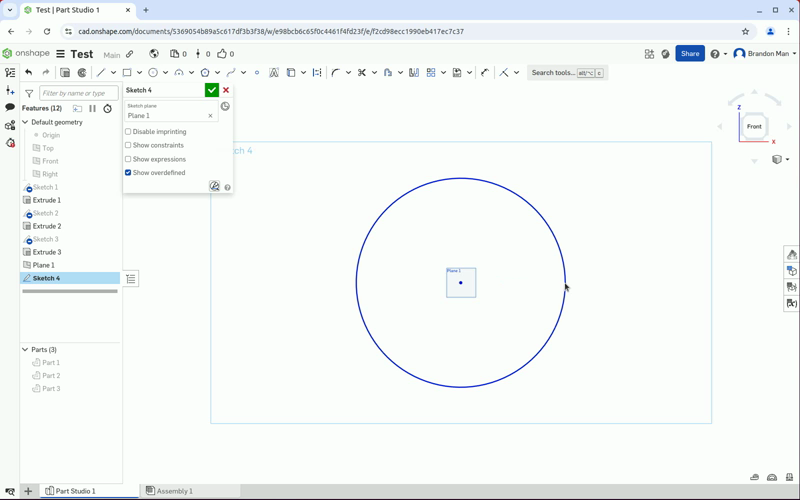
mouse_move(412, 328)
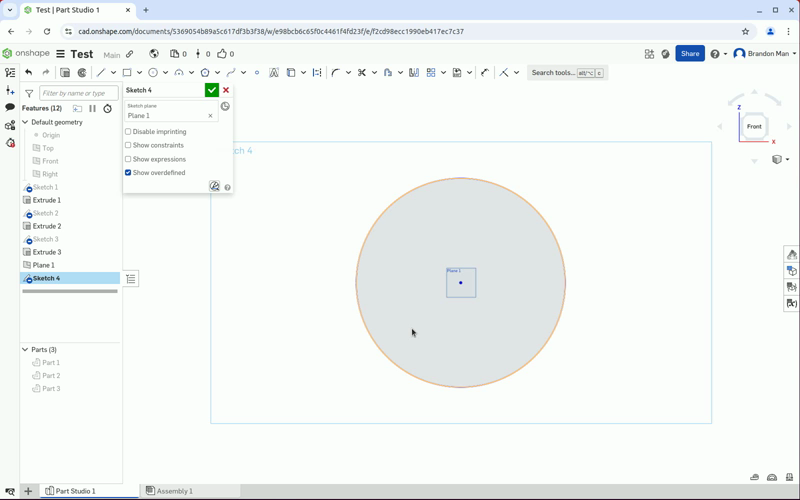
click(412, 328)
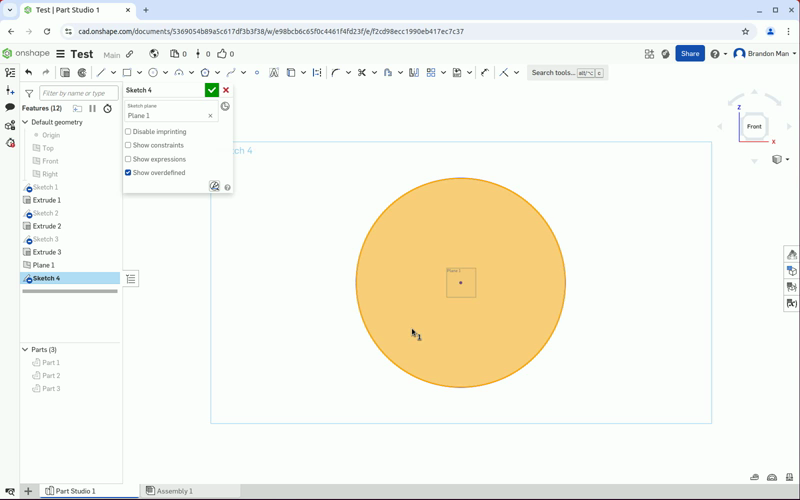
mouse_move(73, 352)
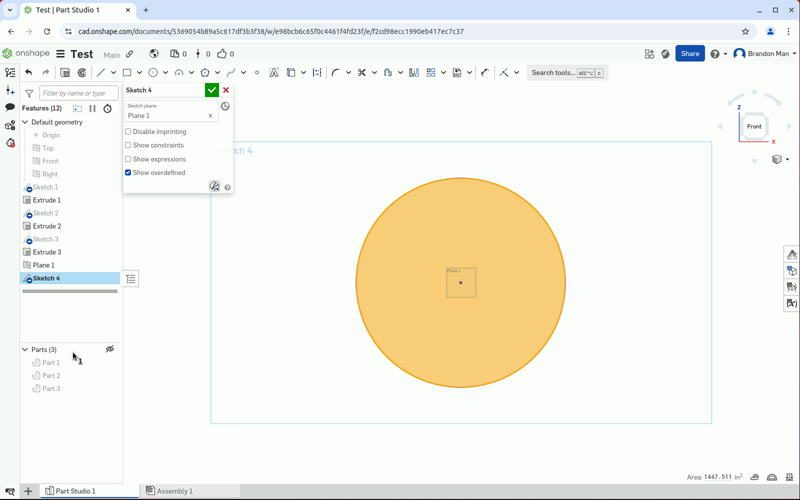
key(shift+y)
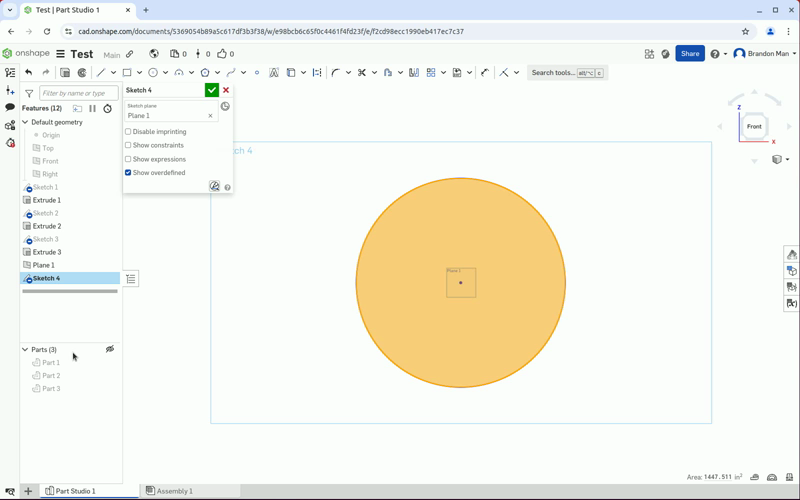
key(shift+e)
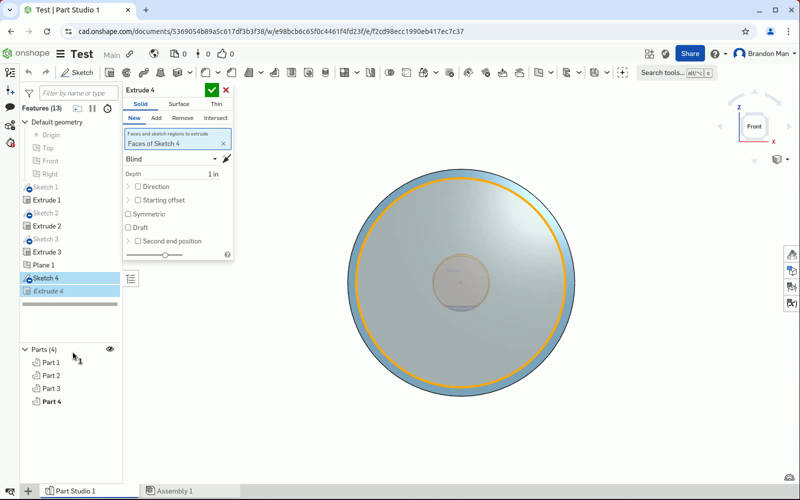
mouse_move(143, 106)
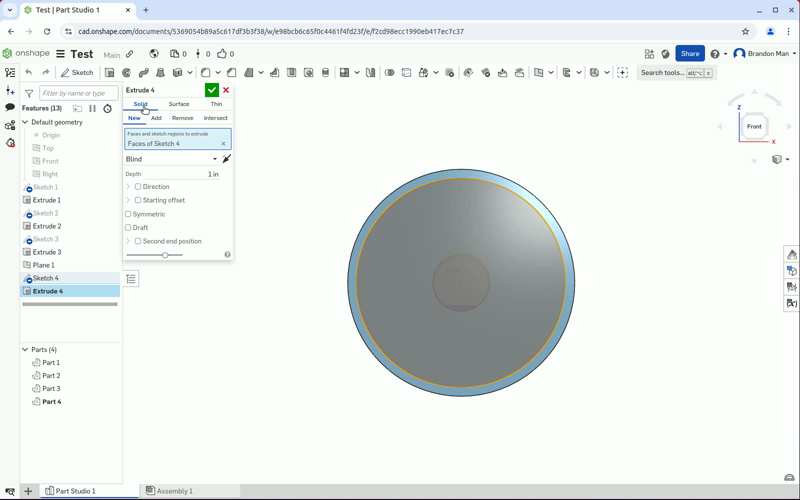
click(143, 106)
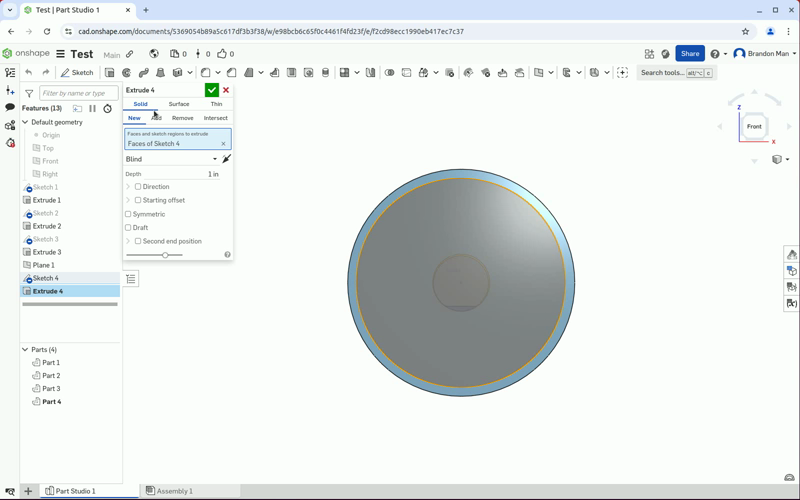
mouse_move(186, 120)
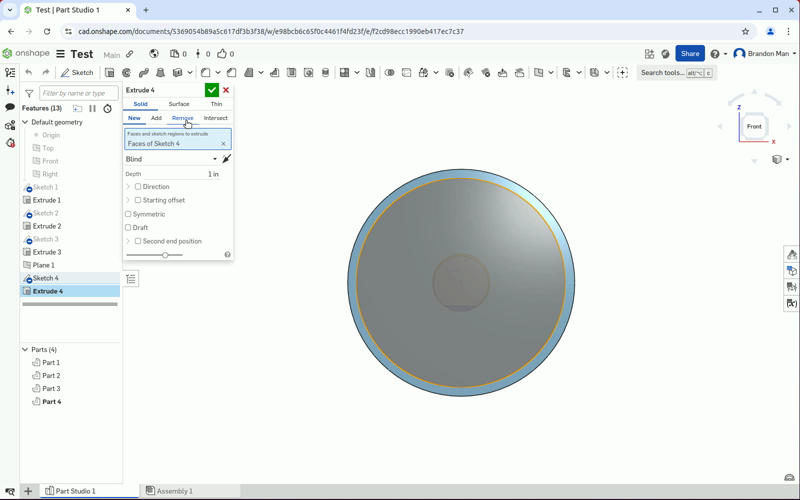
click(186, 120)
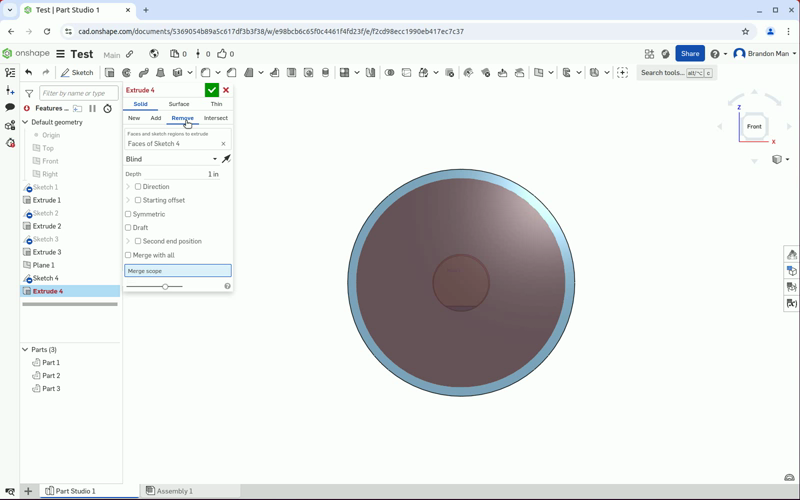
key(tab, 4)
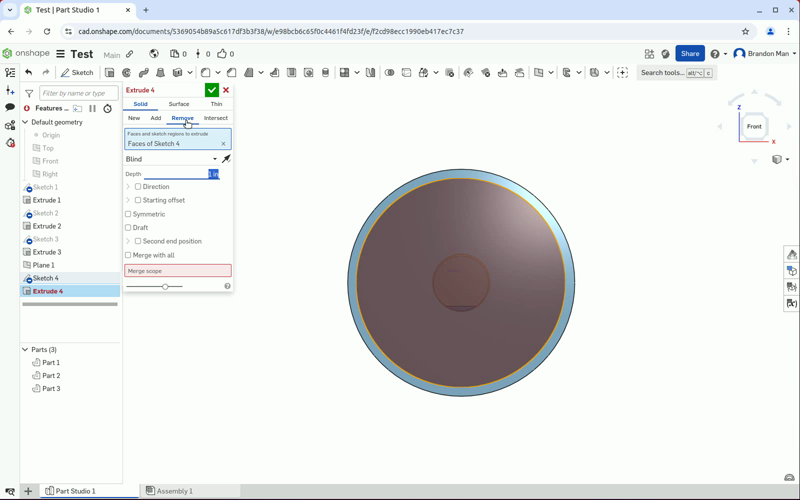
text(13.721)
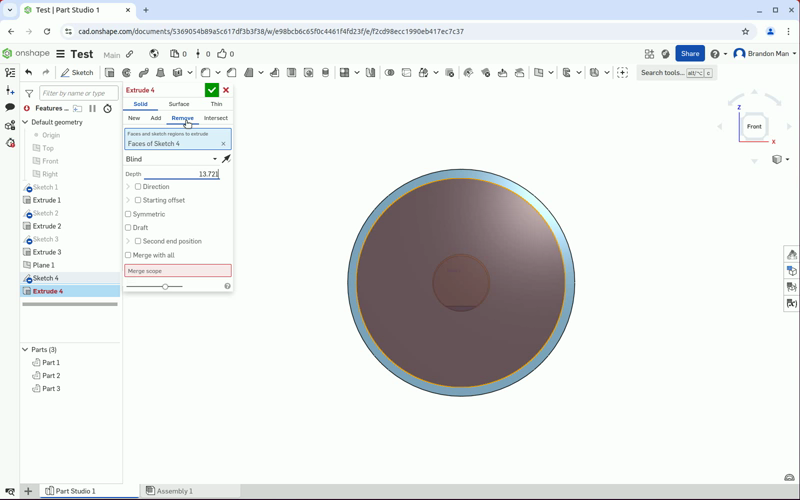
key(tab, 6)
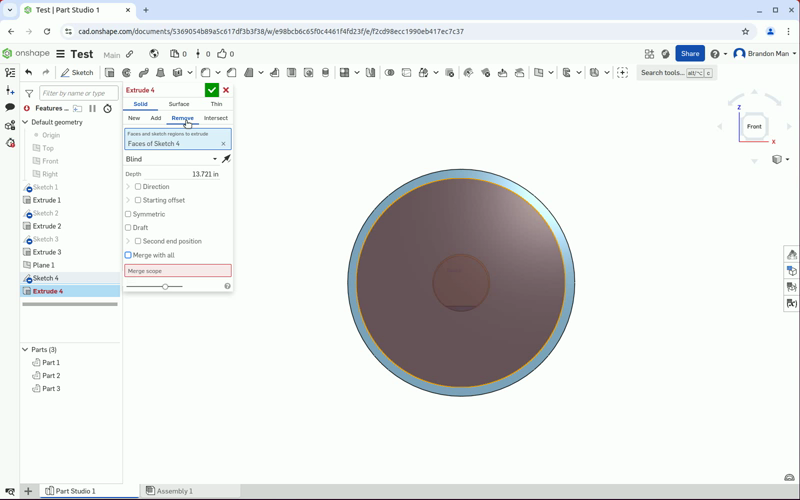
key(space)
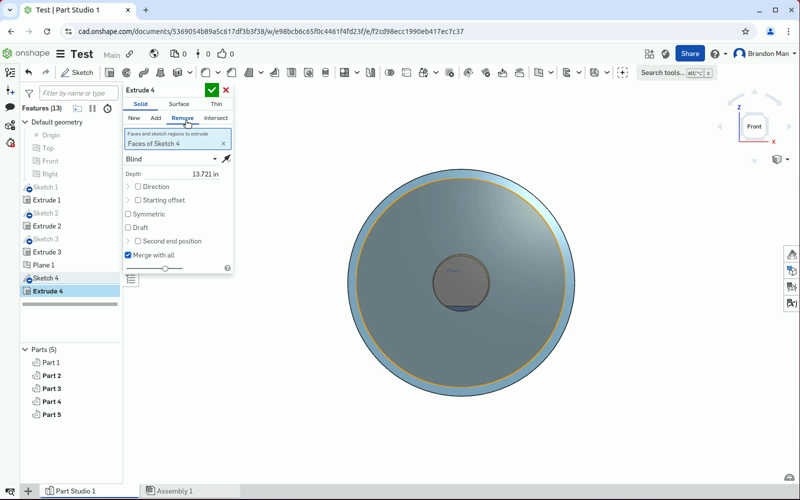
key(enter)
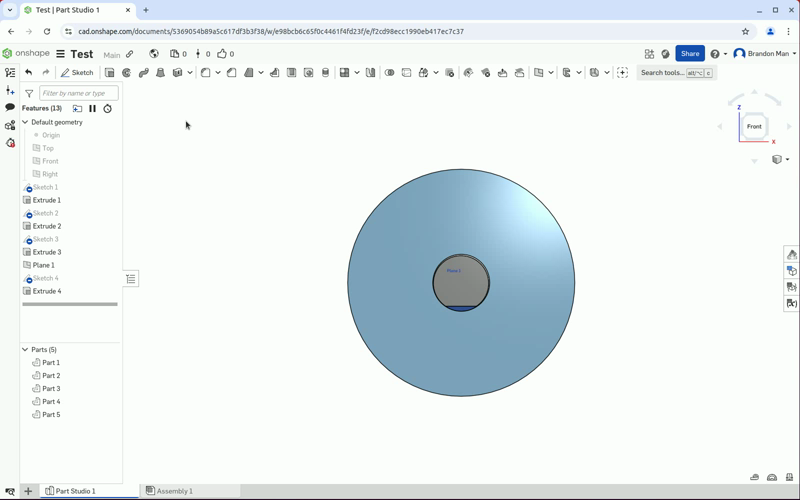
key(shift+h)
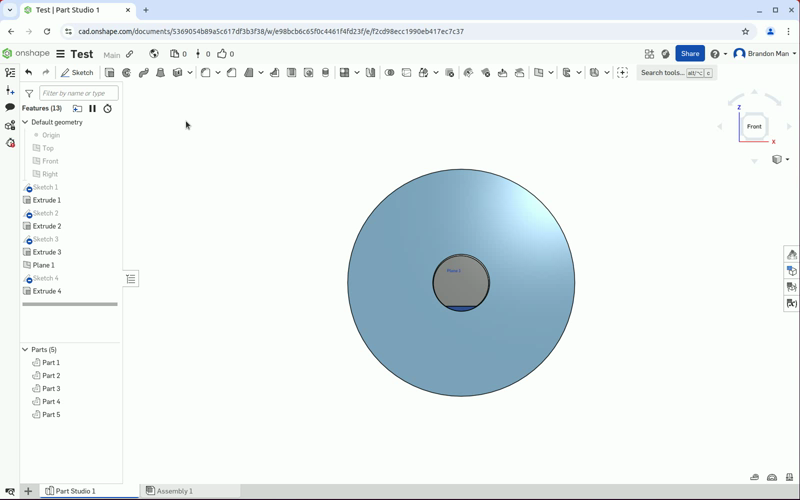
key(shift+h)
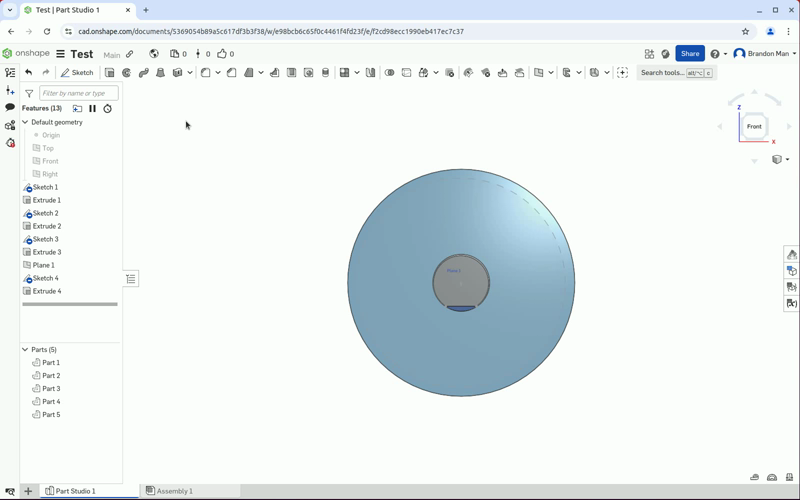
key(shift+7)
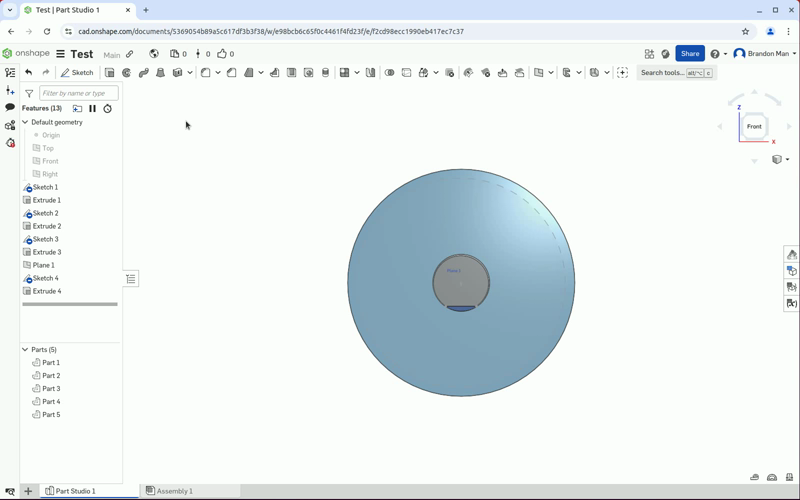
key(left, 2)
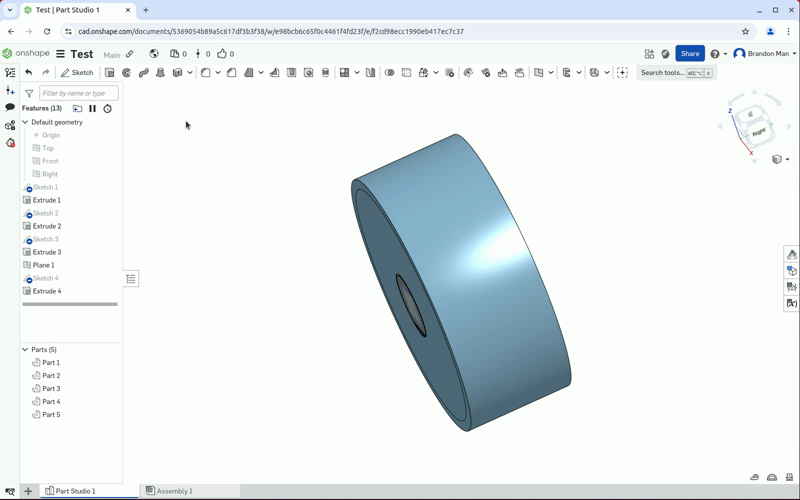
key(down, 2)
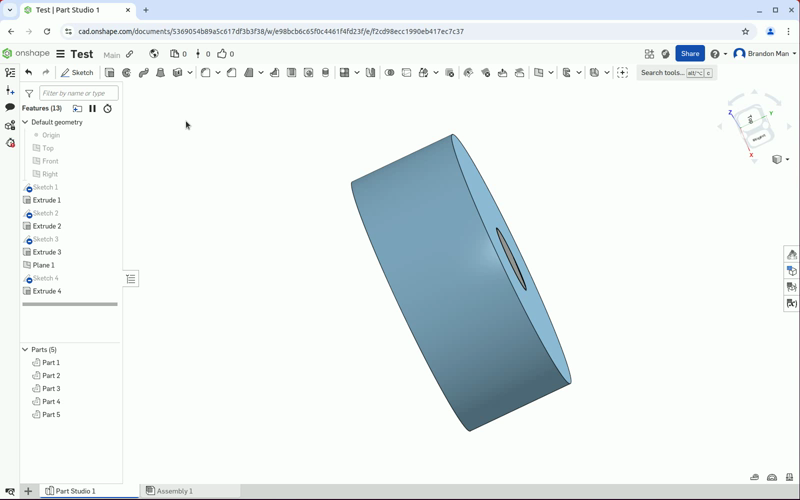
key(up, 2)
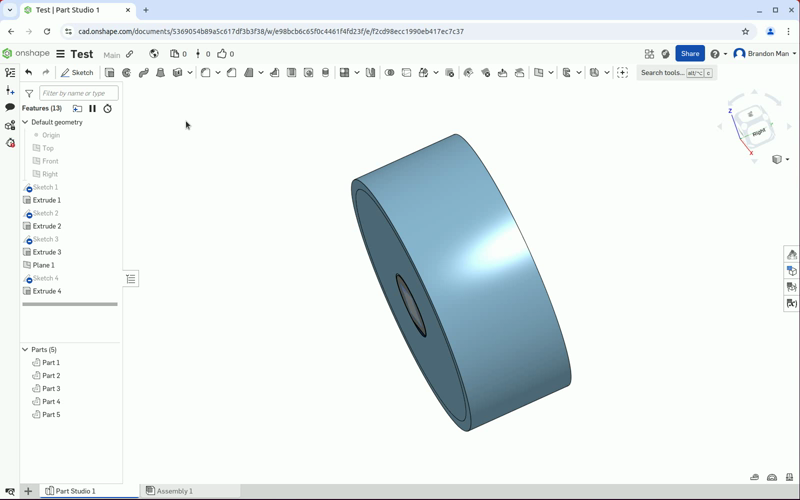
key(right, 2)
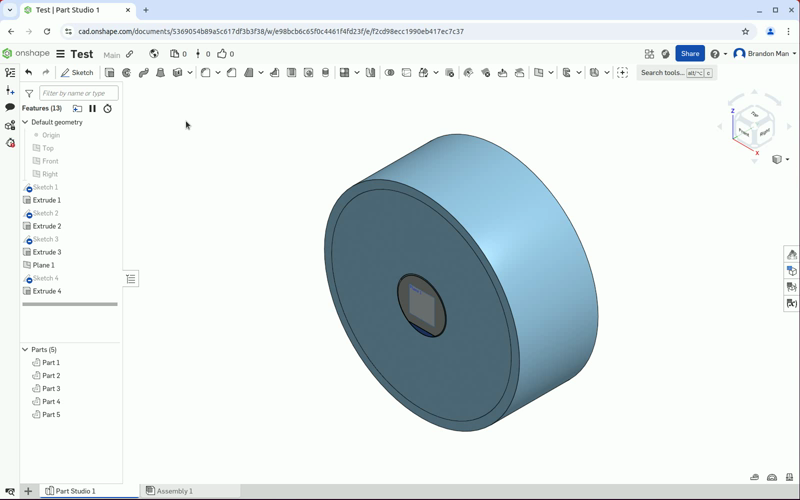
mouse_move(73, 189)
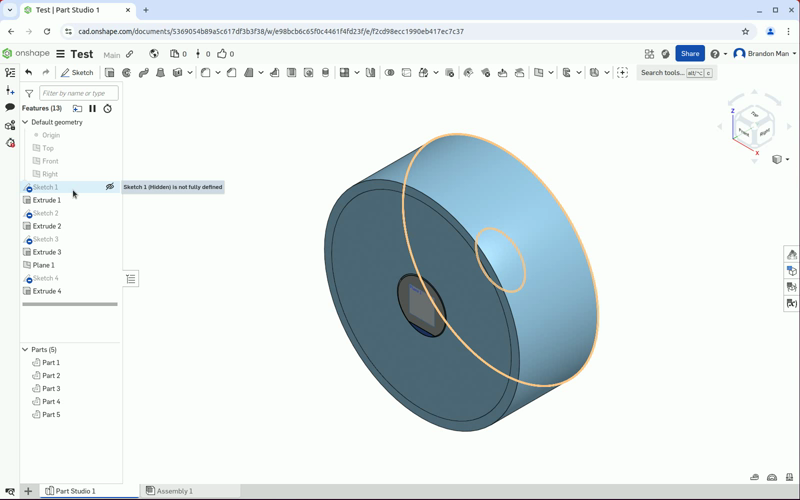
click(73, 189)